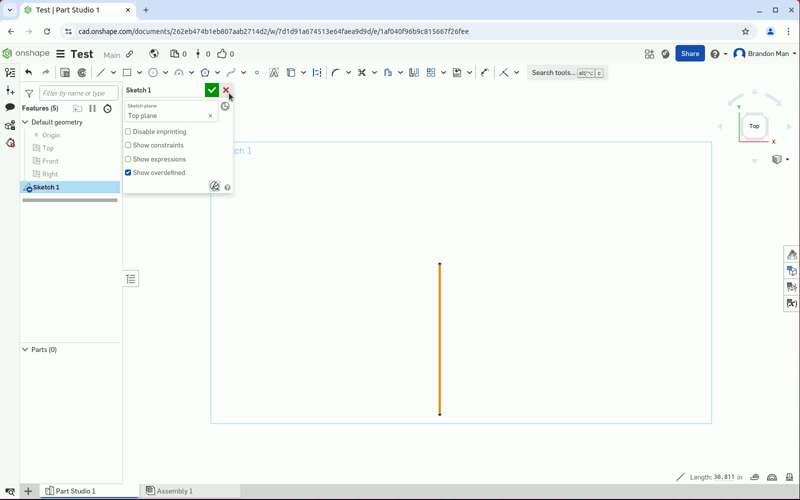
key(shift+h)
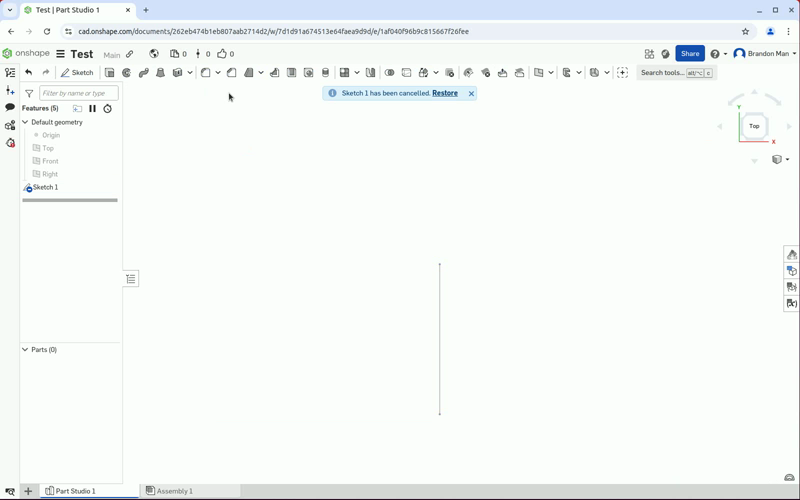
key(shift+s)
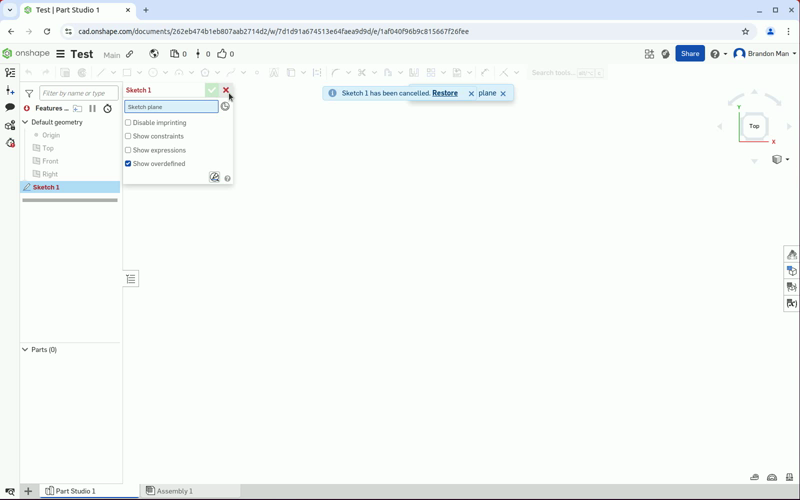
mouse_move(73, 150)
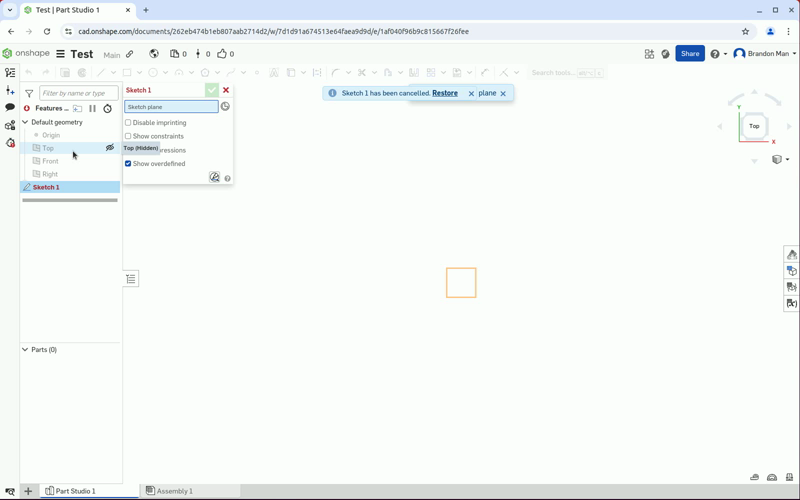
click(73, 150)
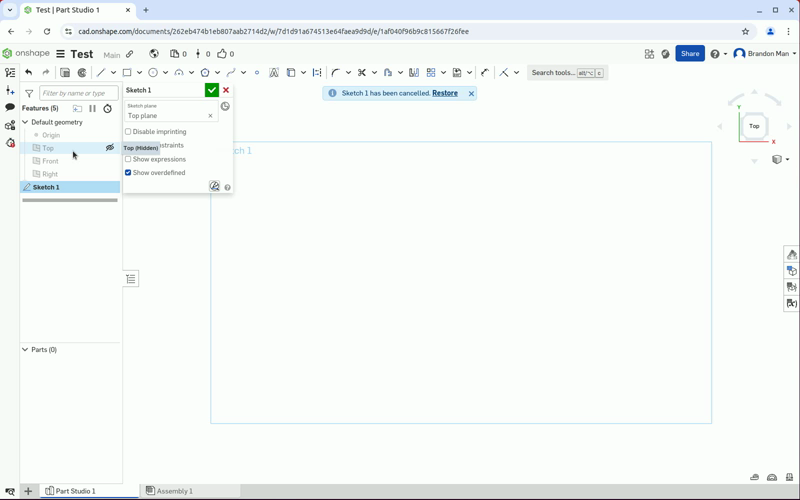
mouse_move(73, 352)
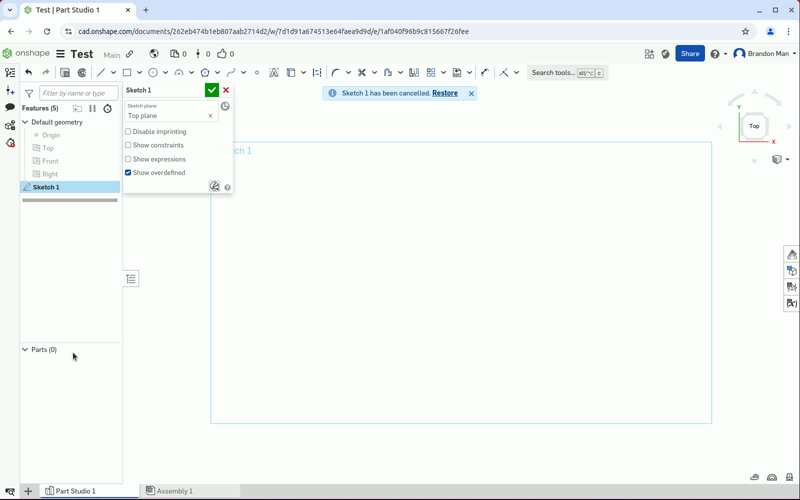
key(y)
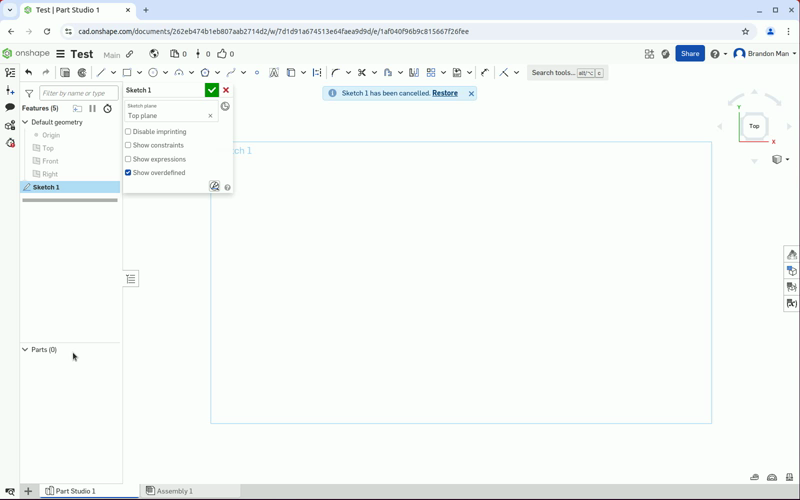
key(l)
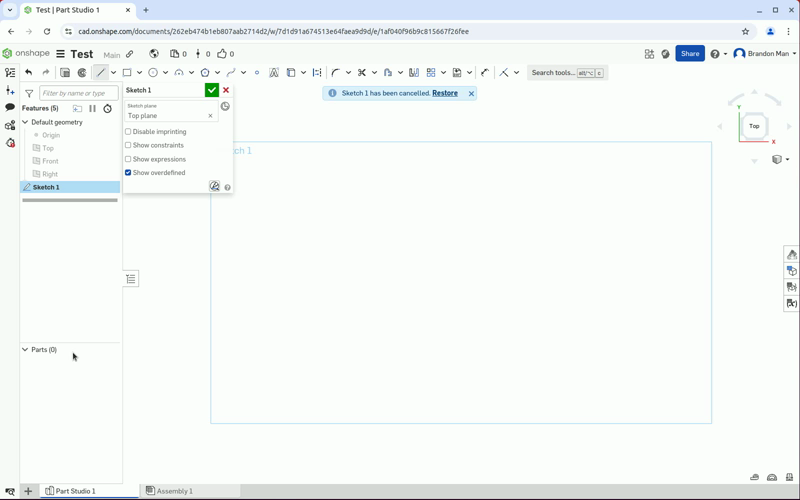
key_down(shift)
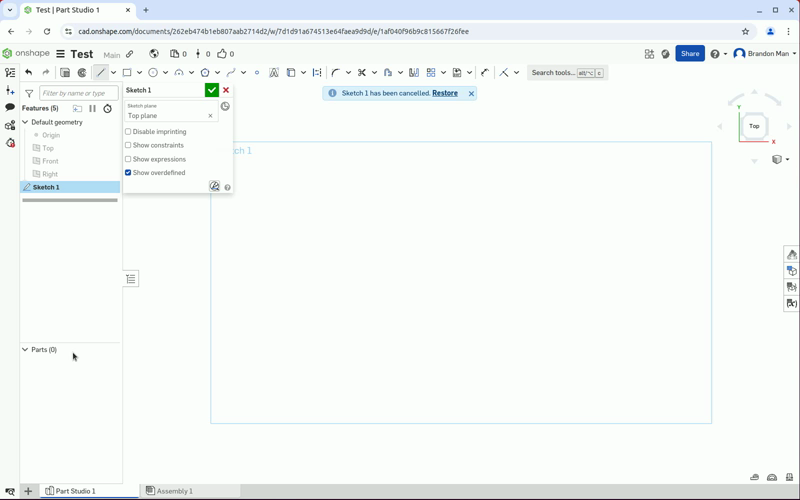
mouse_move(371, 282)
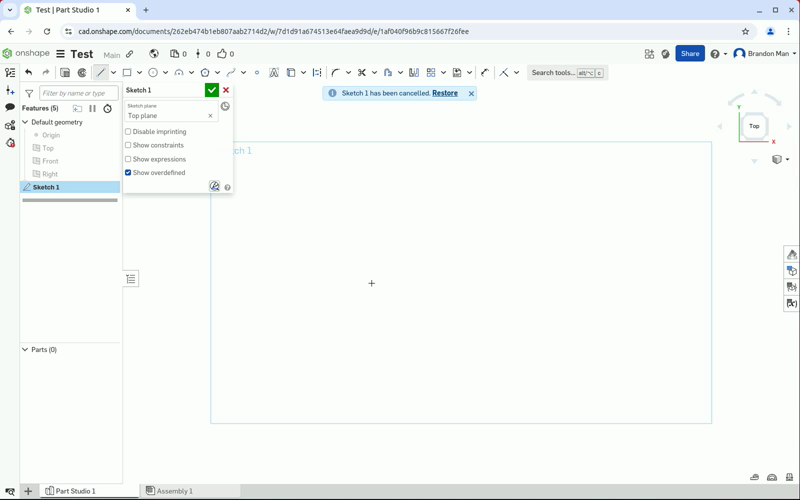
click(371, 282)
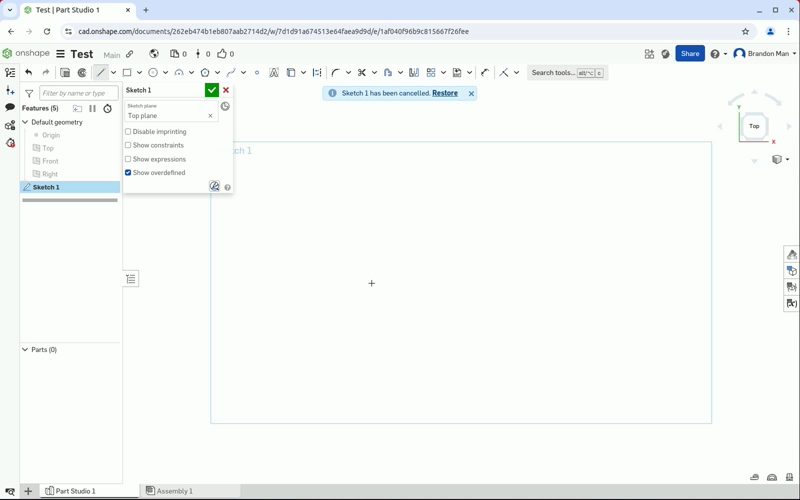
key_up(shift)
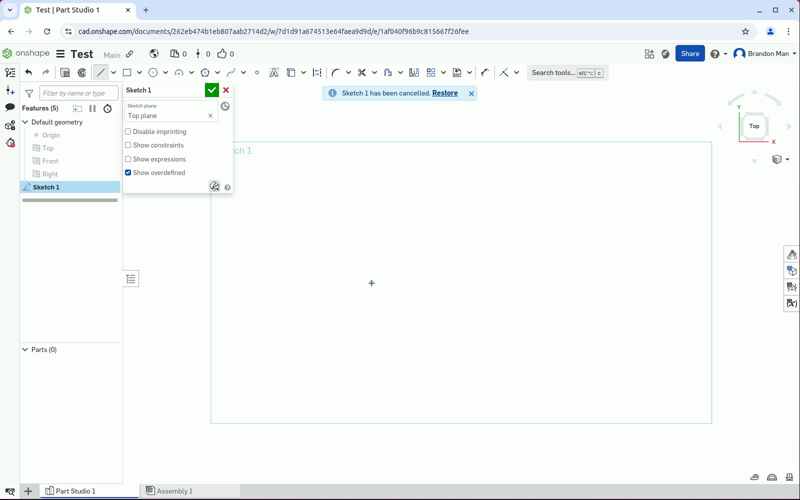
key_down(shift)
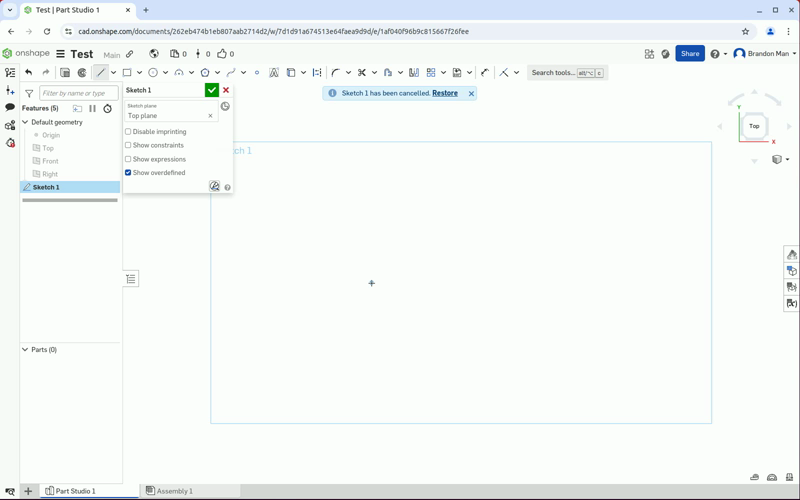
mouse_move(401, 282)
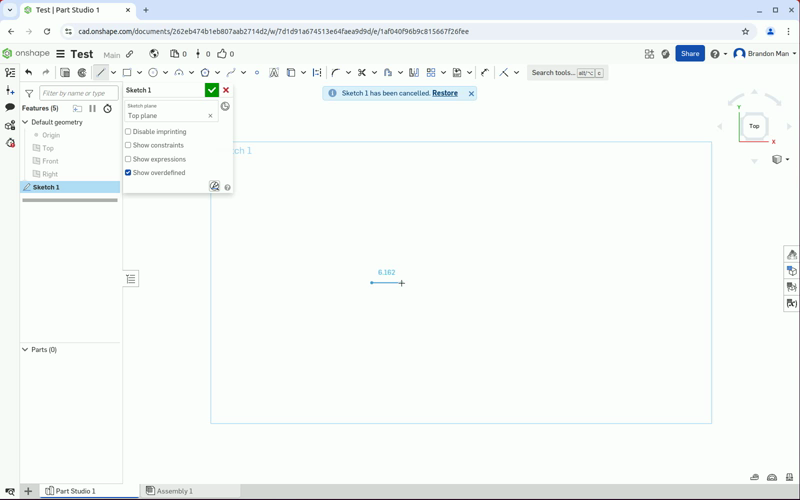
mouse_move(416, 282)
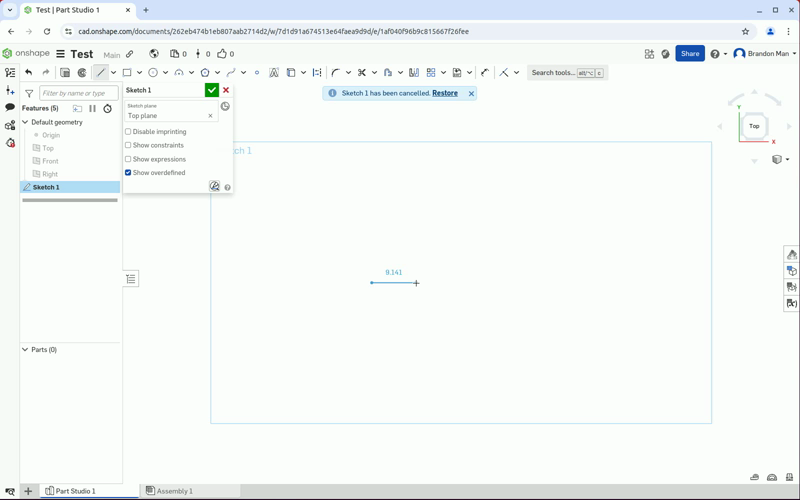
click(416, 282)
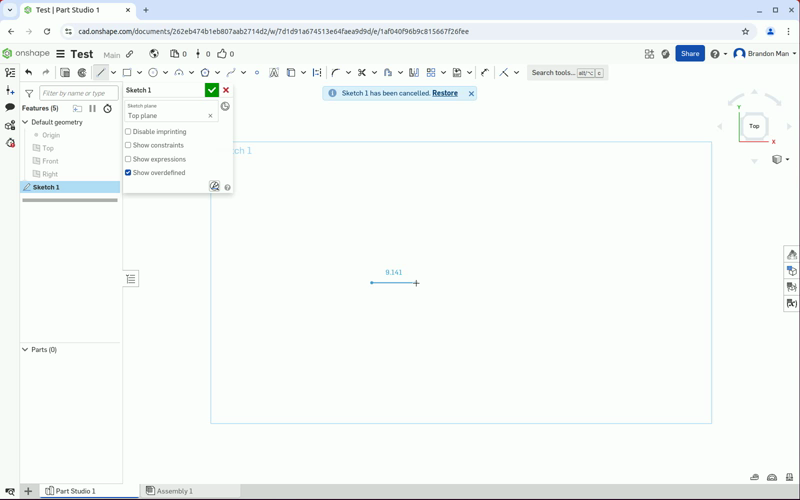
key_up(shift)
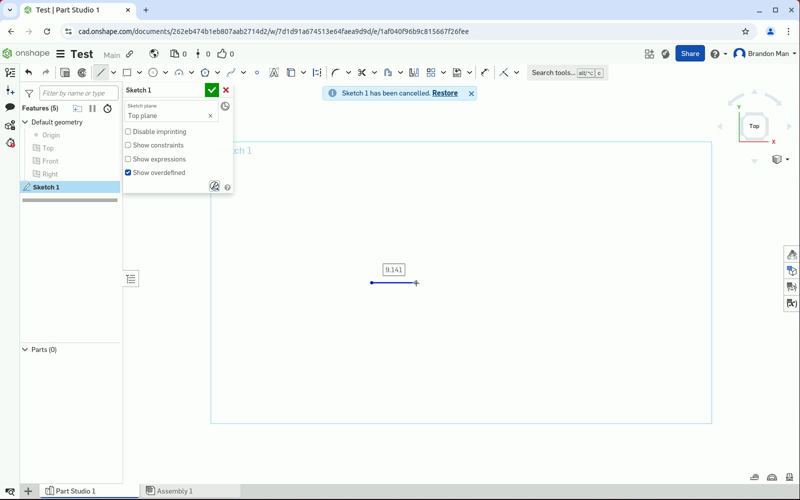
key(esc)
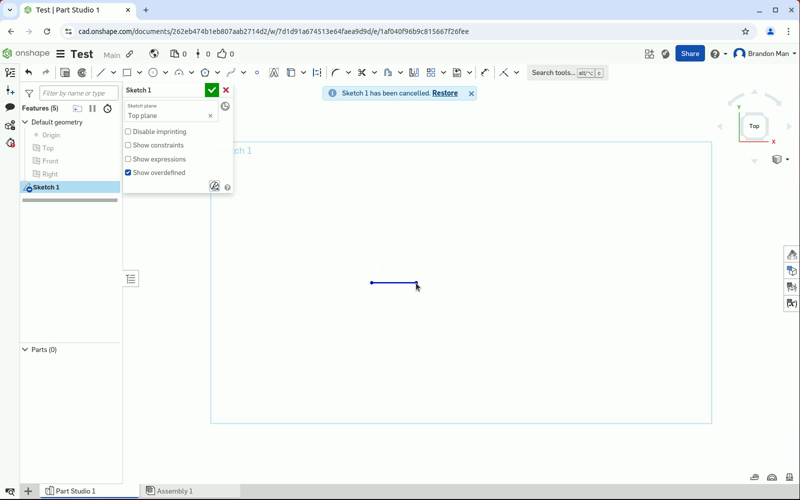
key(a)
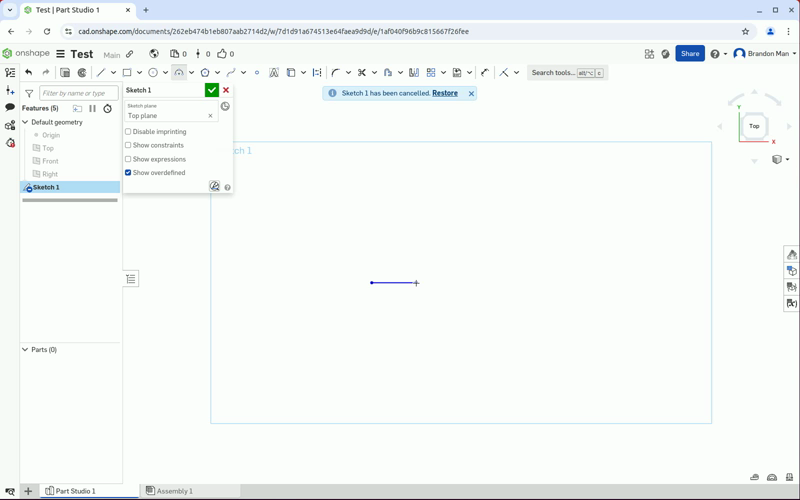
mouse_move(416, 282)
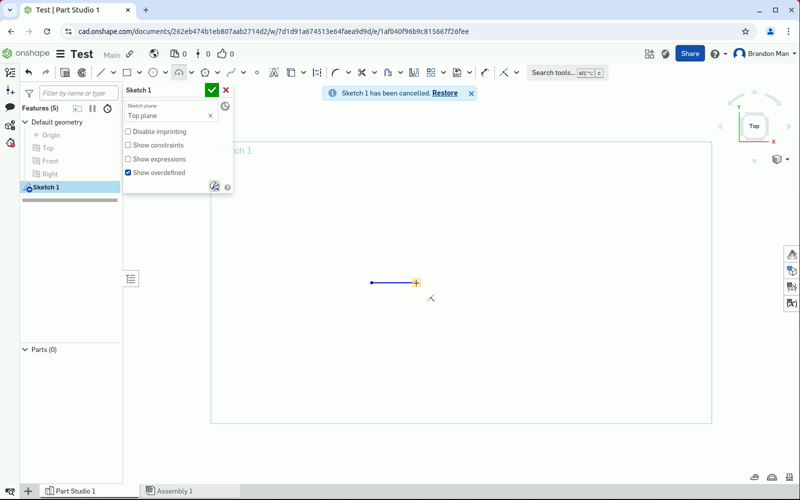
click(416, 282)
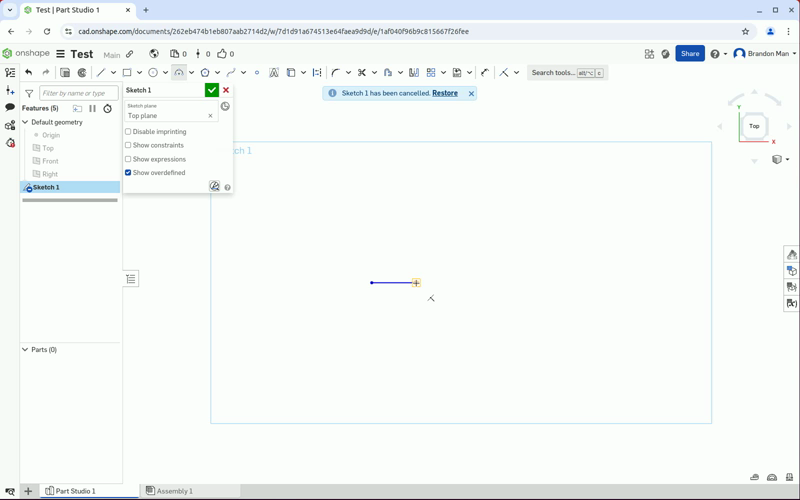
key_down(shift)
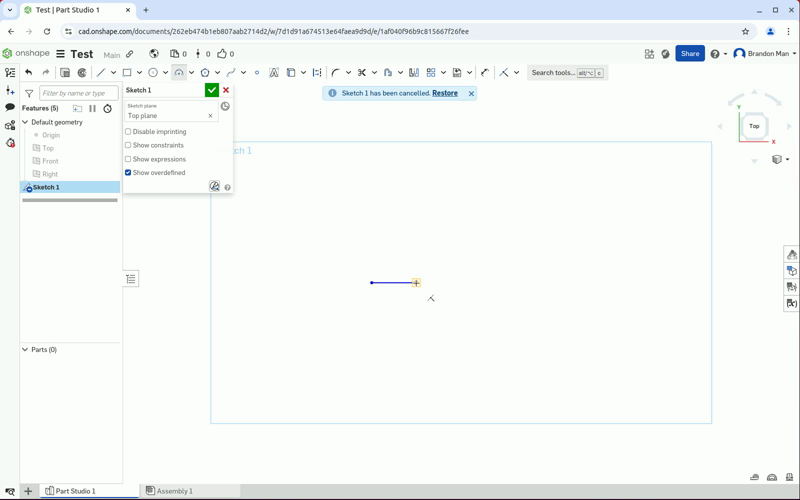
mouse_move(504, 282)
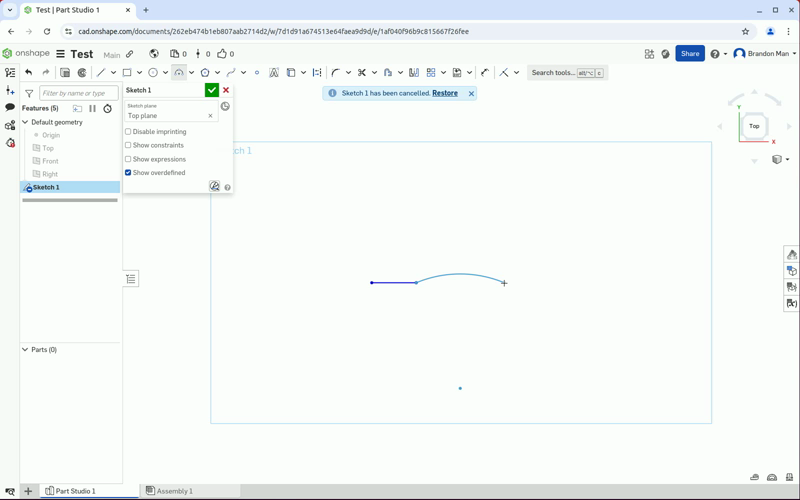
click(504, 282)
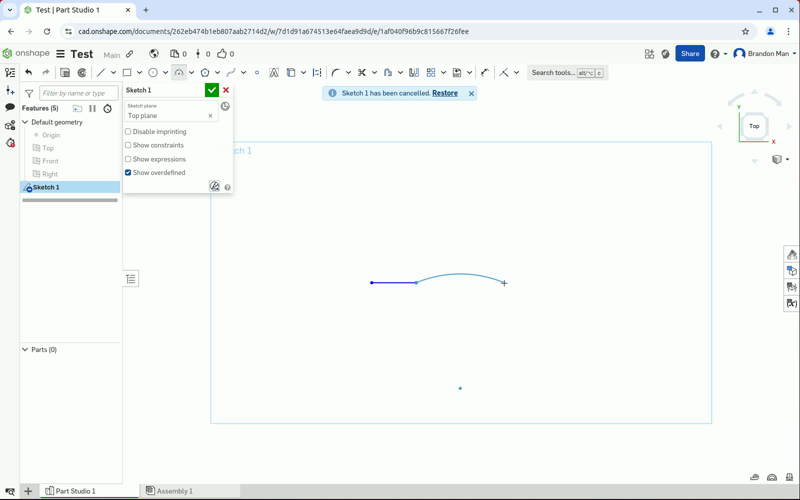
mouse_move(460, 239)
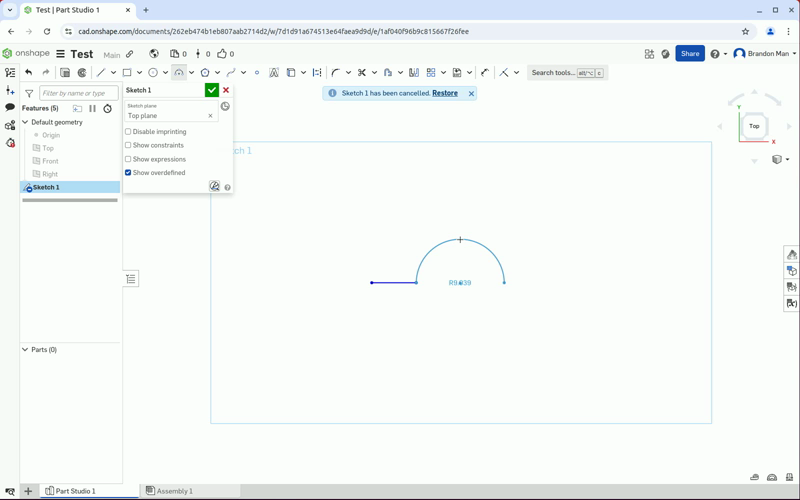
click(460, 239)
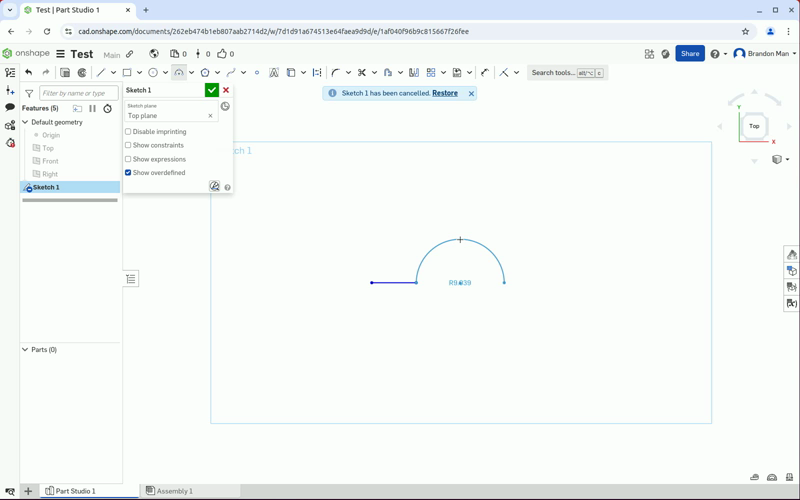
key_up(shift)
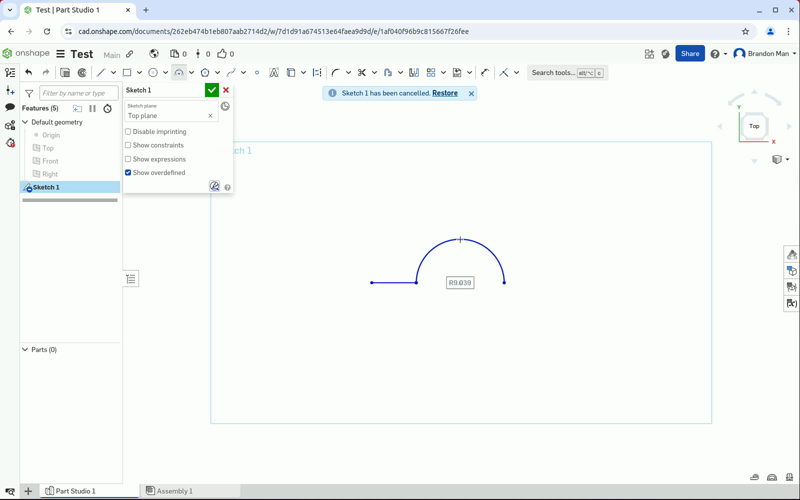
key(esc)
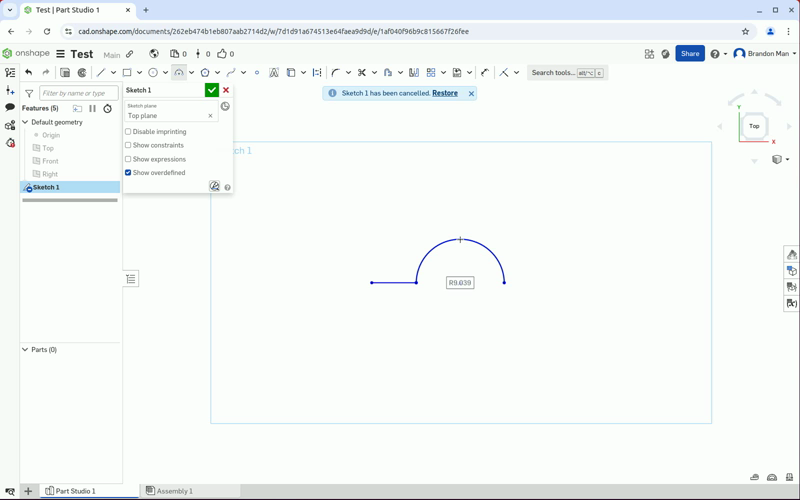
key(l)
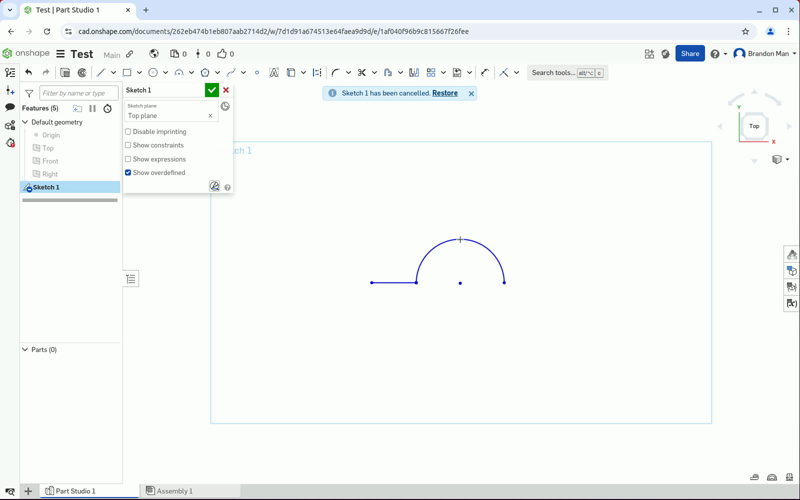
mouse_move(504, 282)
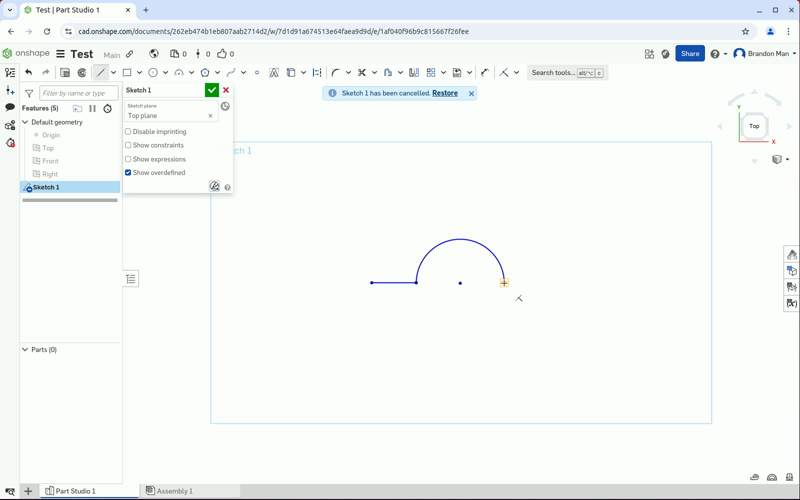
click(504, 282)
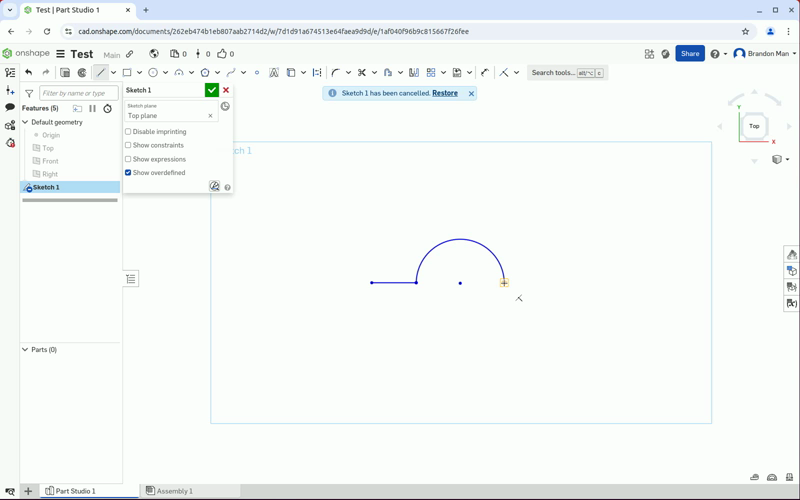
key_down(shift)
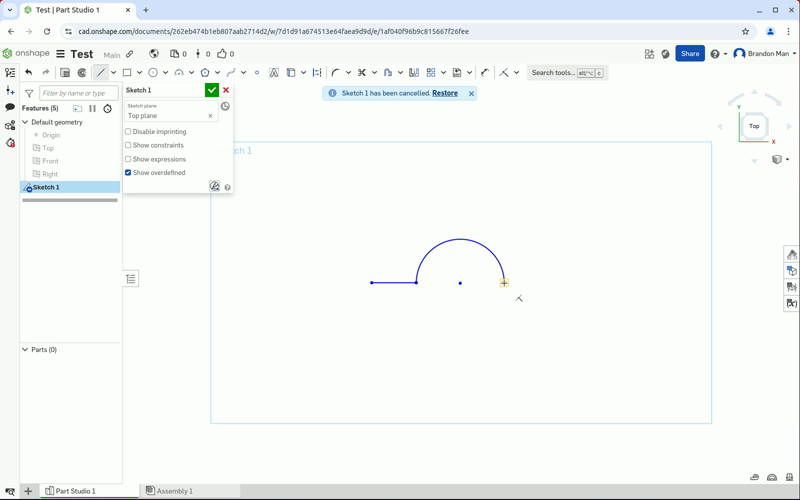
mouse_move(534, 282)
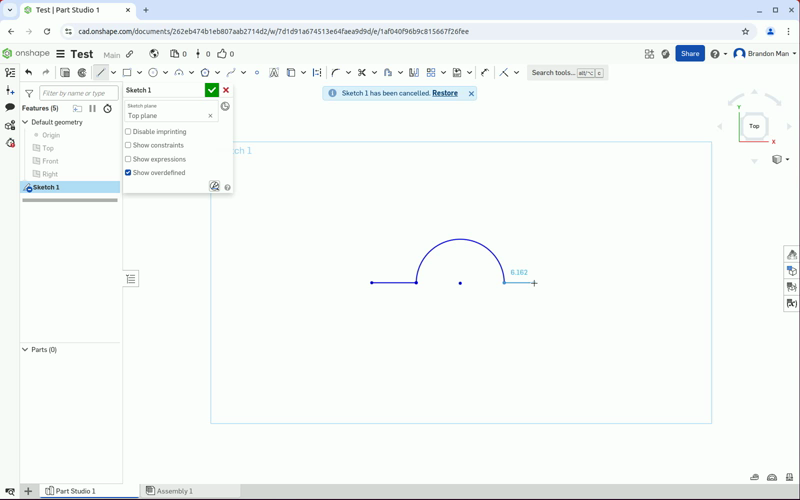
mouse_move(549, 282)
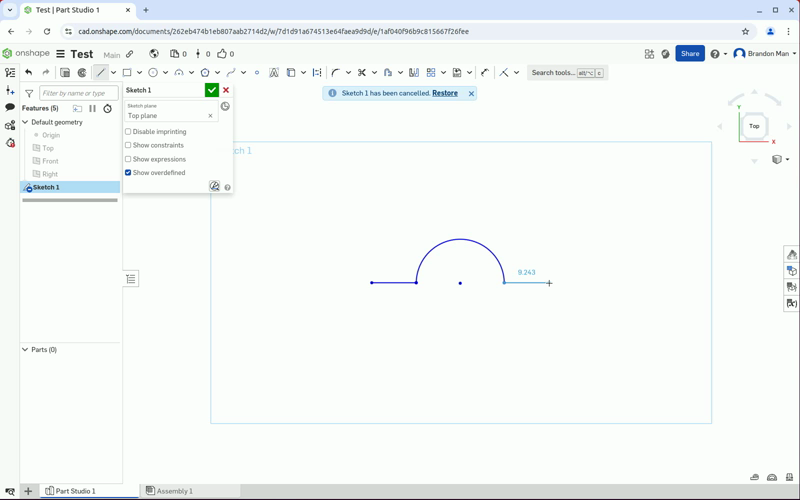
click(549, 282)
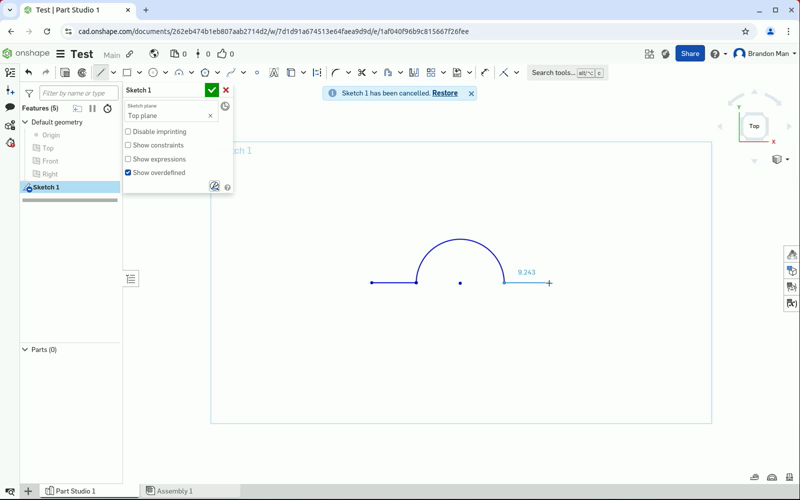
key_up(shift)
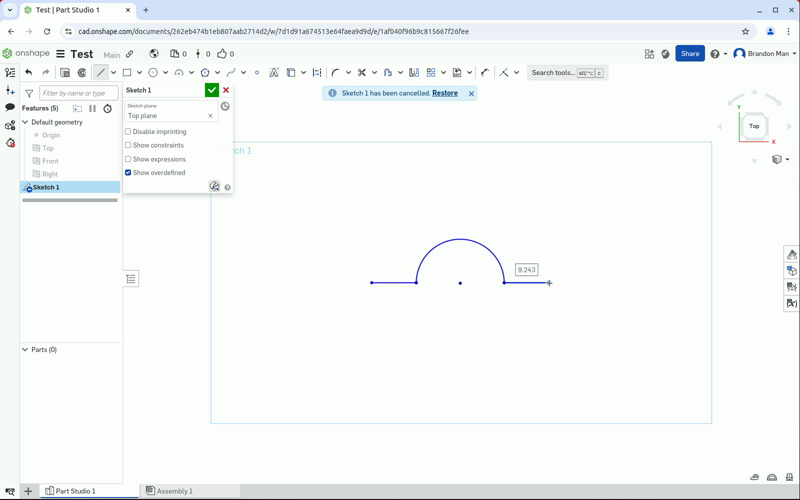
key(esc)
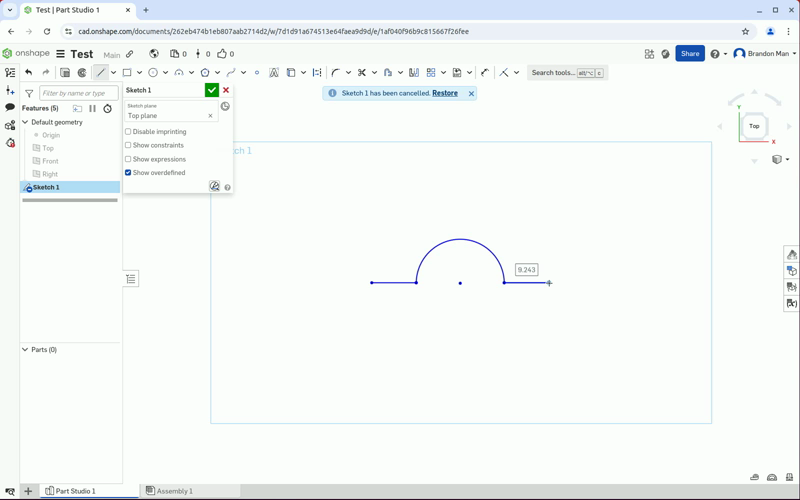
key(a)
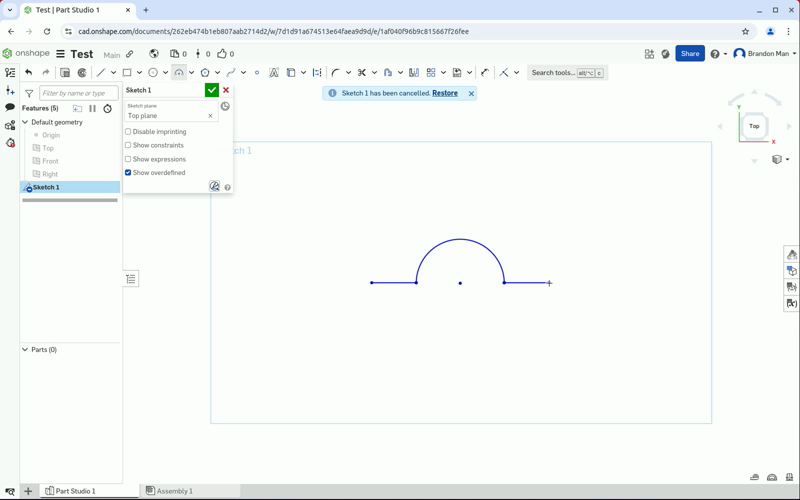
mouse_move(549, 282)
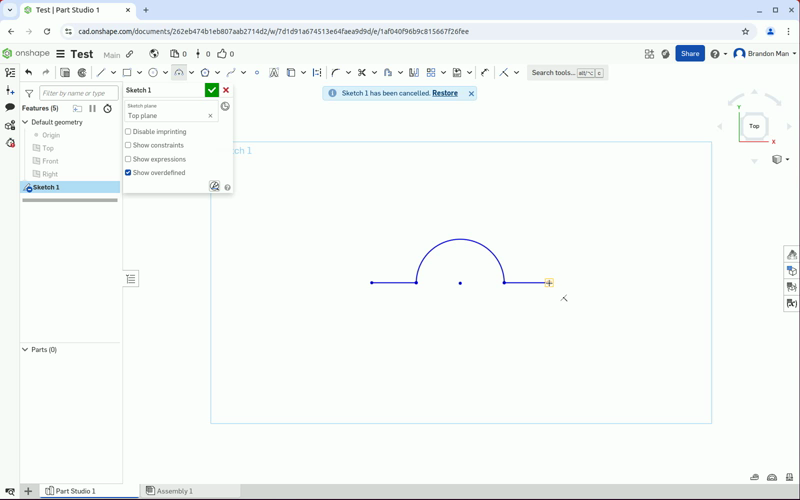
click(549, 282)
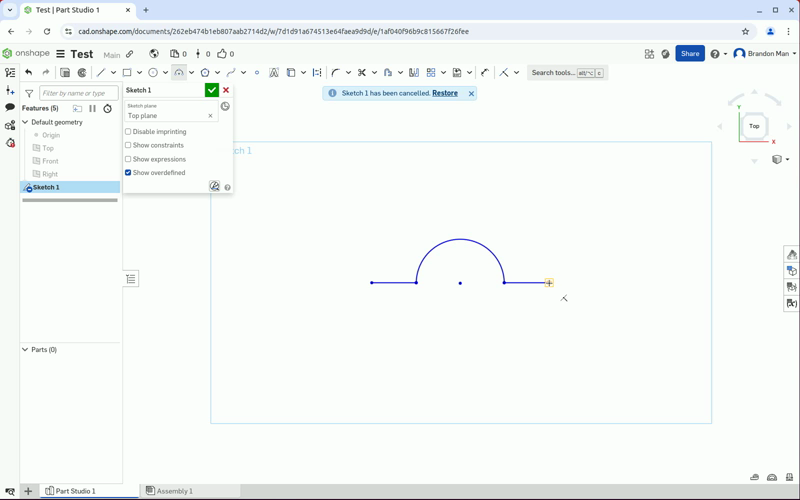
mouse_move(371, 282)
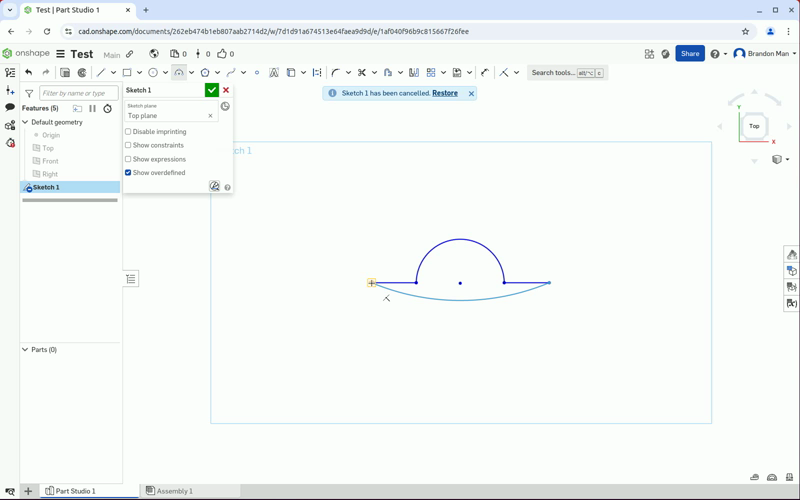
click(371, 282)
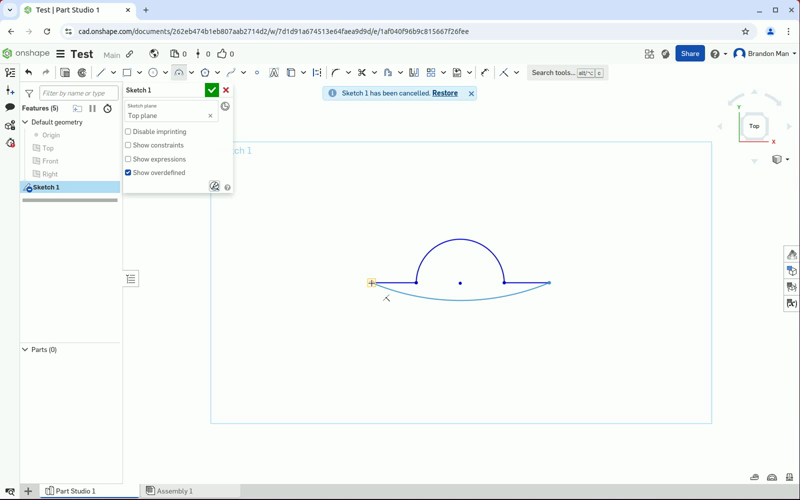
key_down(shift)
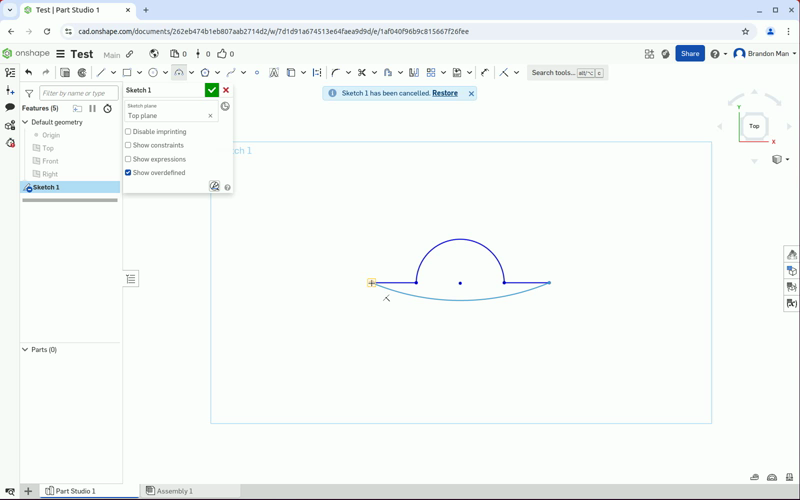
mouse_move(460, 194)
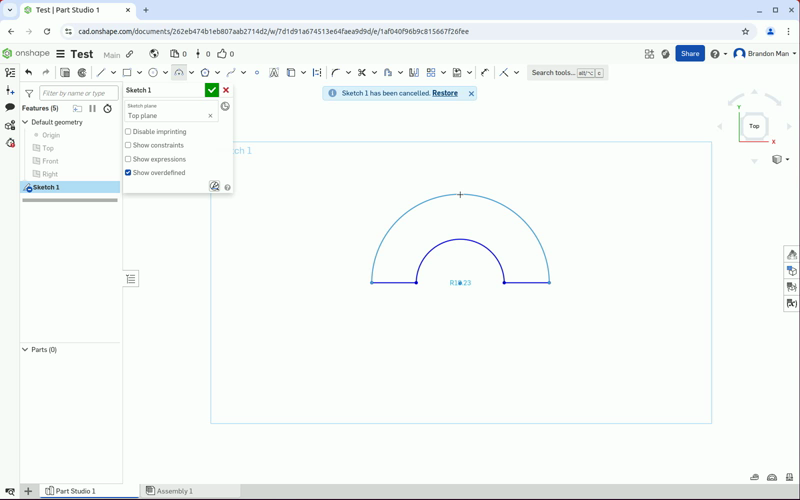
click(460, 194)
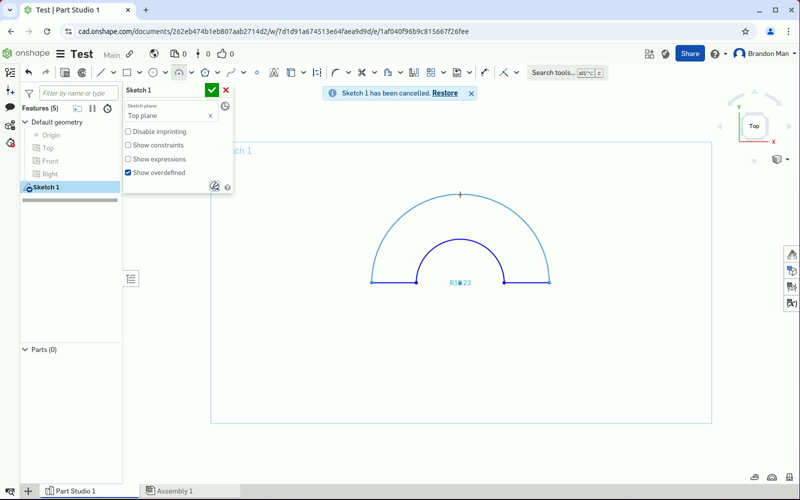
key_up(shift)
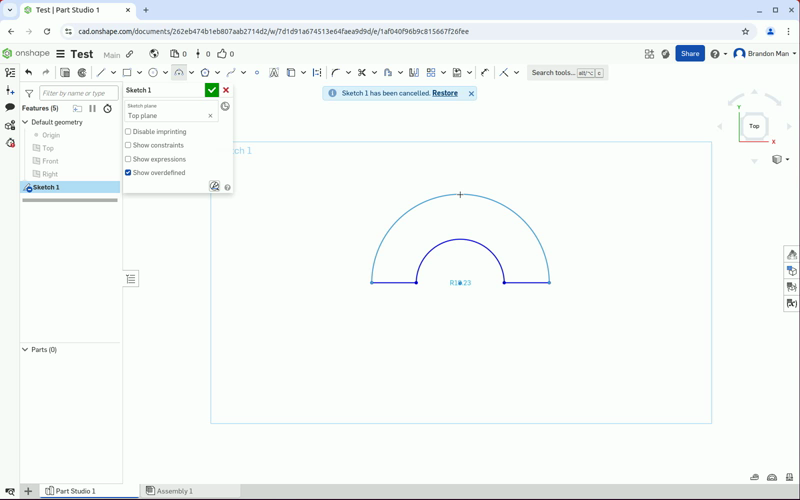
key(esc)
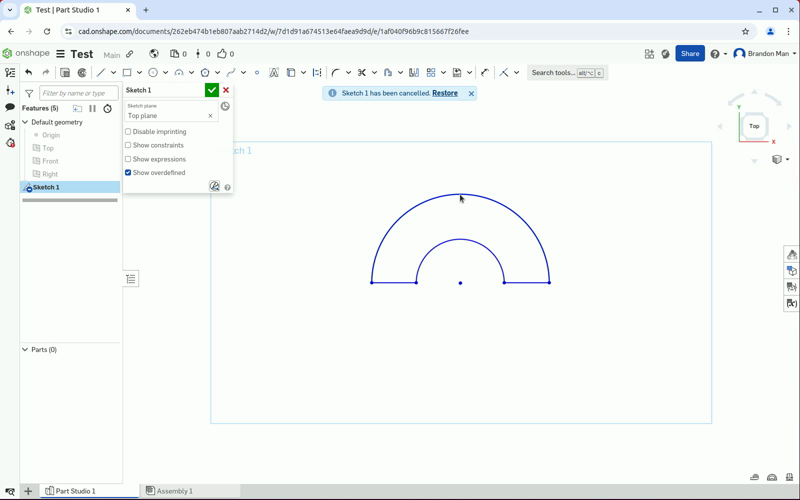
mouse_move(417, 228)
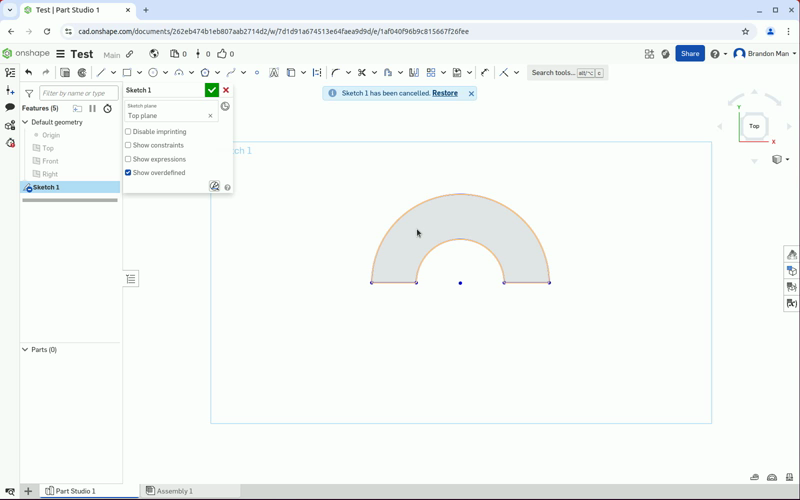
scroll(6)
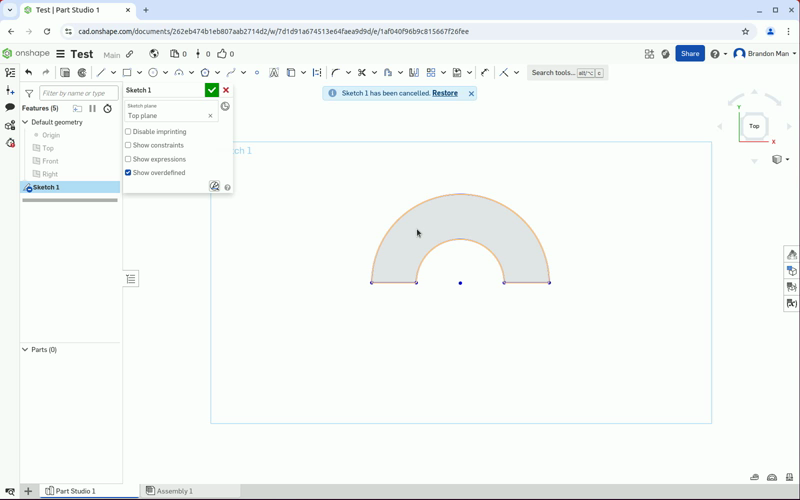
scroll(6)
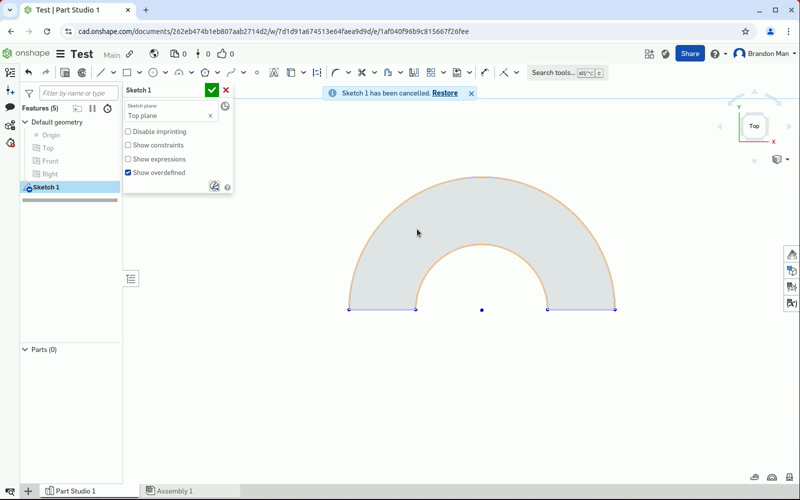
scroll(6)
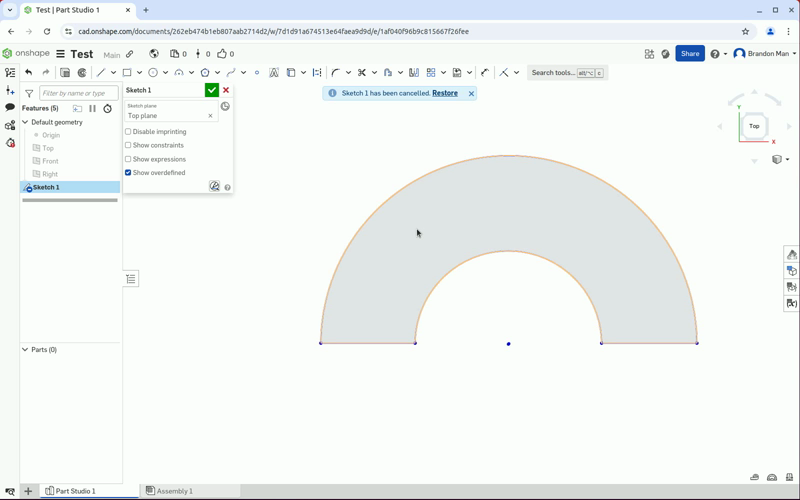
scroll(6)
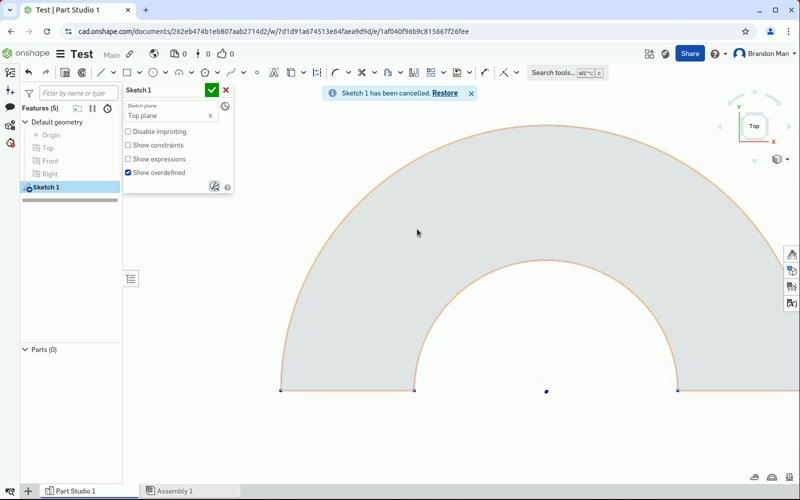
scroll(6)
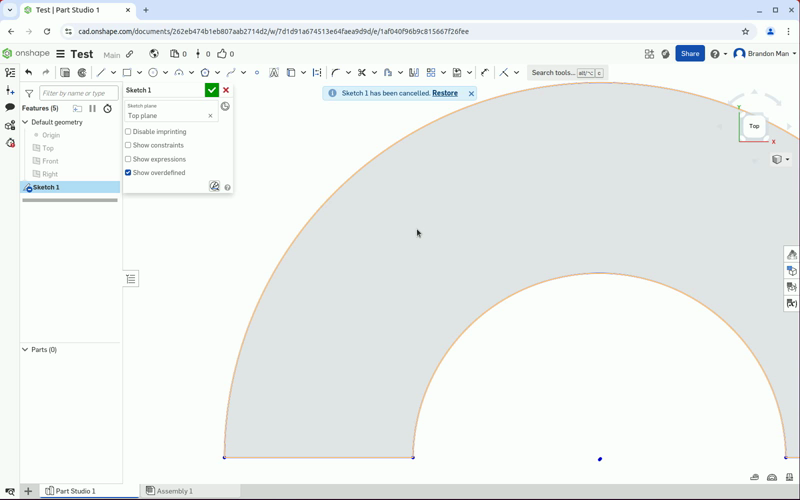
scroll(6)
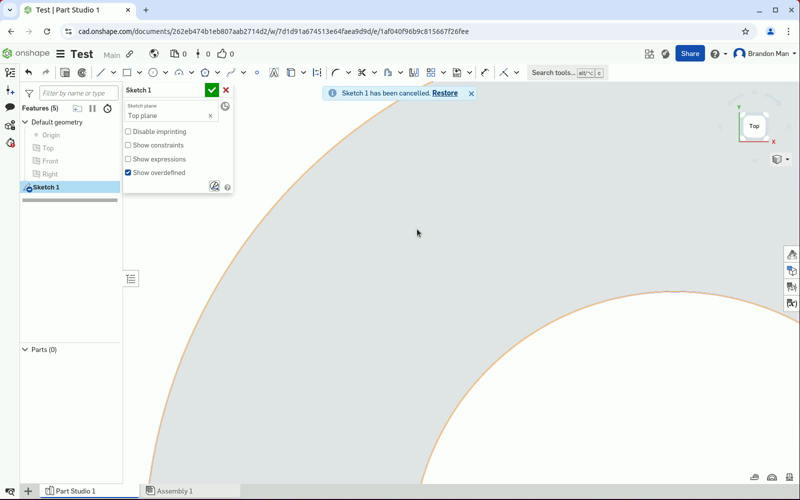
scroll(6)
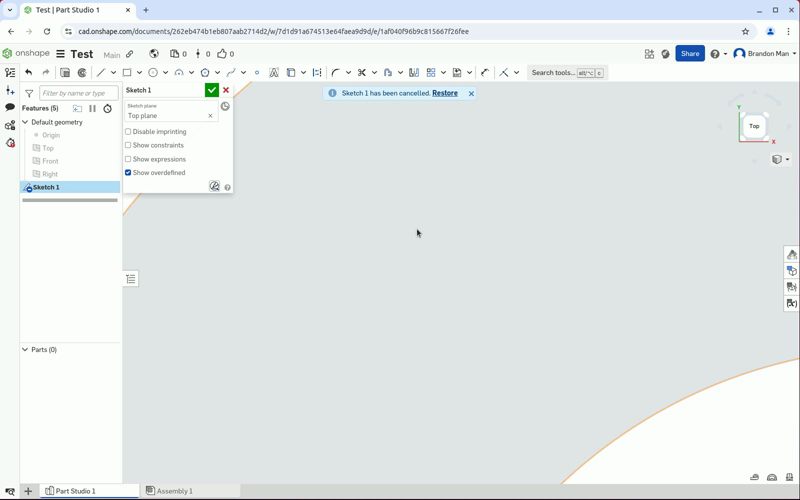
click(417, 228)
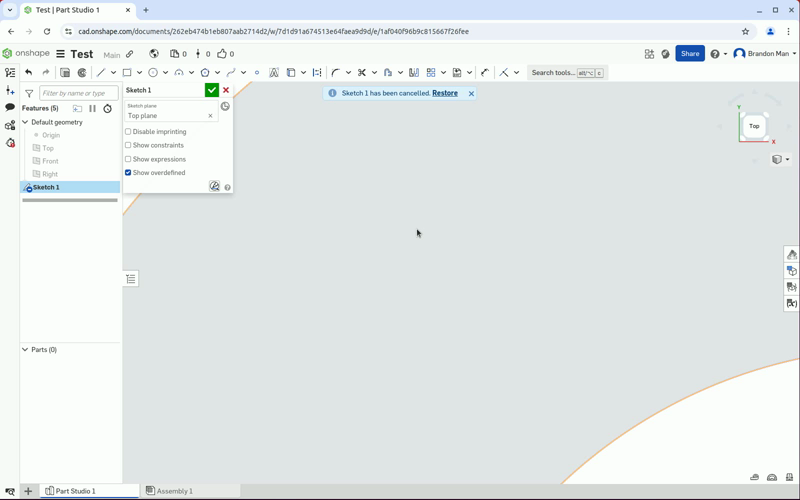
scroll(-6)
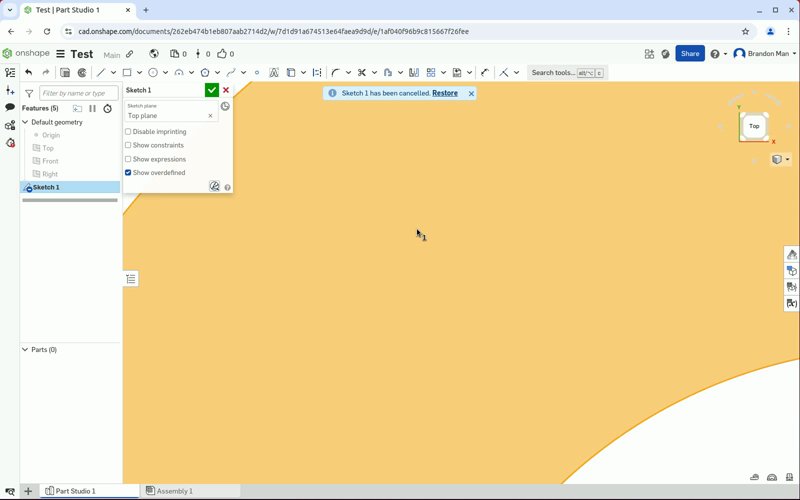
scroll(-6)
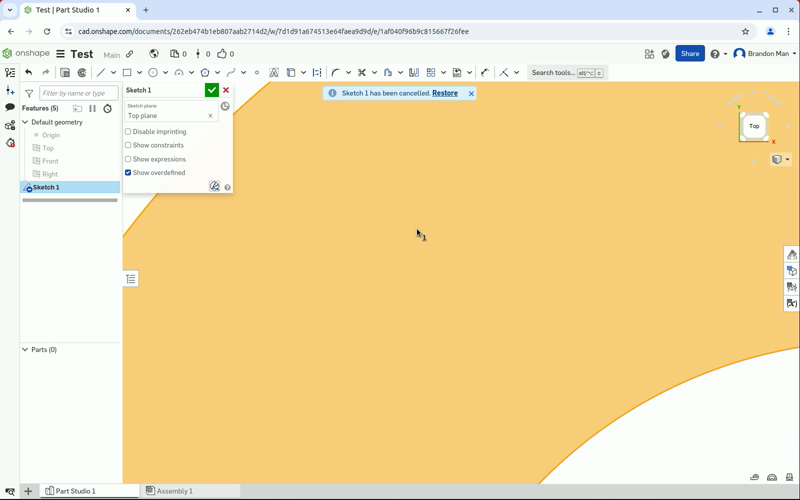
scroll(-6)
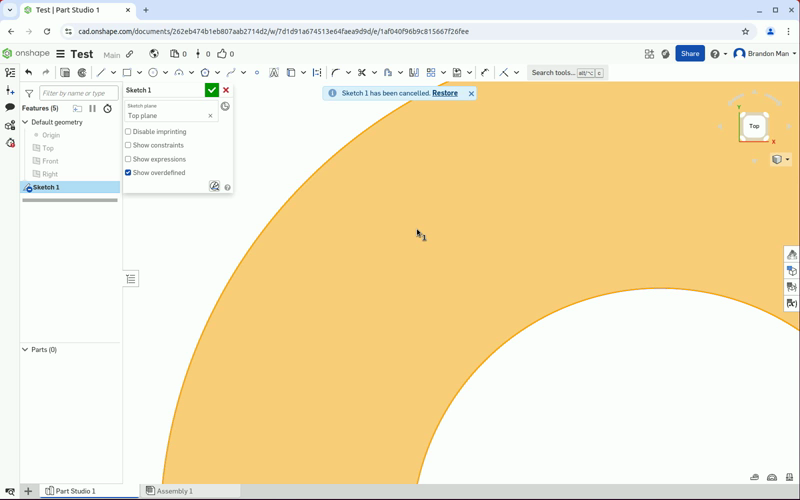
scroll(-6)
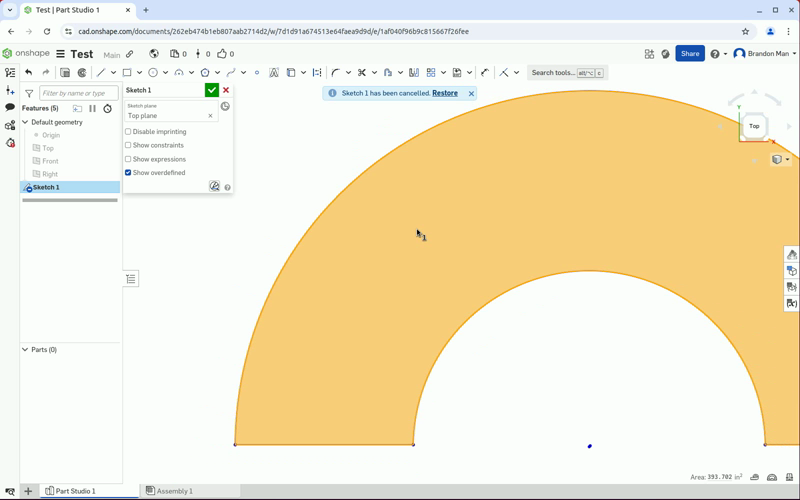
scroll(-6)
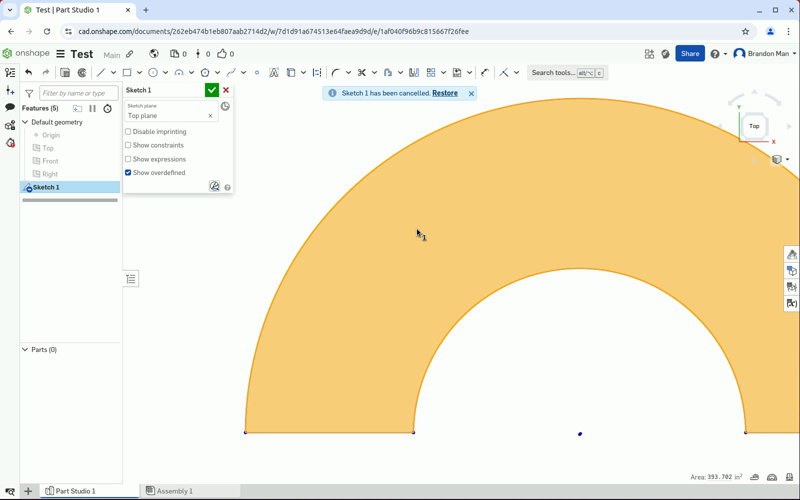
scroll(-6)
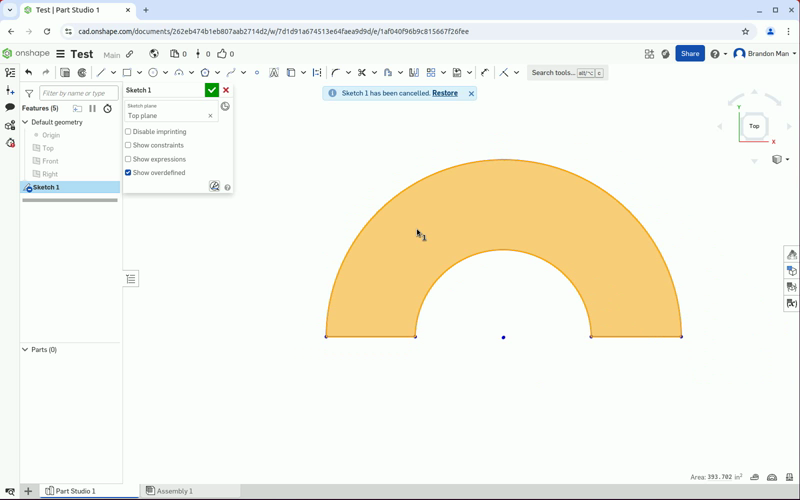
scroll(-6)
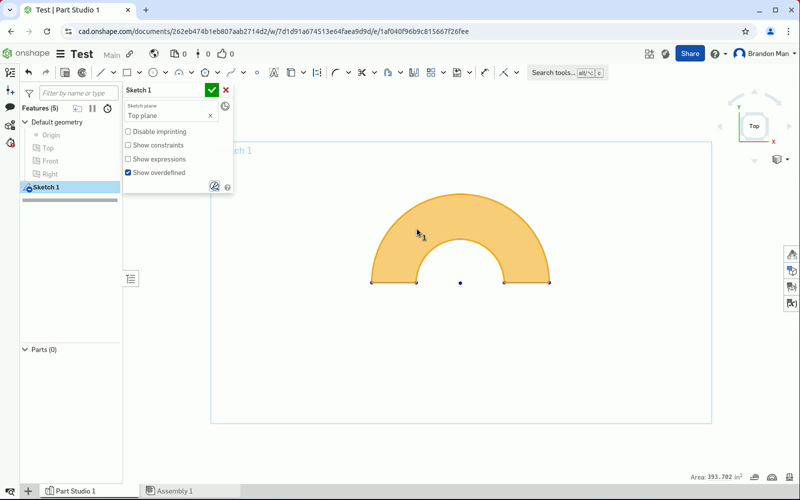
mouse_move(73, 352)
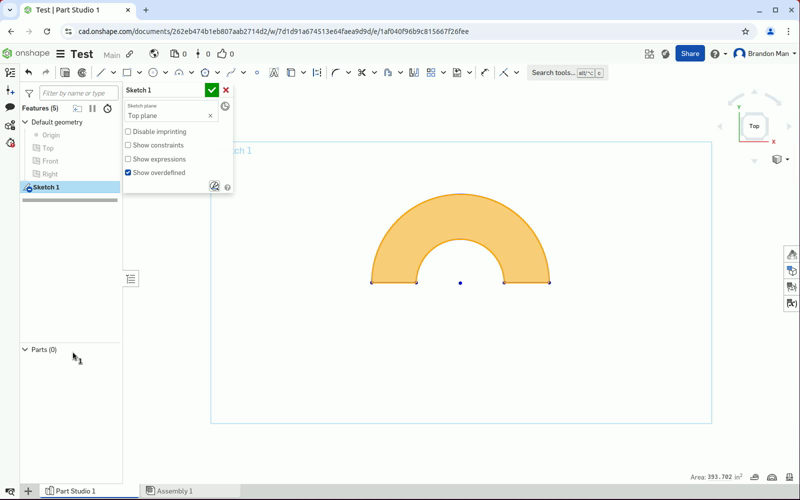
key(shift+y)
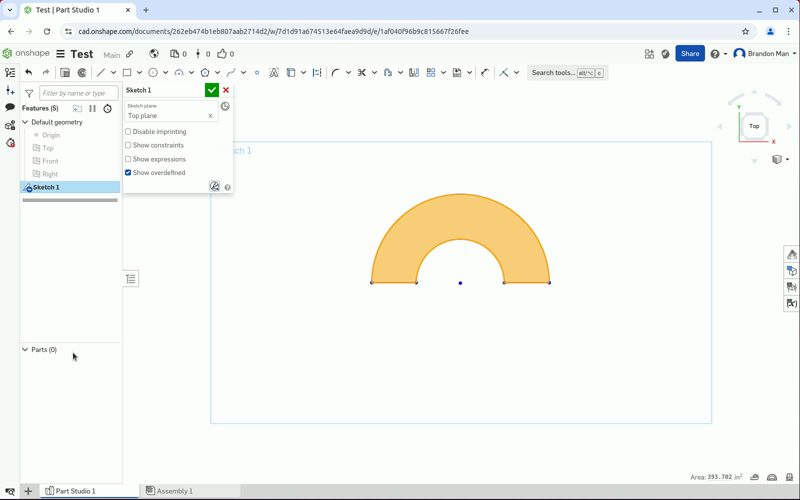
key(shift+e)
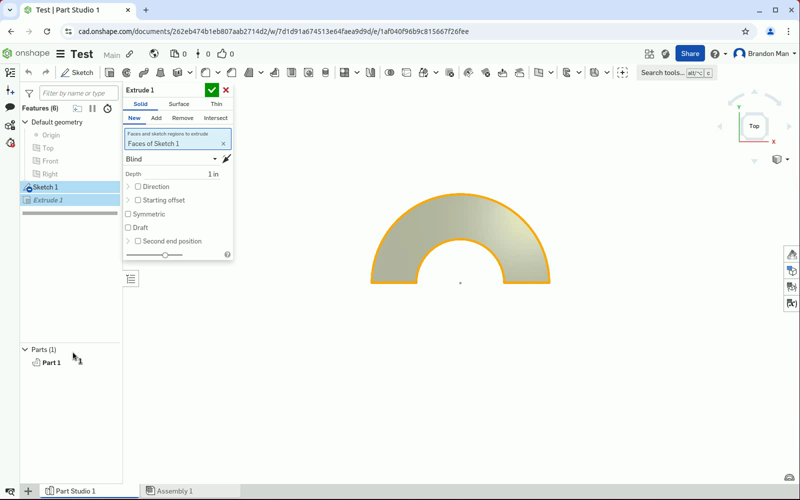
mouse_move(143, 106)
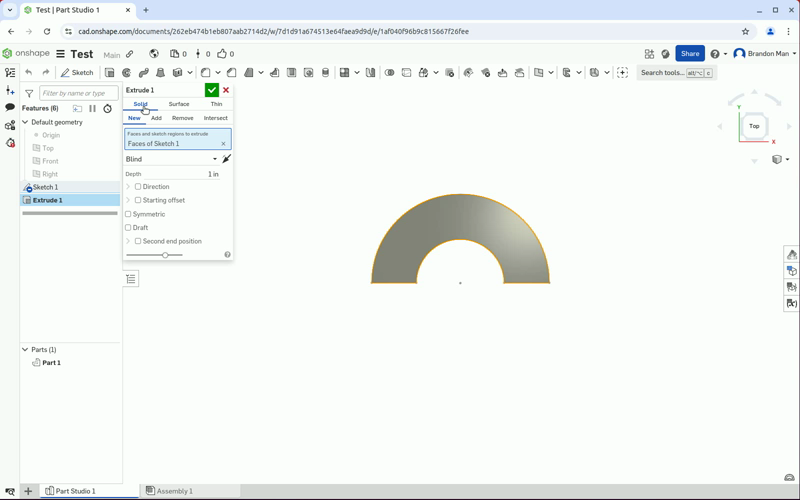
click(143, 106)
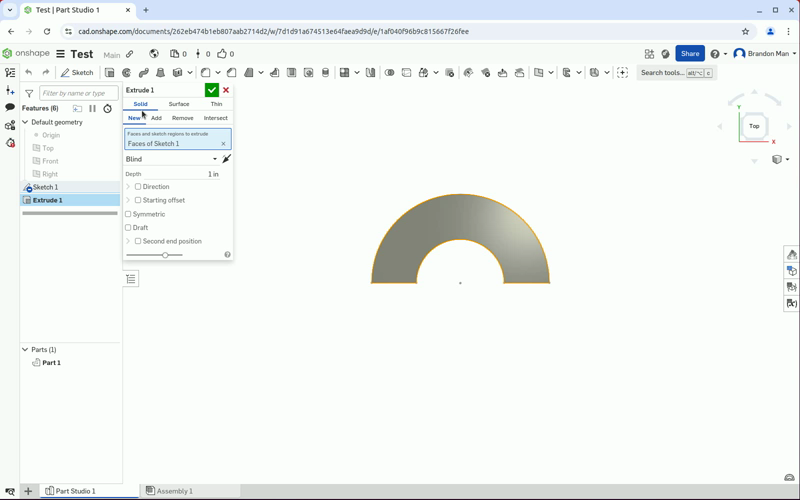
mouse_move(137, 120)
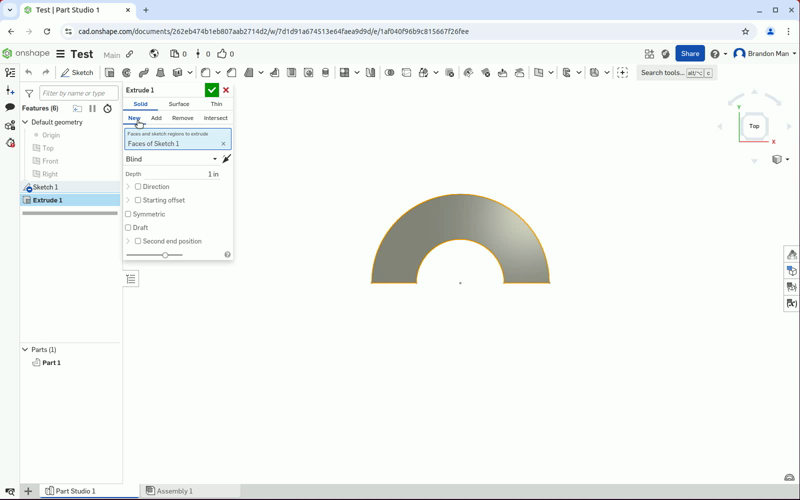
click(137, 120)
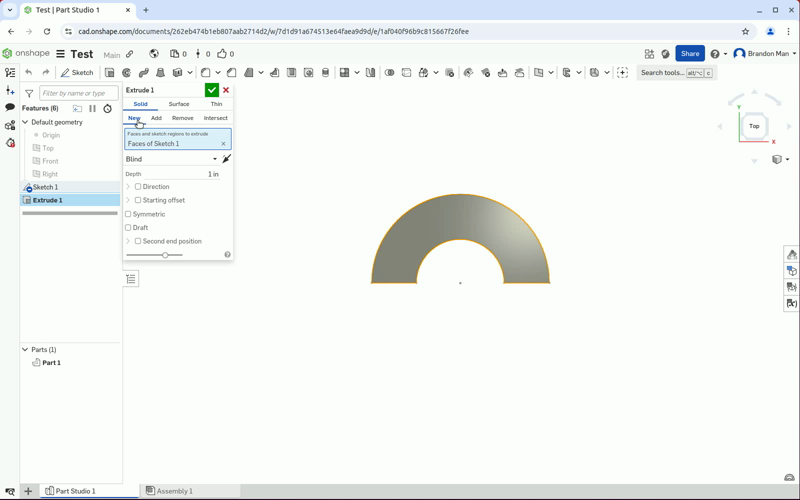
key(tab, 4)
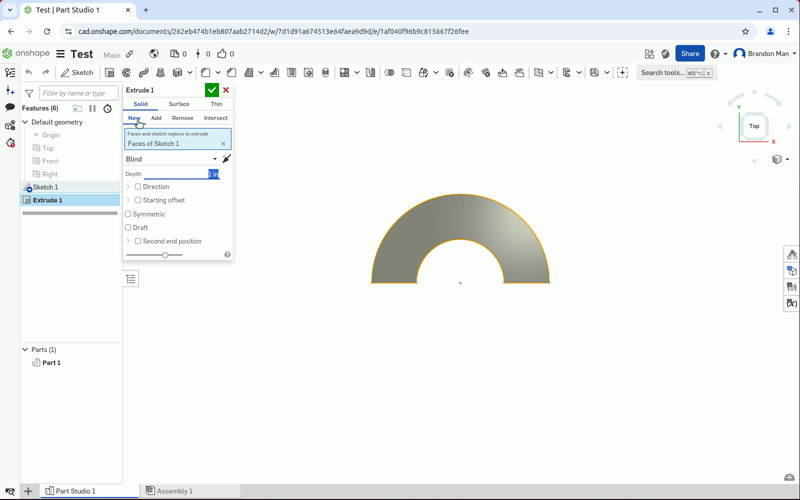
text(12.276)
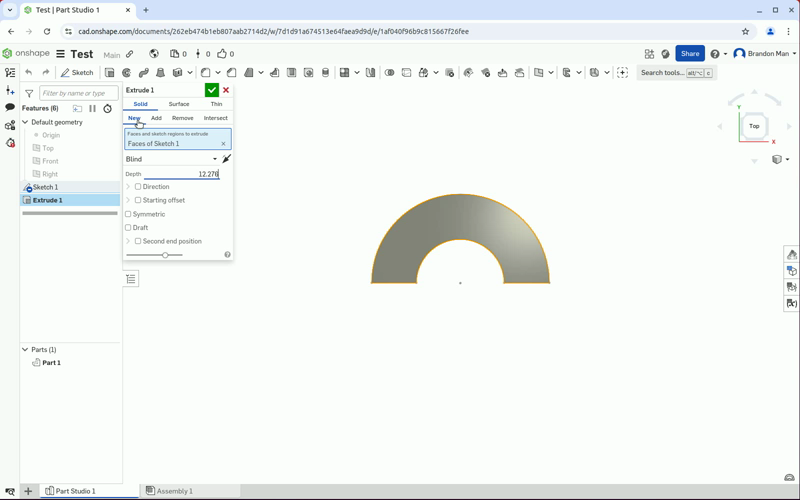
key(enter)
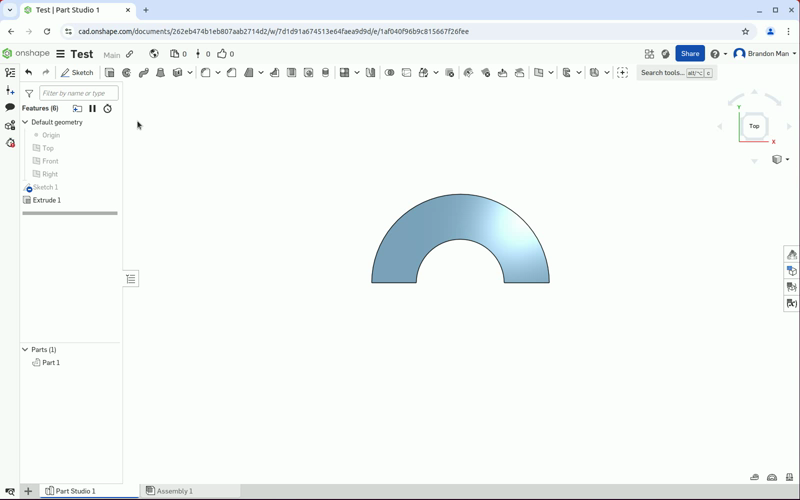
key(shift+h)
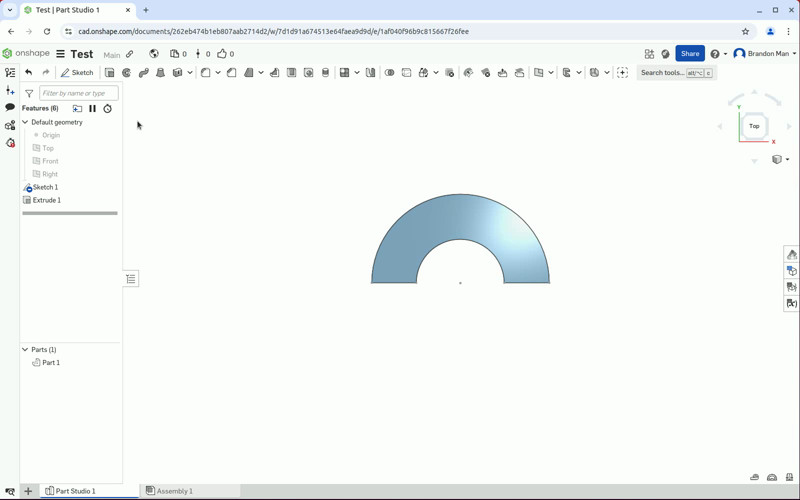
key(shift+h)
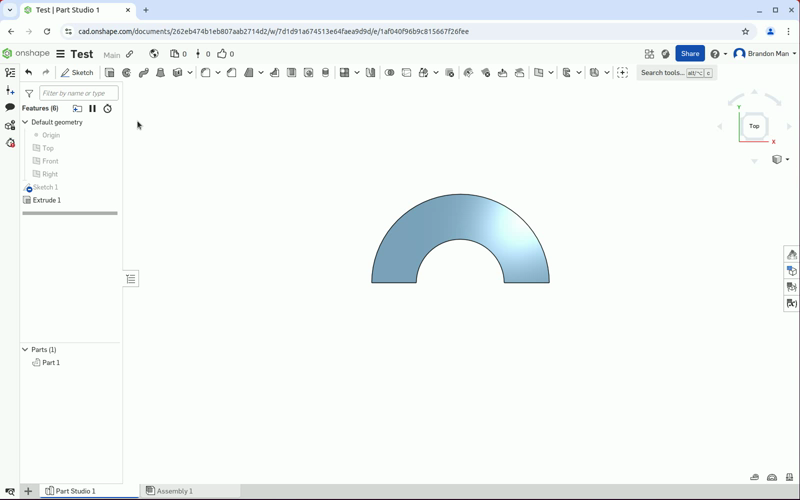
mouse_move(73, 189)
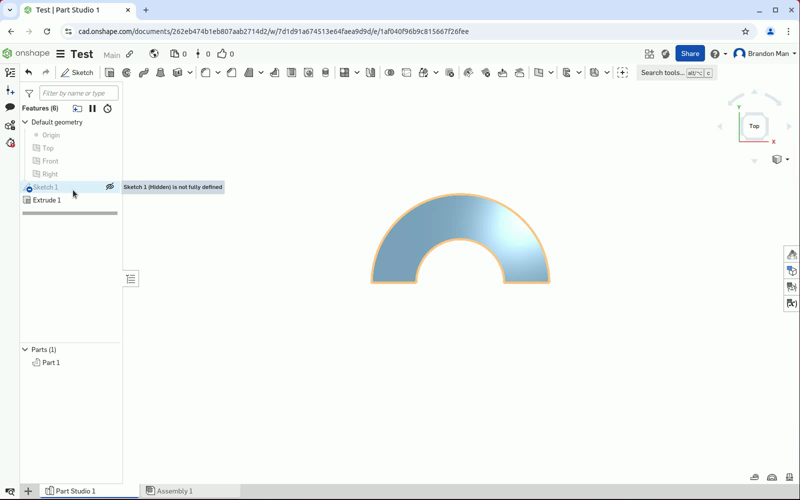
click(73, 189)
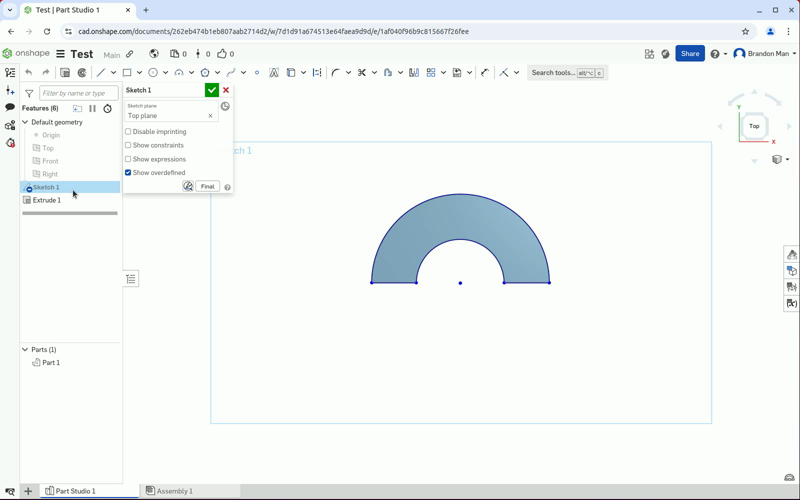
mouse_move(229, 92)
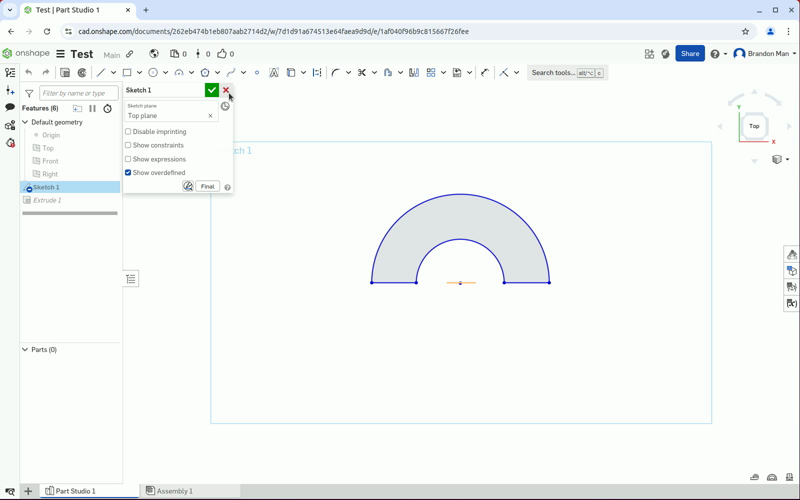
click(229, 92)
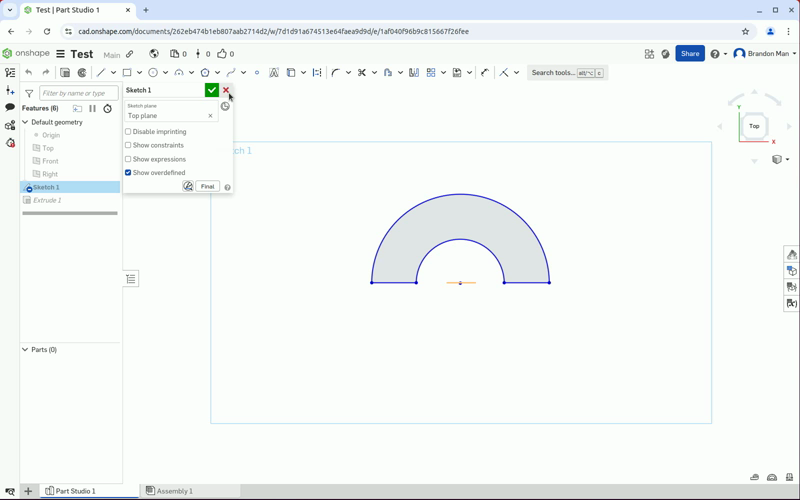
key(shift+s)
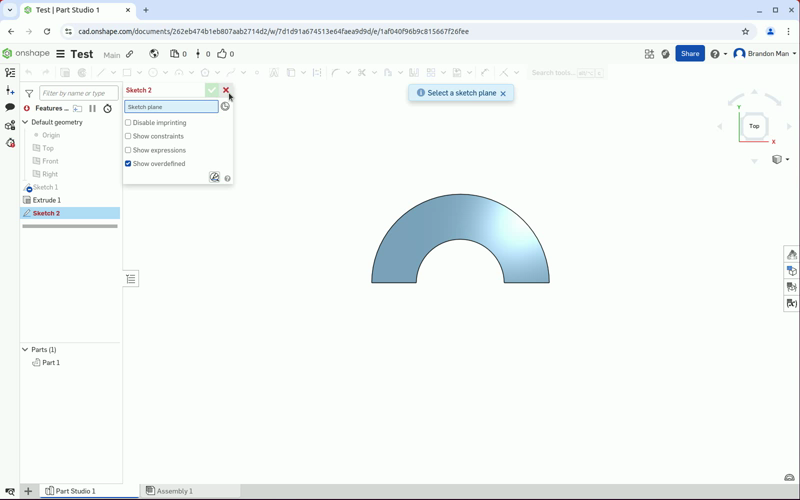
mouse_move(73, 150)
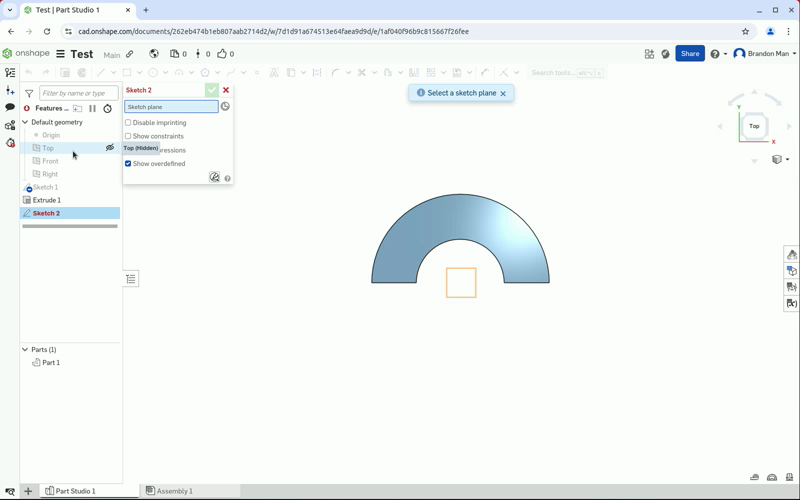
click(73, 150)
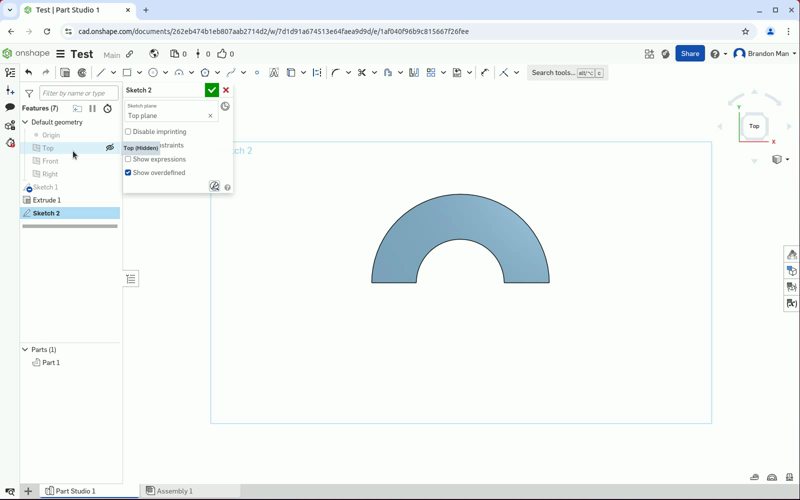
mouse_move(73, 352)
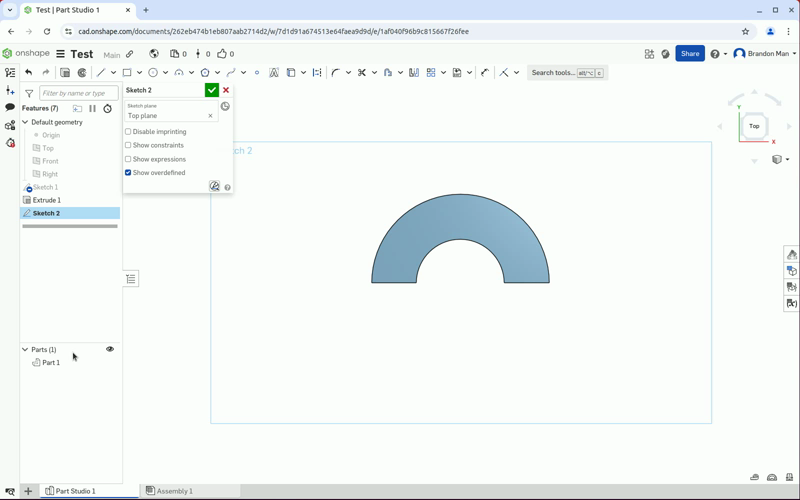
key(y)
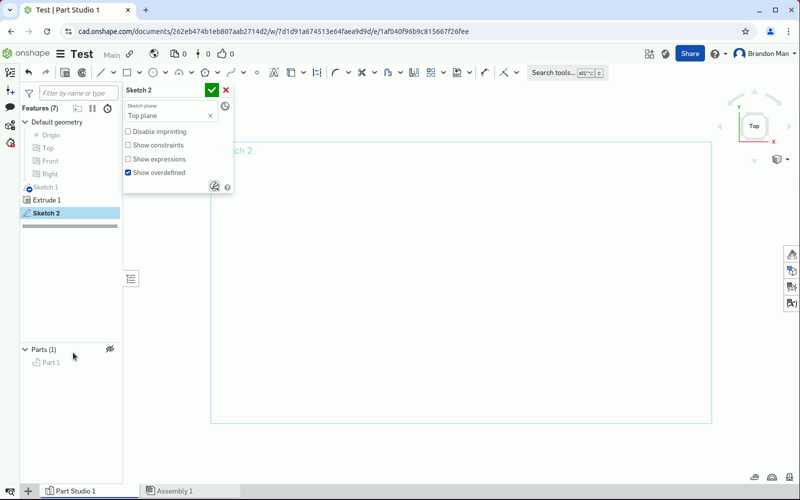
key(l)
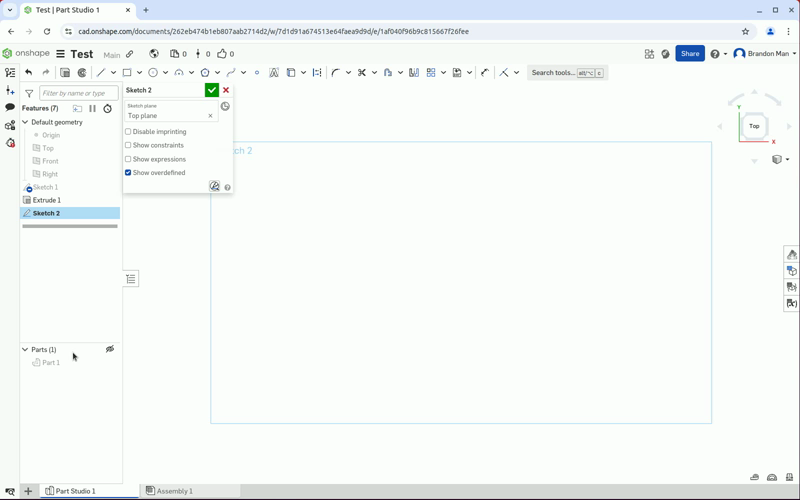
key_down(shift)
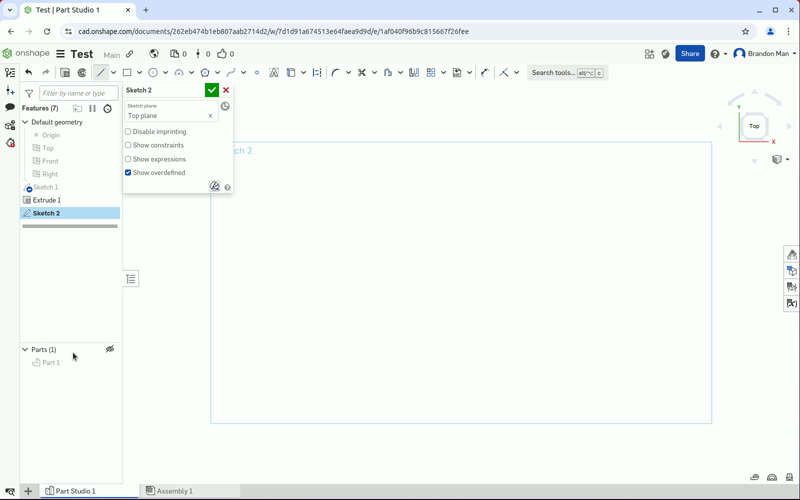
mouse_move(371, 395)
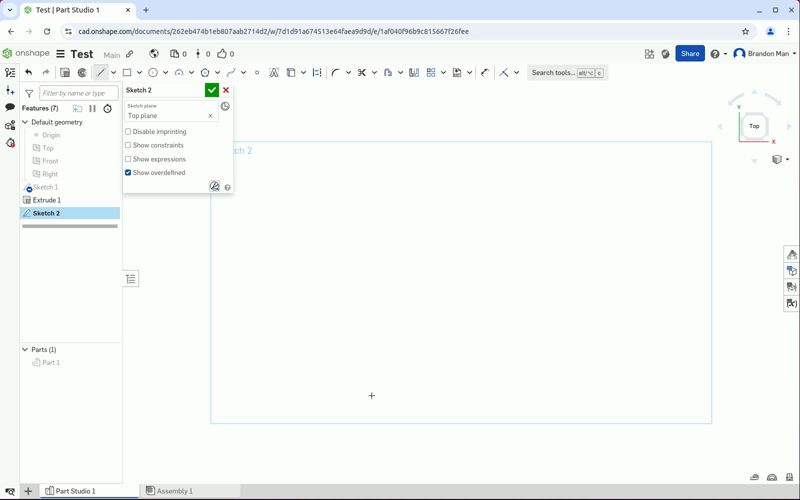
click(371, 395)
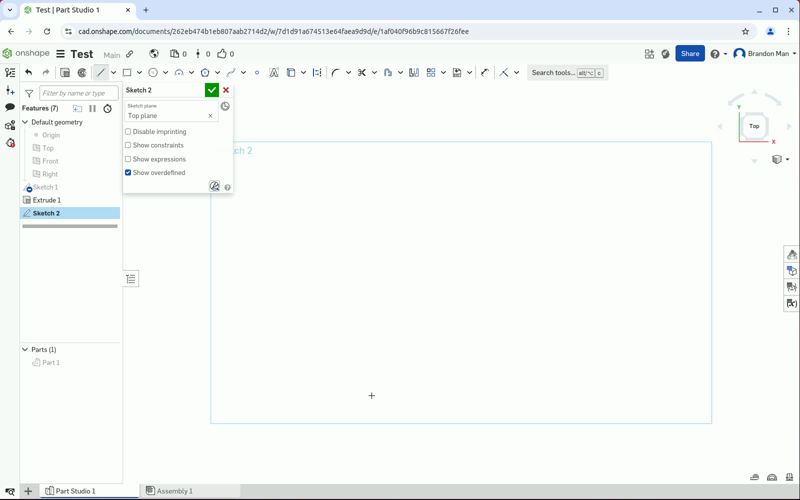
key_up(shift)
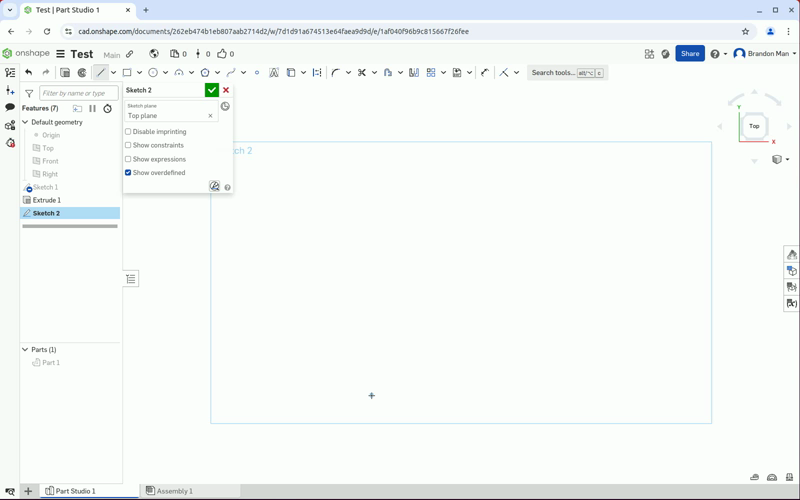
key_down(shift)
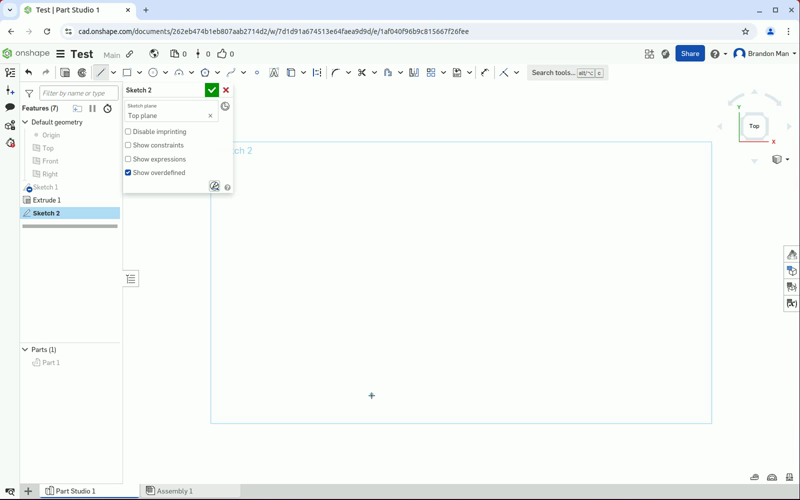
mouse_move(401, 395)
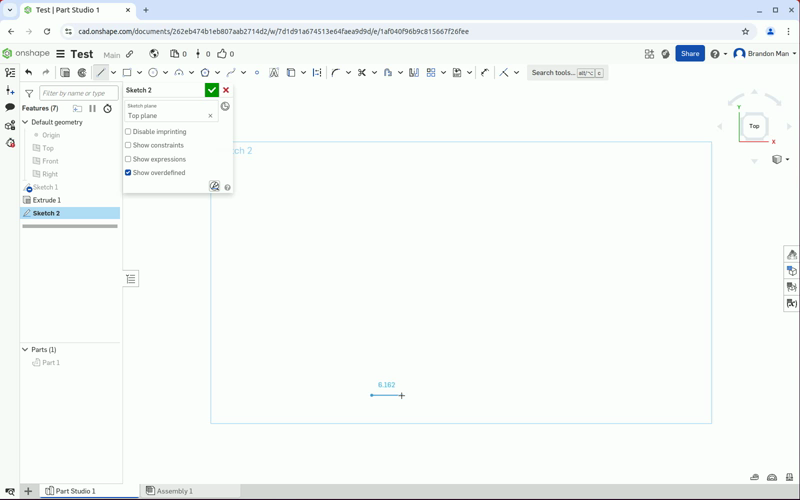
mouse_move(416, 395)
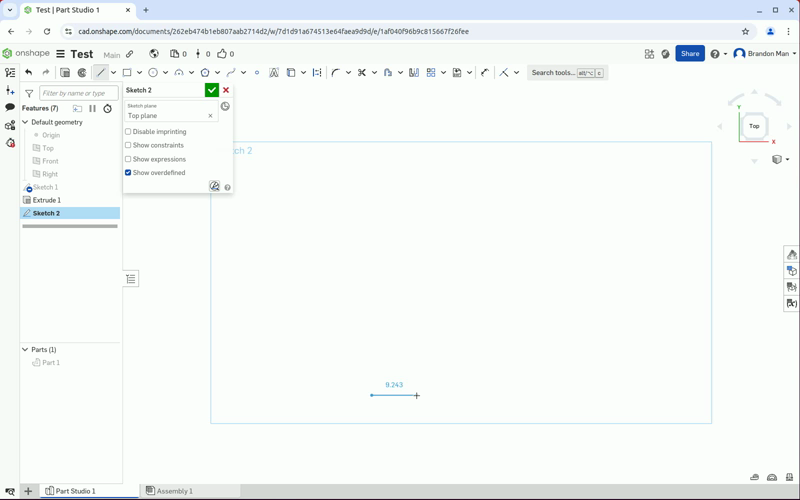
click(416, 395)
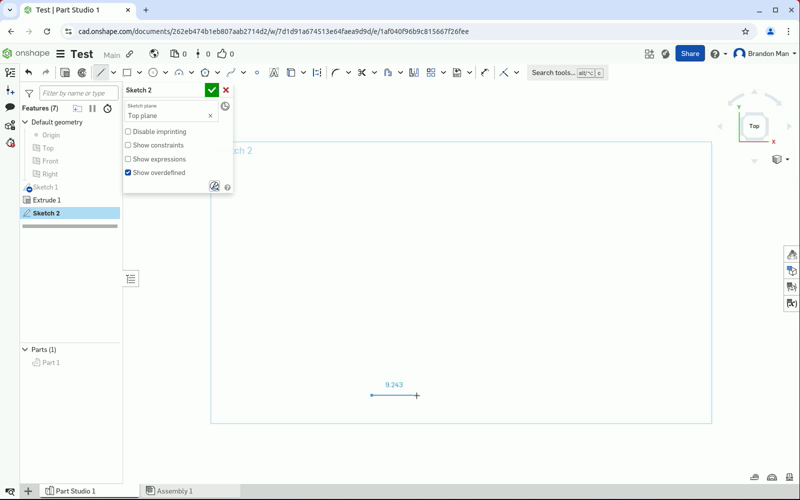
key_up(shift)
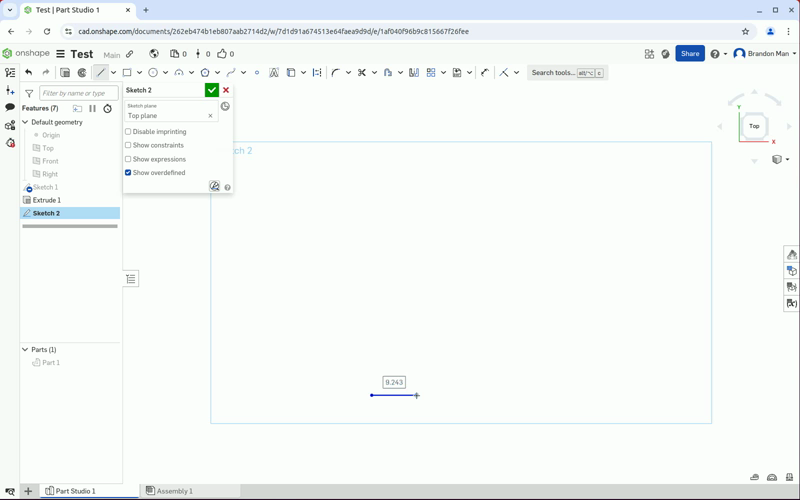
key_down(shift)
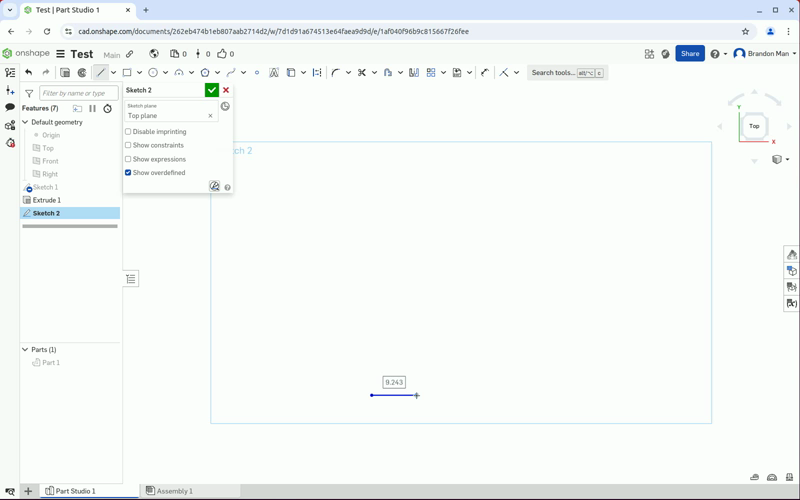
mouse_move(446, 395)
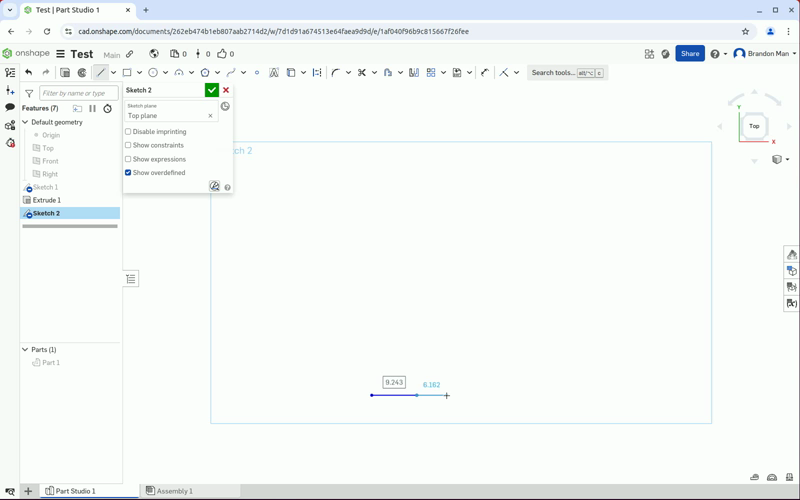
mouse_move(416, 365)
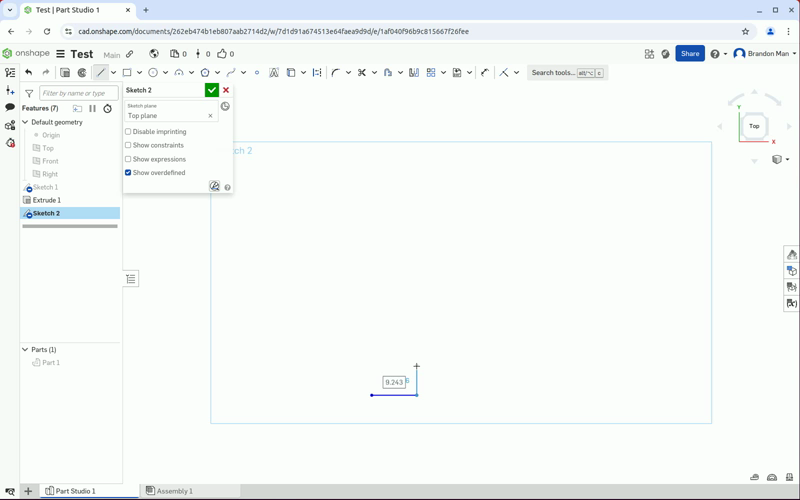
click(416, 365)
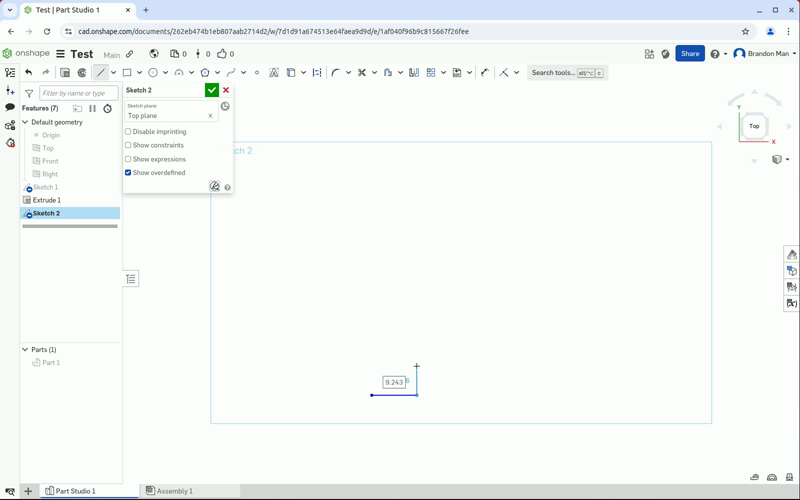
key_up(shift)
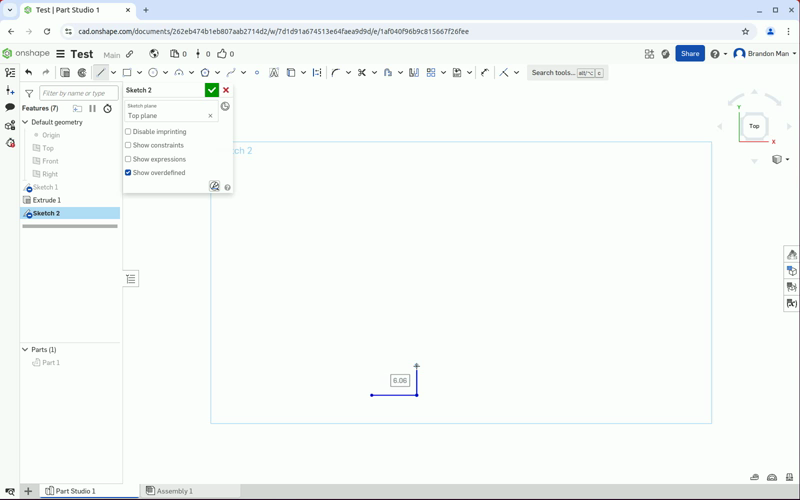
key_down(shift)
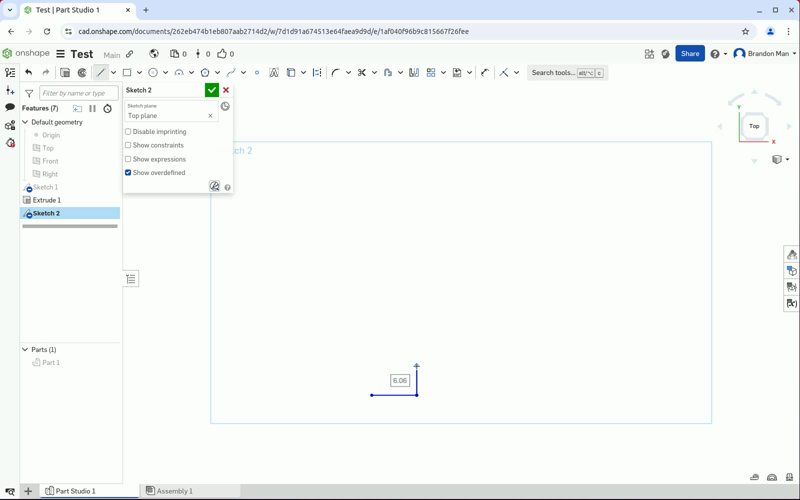
mouse_move(446, 365)
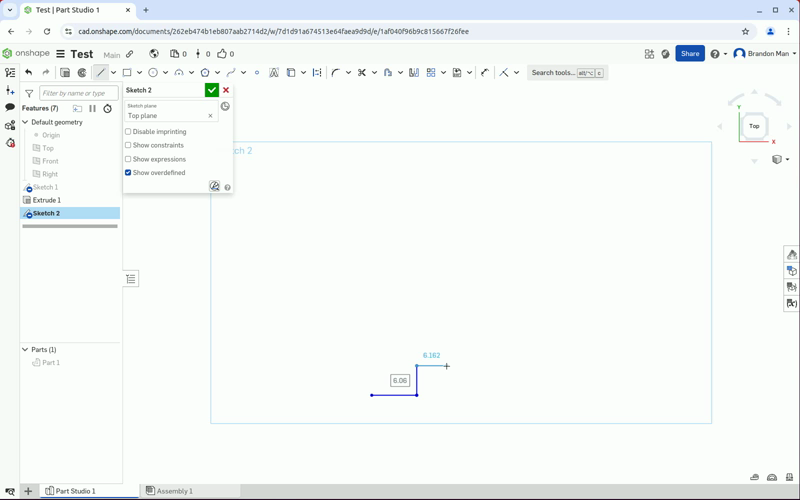
mouse_move(428, 365)
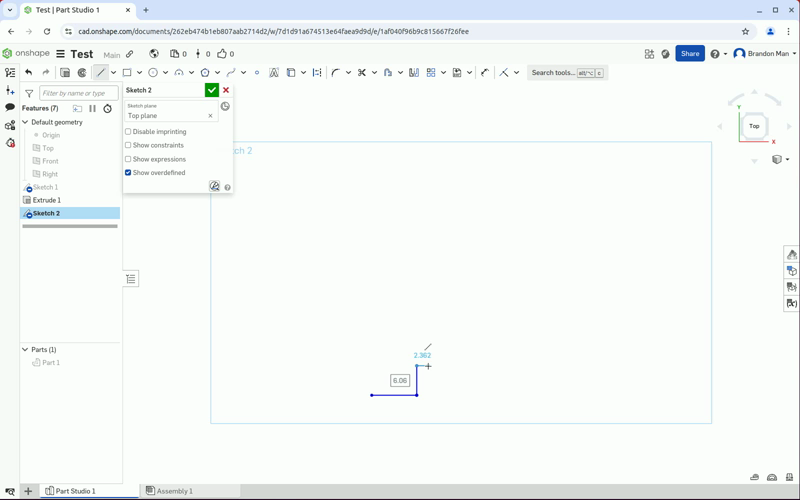
click(428, 365)
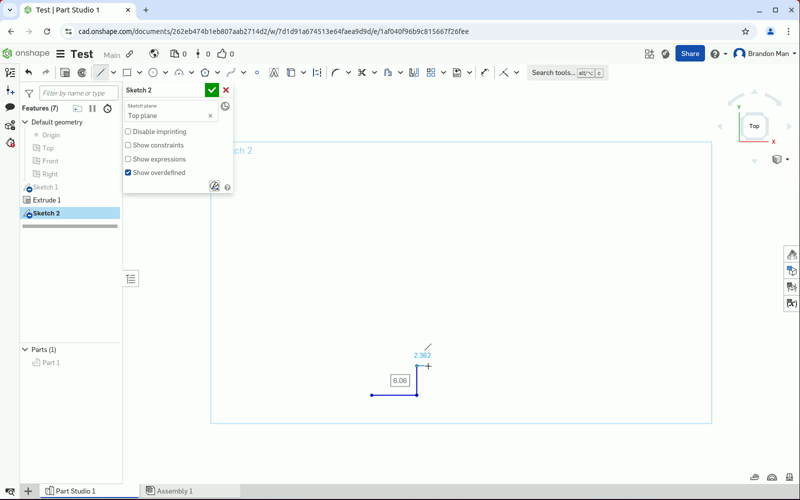
key_up(shift)
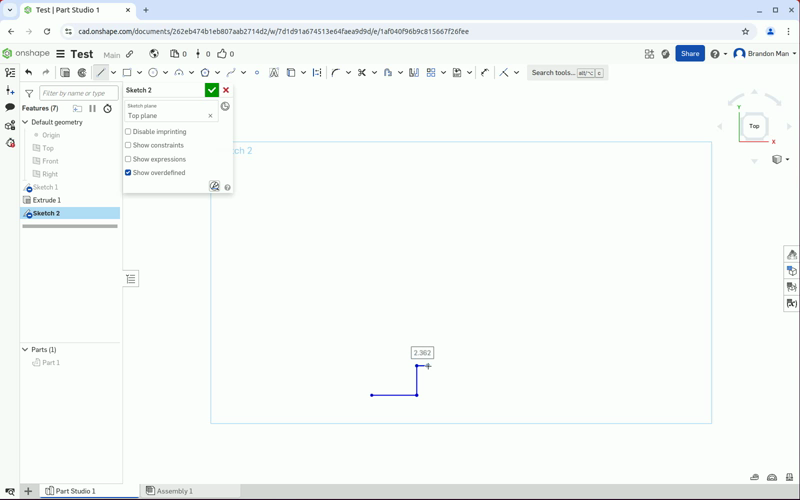
key(esc)
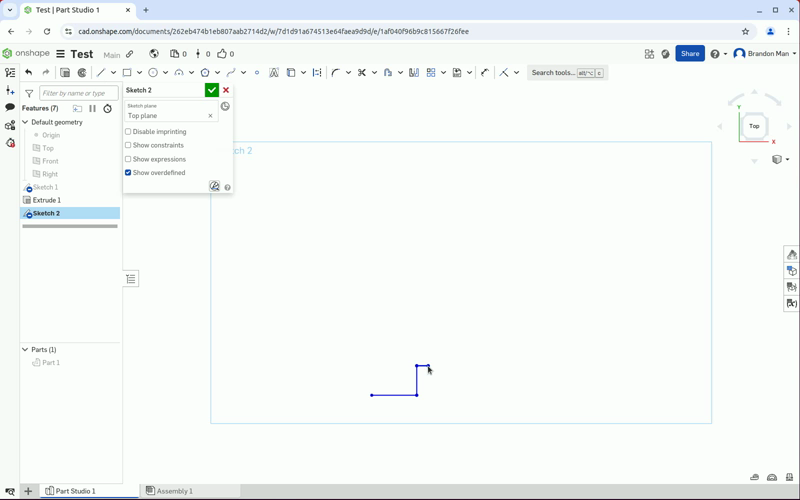
key(a)
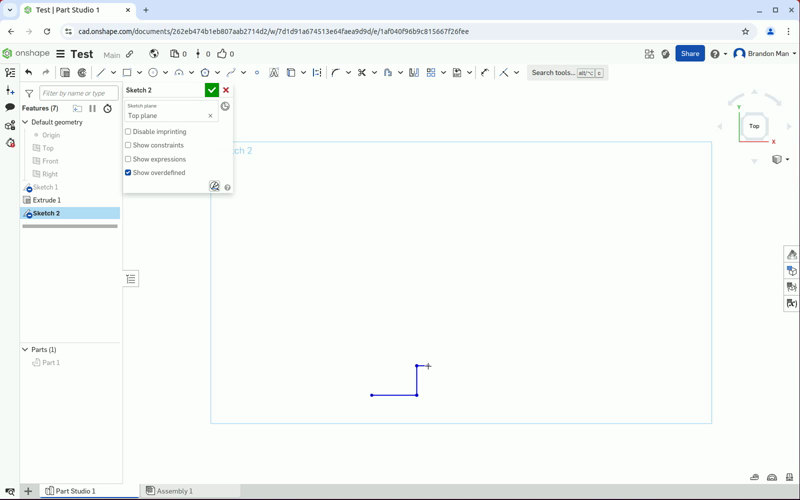
mouse_move(428, 365)
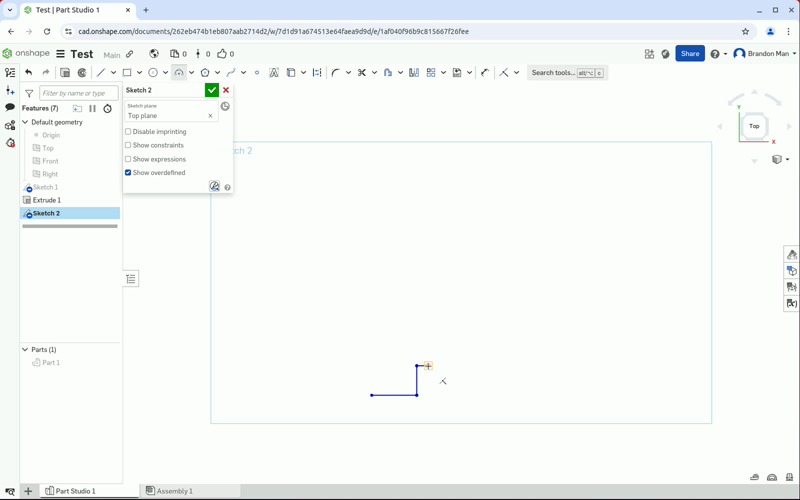
click(428, 365)
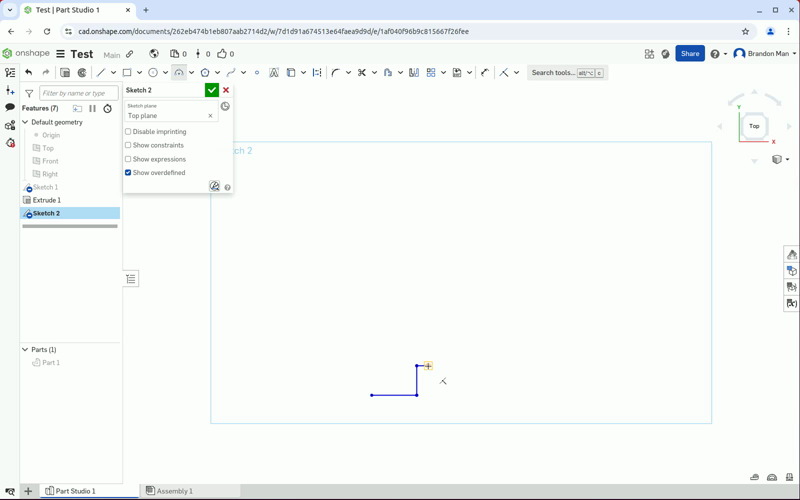
key_down(shift)
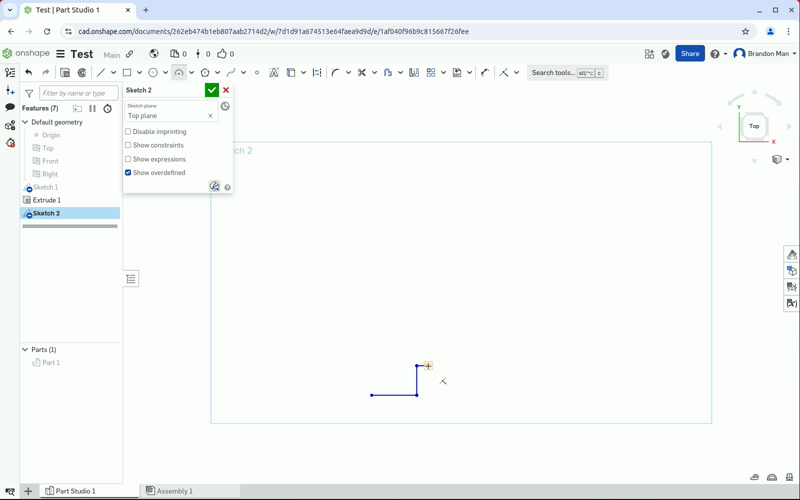
mouse_move(371, 282)
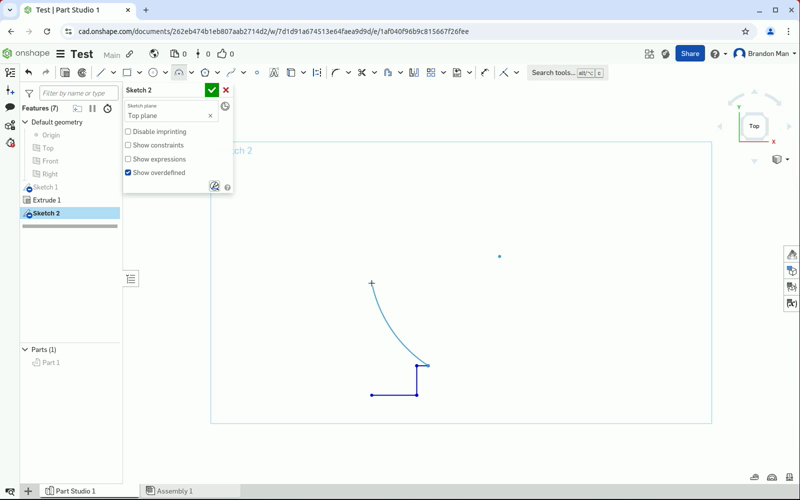
click(371, 282)
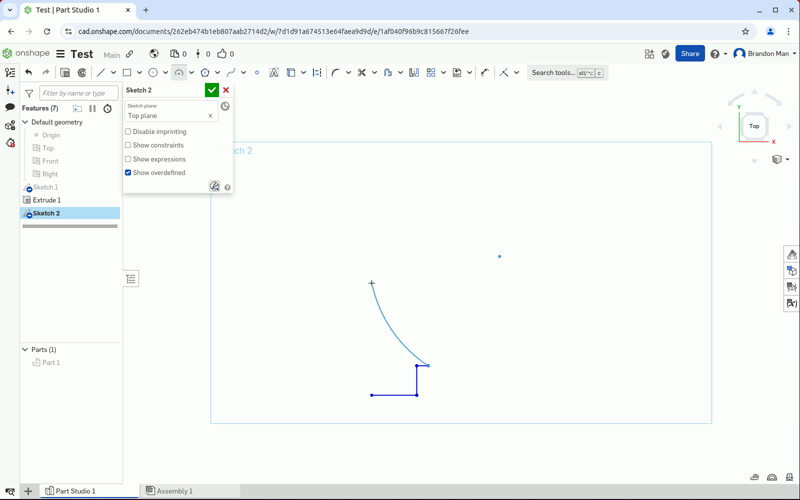
mouse_move(387, 333)
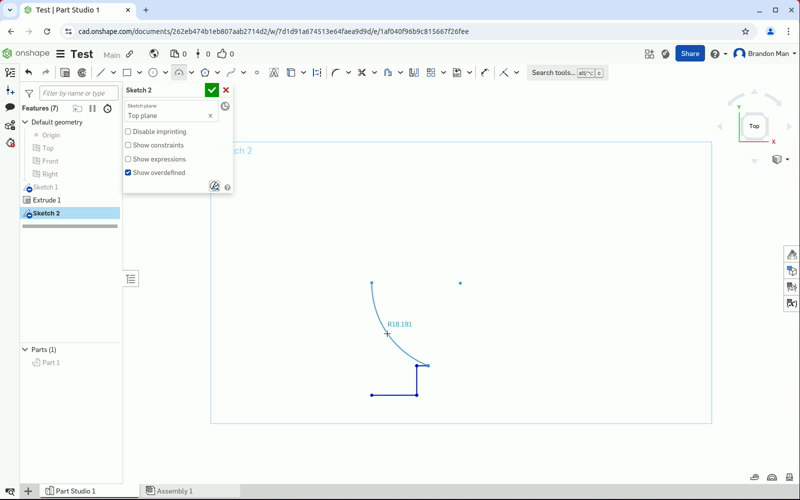
click(387, 333)
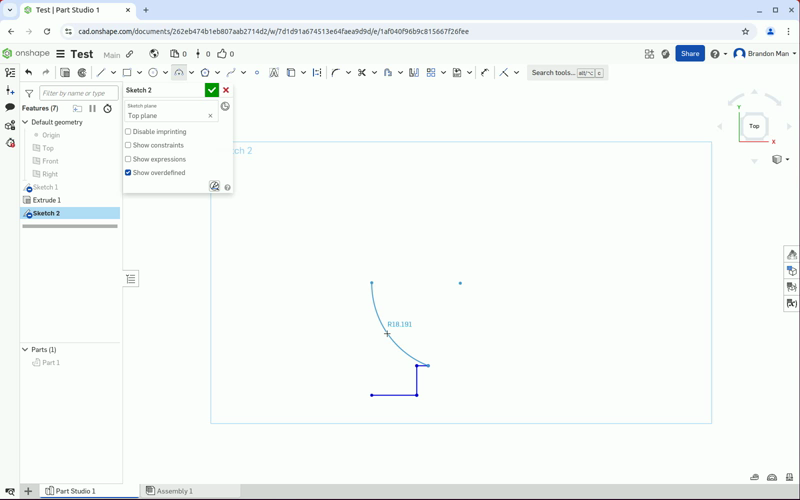
key_up(shift)
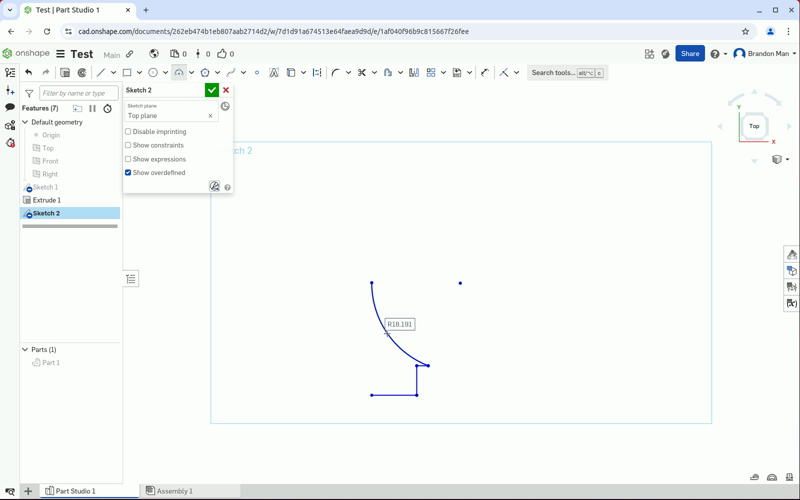
key(esc)
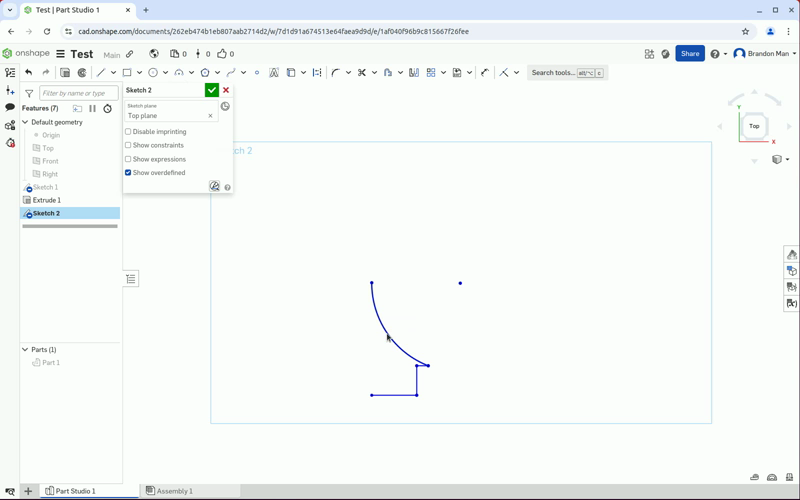
key(l)
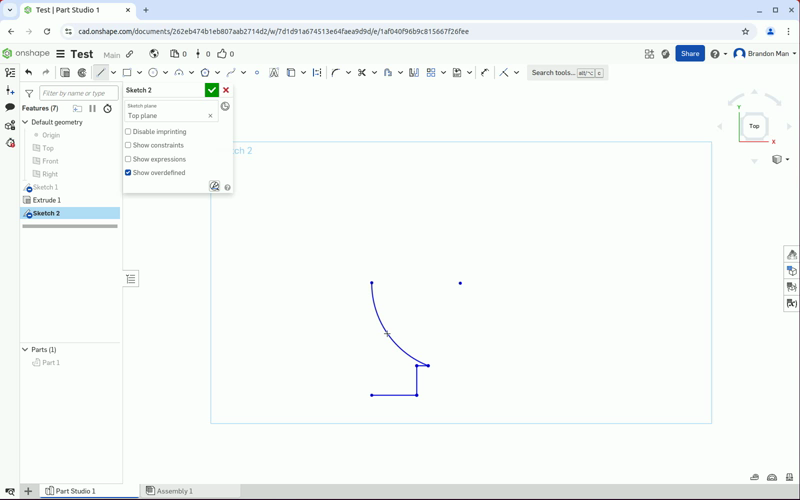
mouse_move(371, 282)
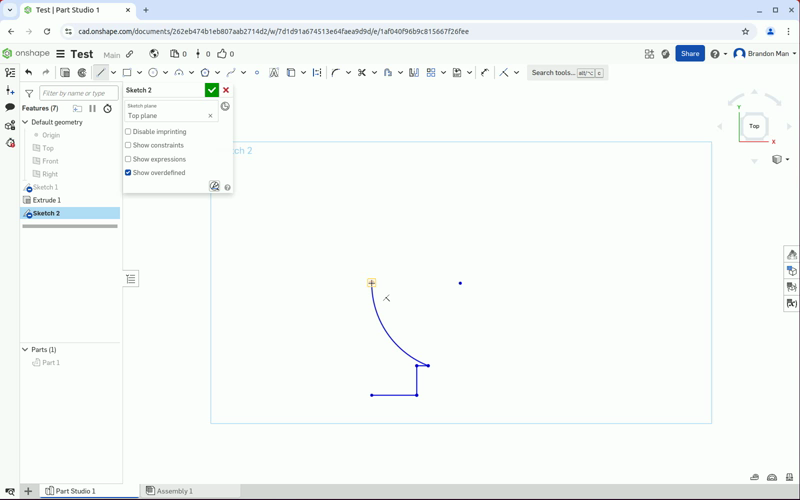
click(371, 282)
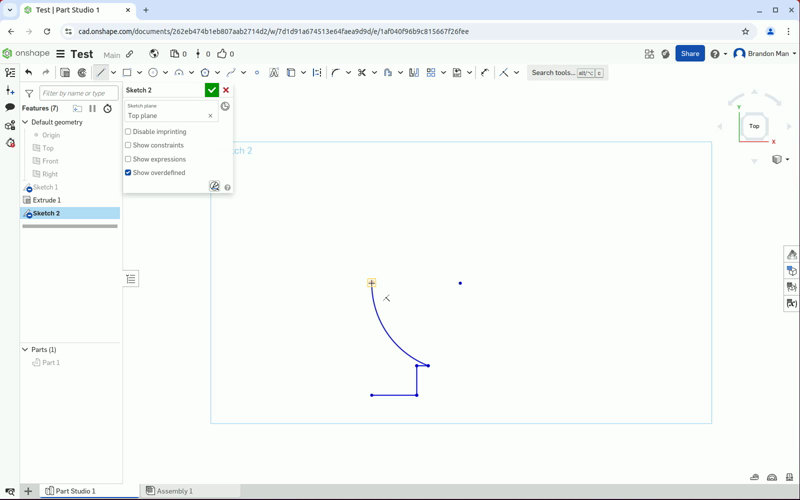
key_down(shift)
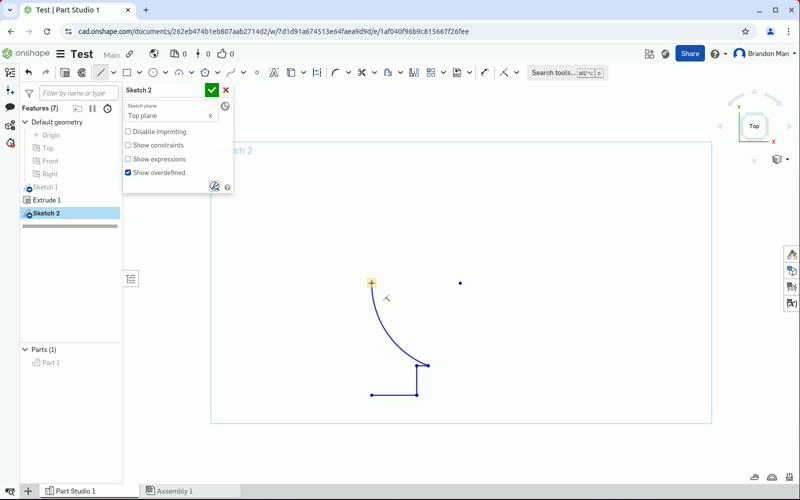
mouse_move(371, 395)
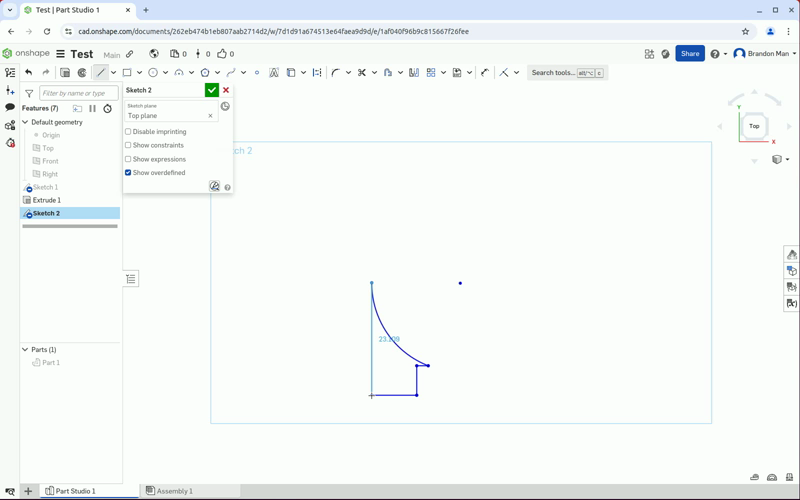
key_up(shift)
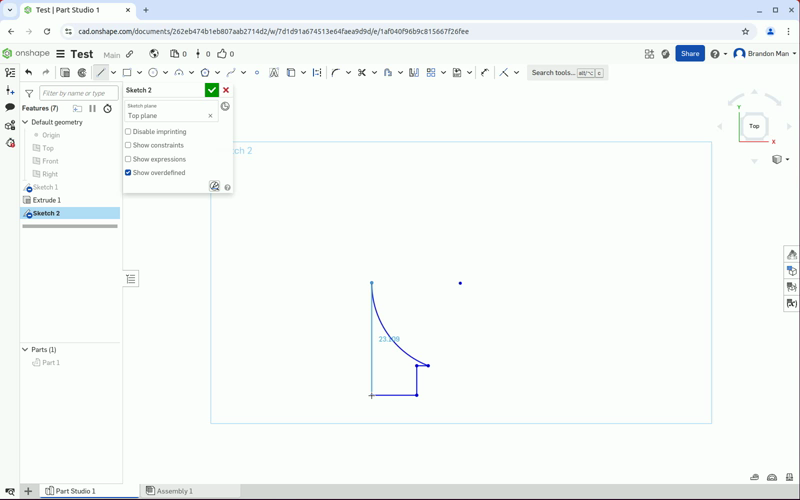
click(371, 395)
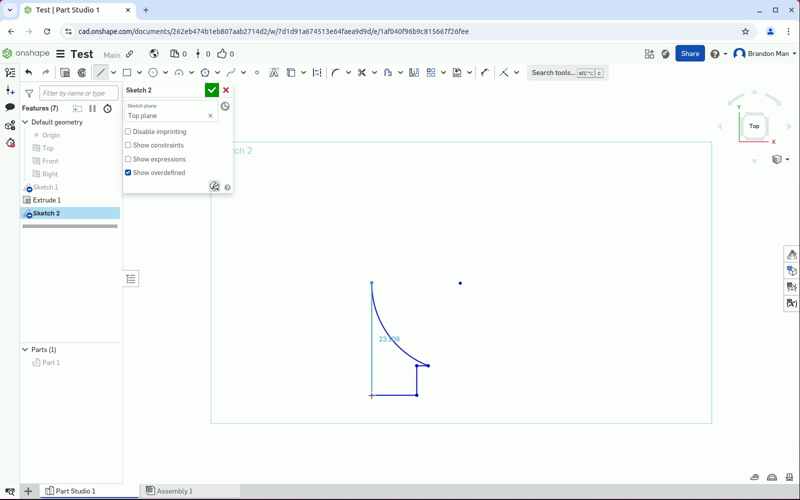
key(esc)
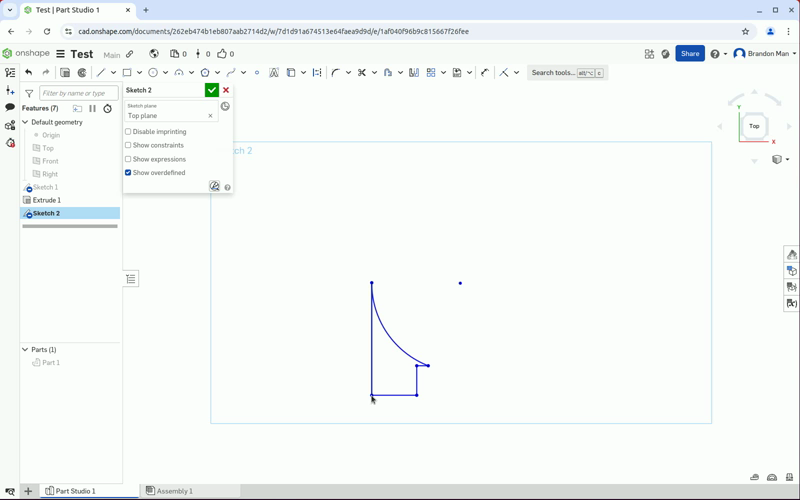
mouse_move(375, 328)
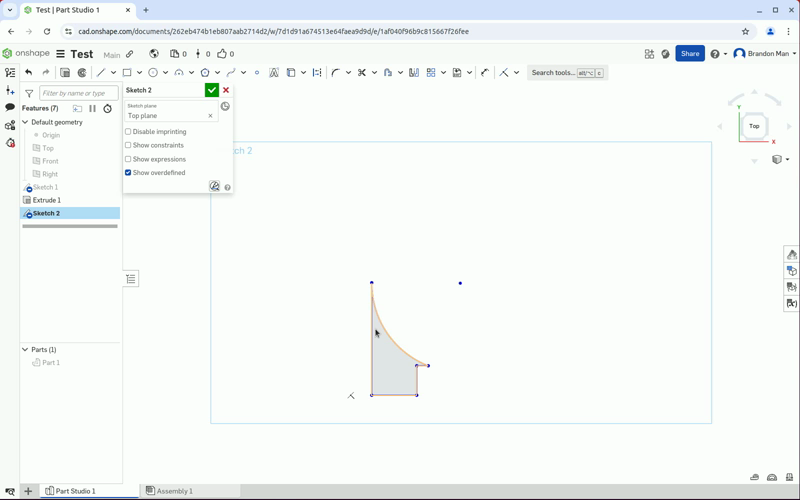
click(375, 328)
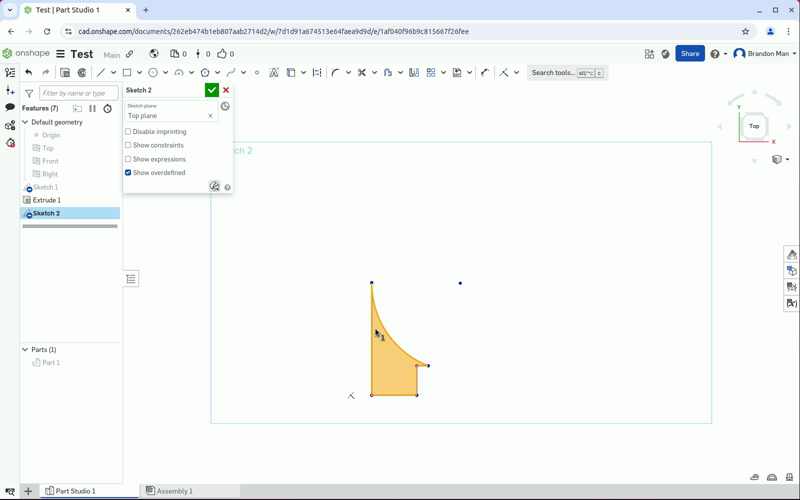
mouse_move(73, 352)
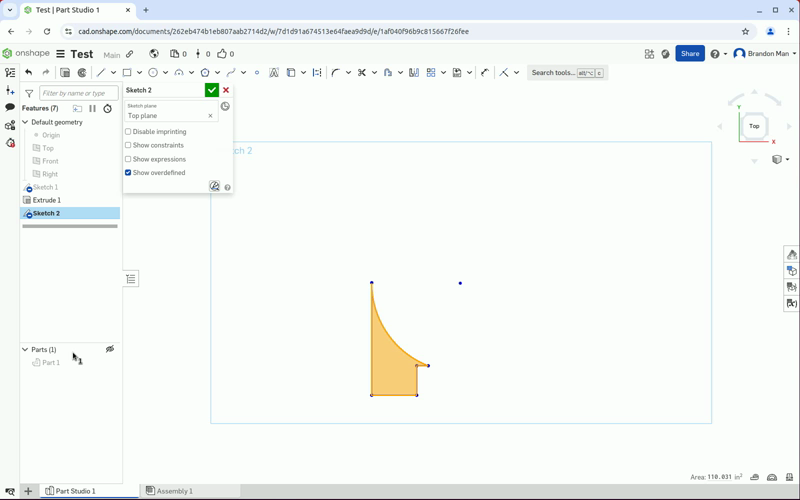
key(shift+y)
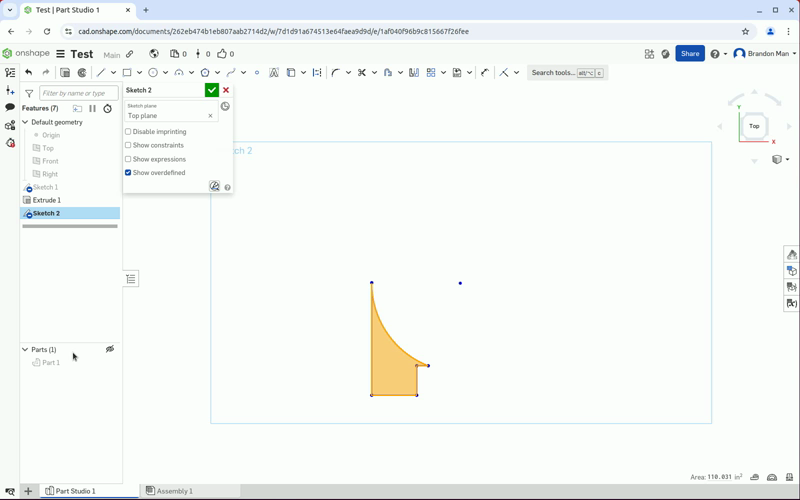
key(shift+e)
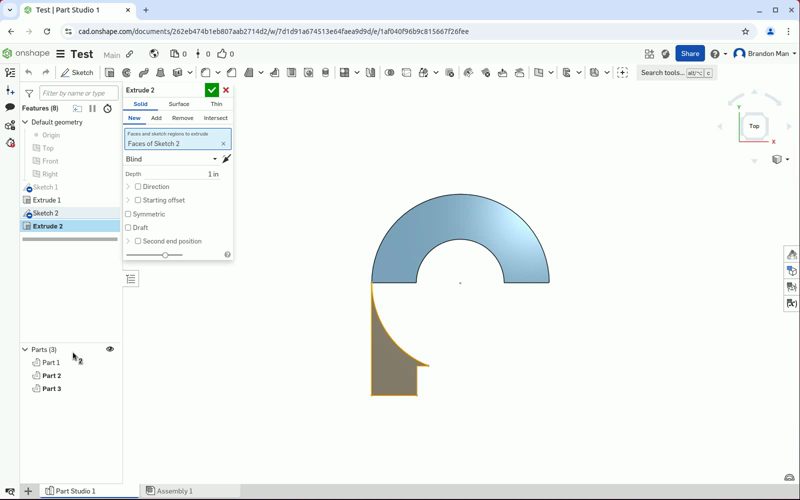
mouse_move(143, 106)
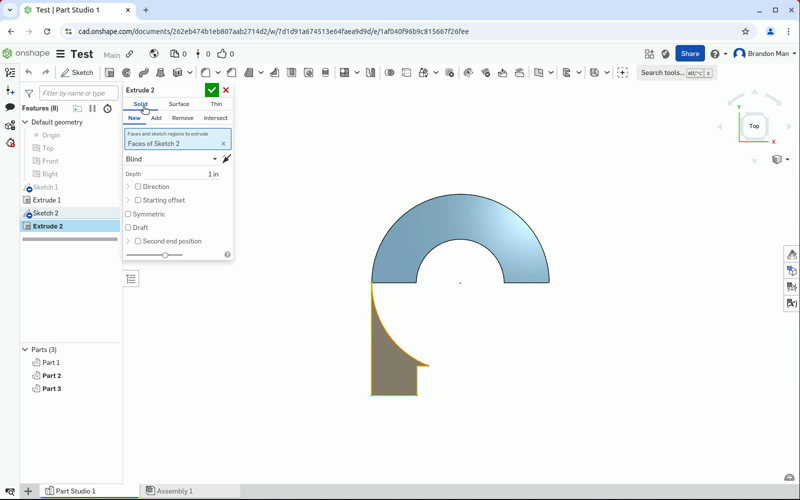
click(143, 106)
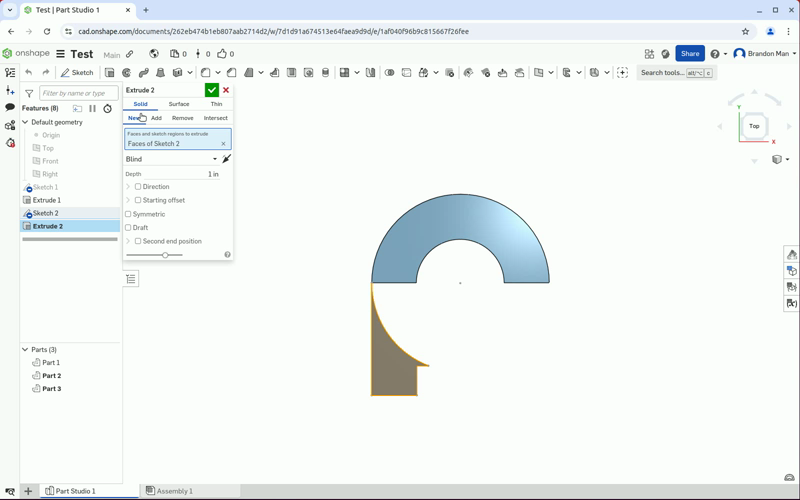
mouse_move(137, 120)
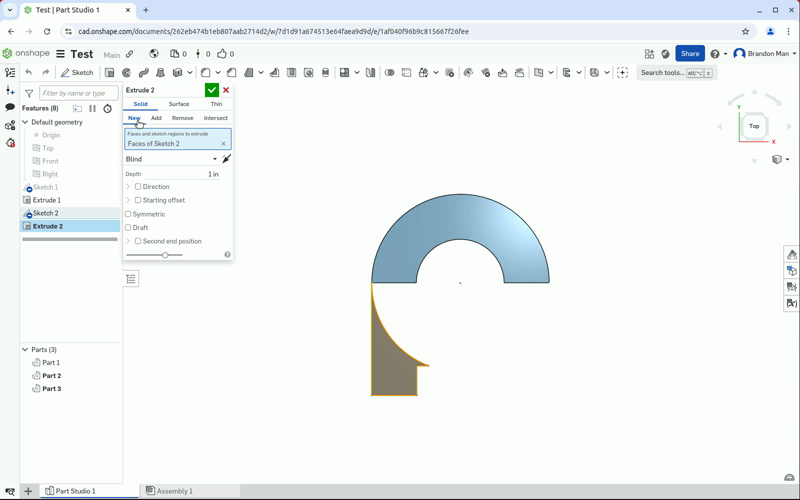
click(137, 120)
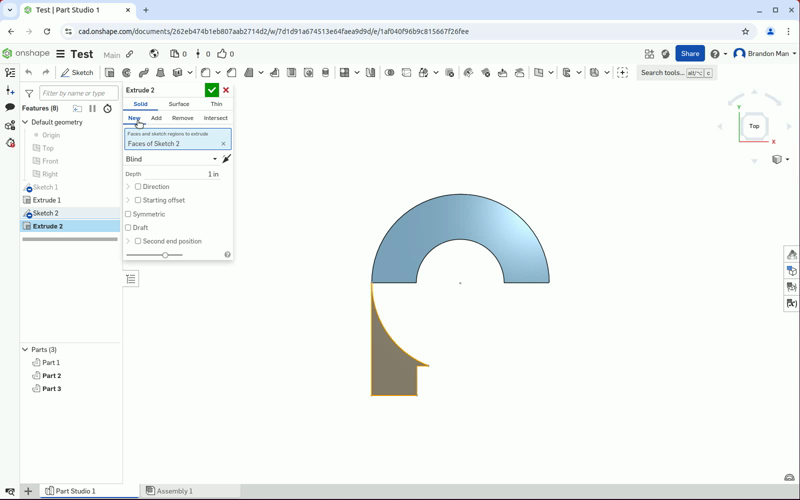
key(tab, 4)
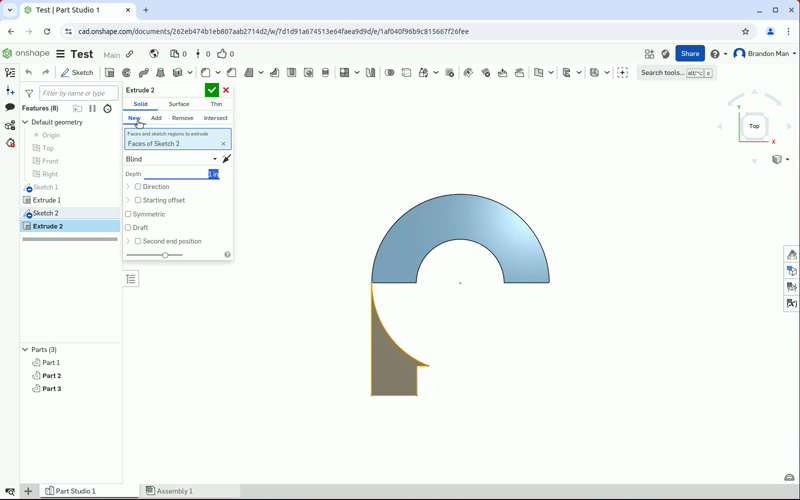
text(12.276)
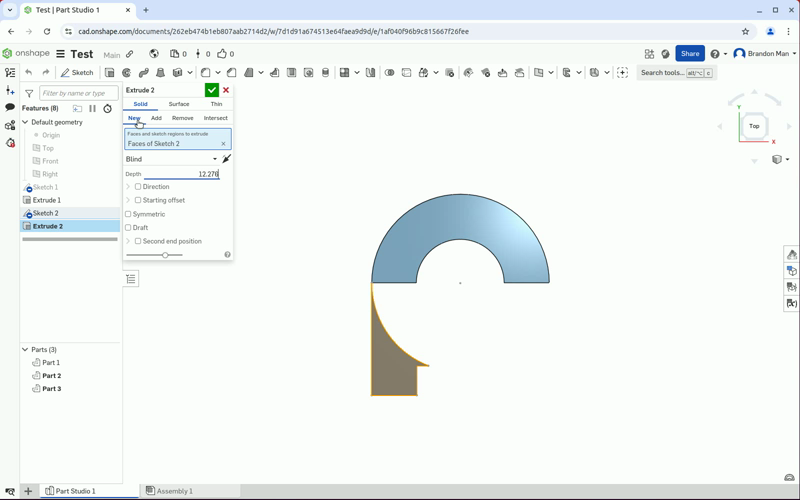
key(enter)
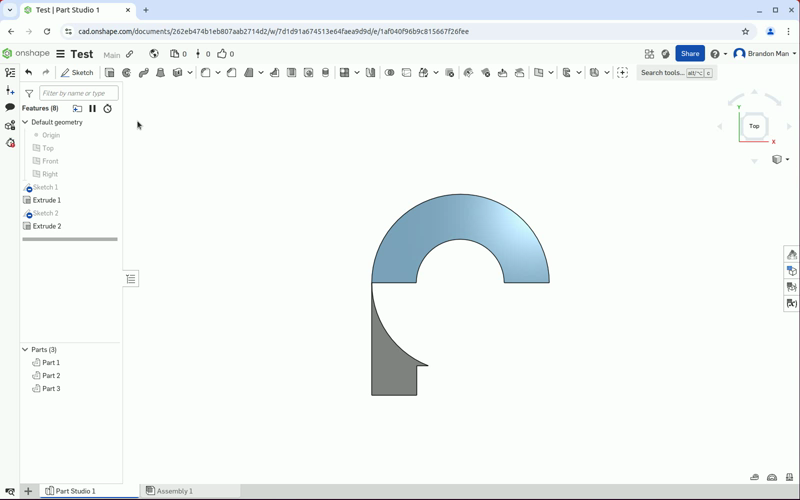
key(shift+h)
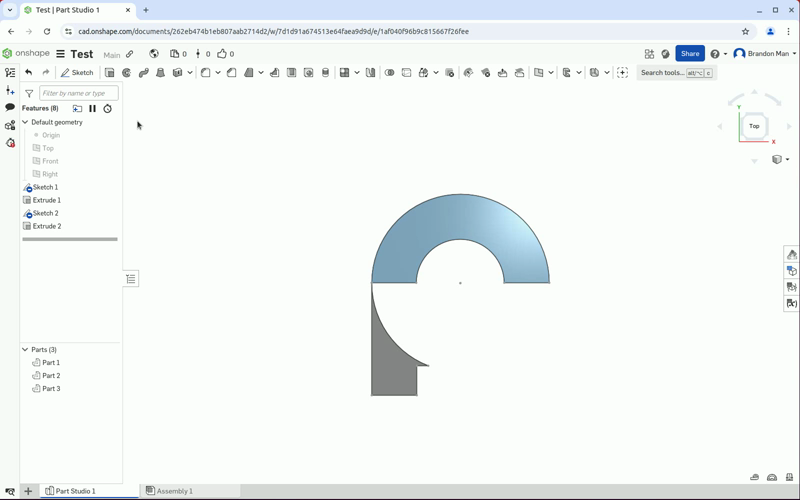
key(shift+h)
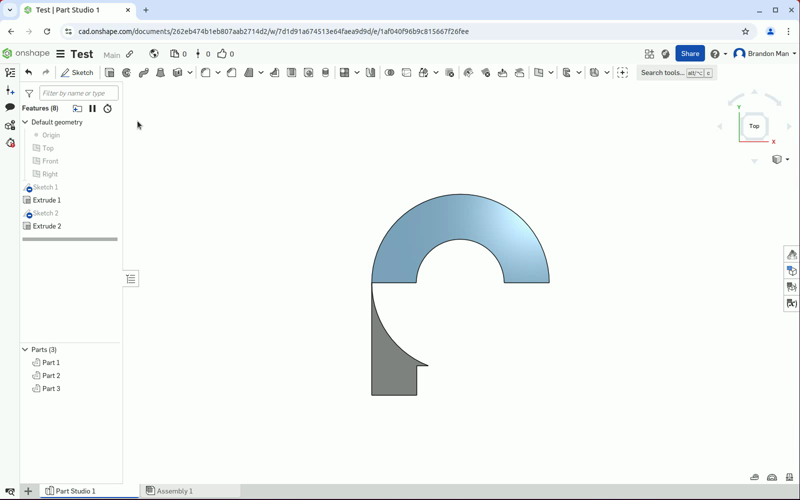
mouse_move(73, 189)
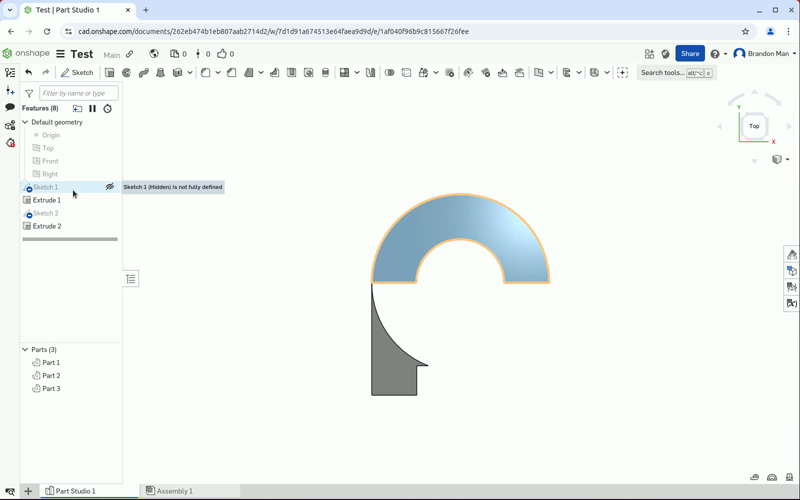
click(73, 189)
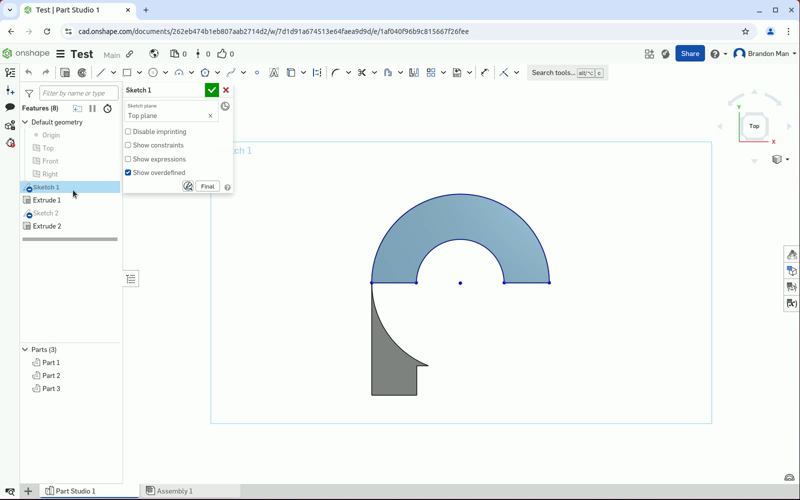
mouse_move(229, 92)
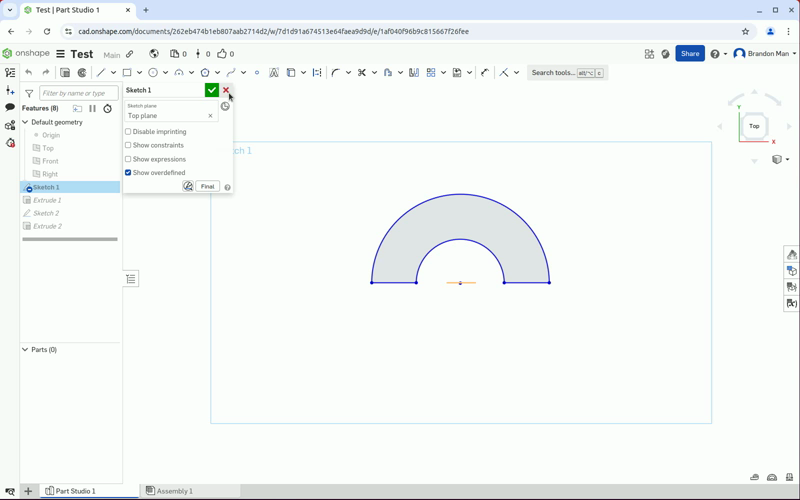
click(229, 92)
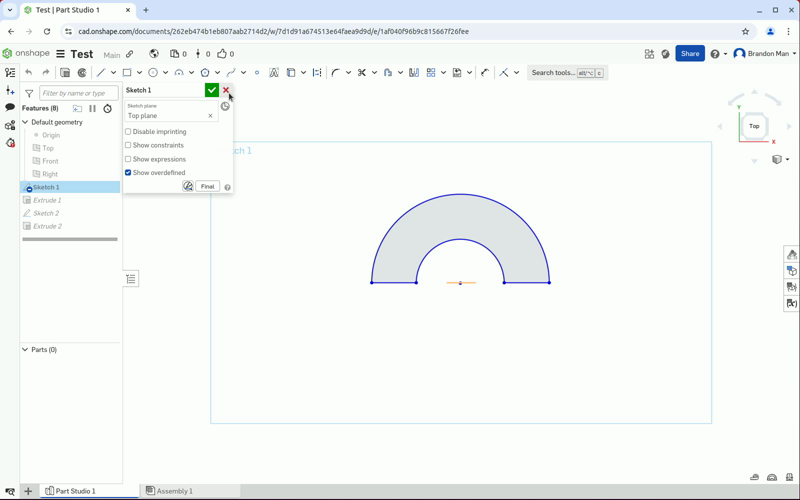
key(shift+s)
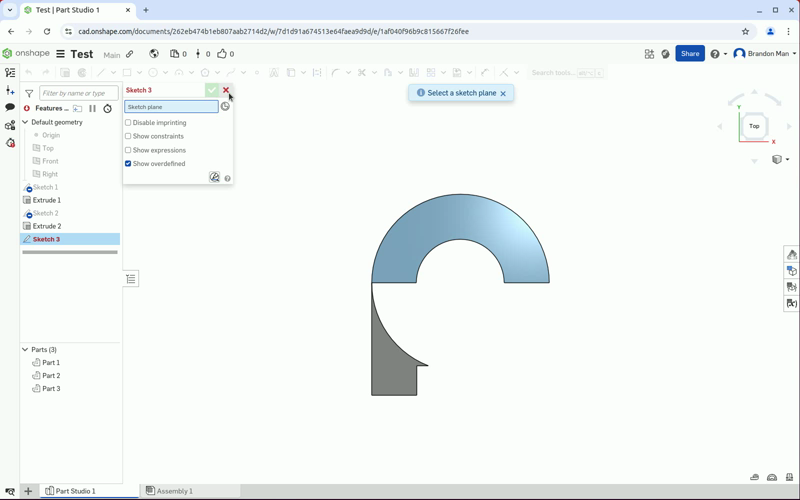
mouse_move(73, 150)
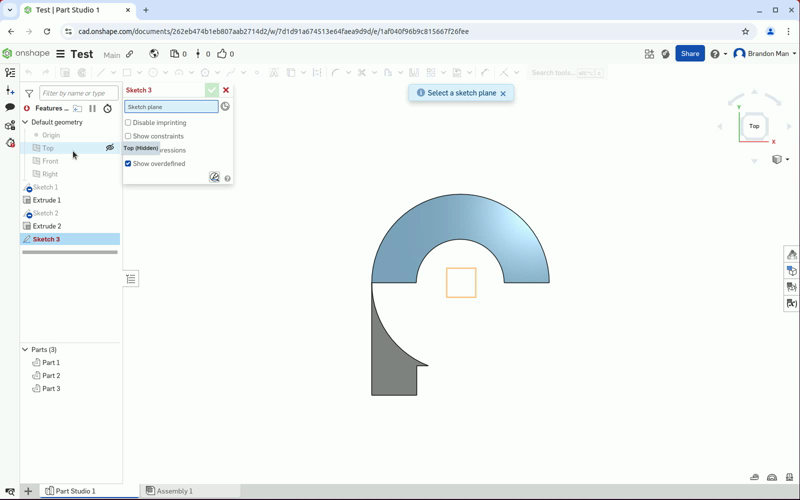
click(73, 150)
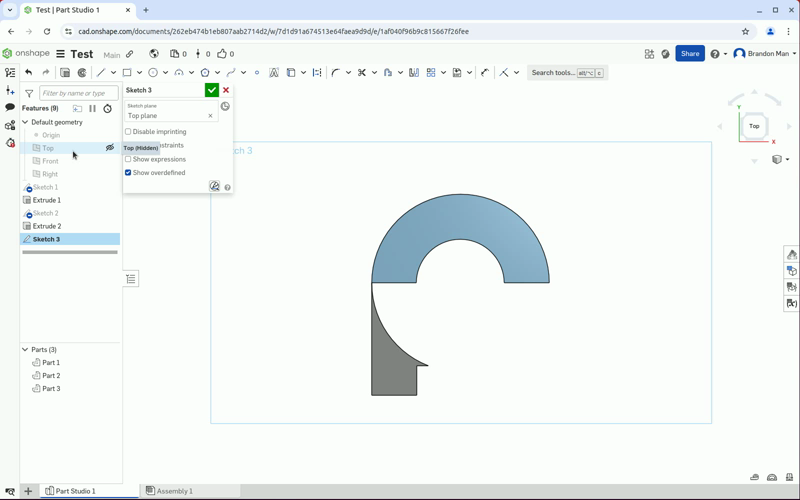
mouse_move(73, 352)
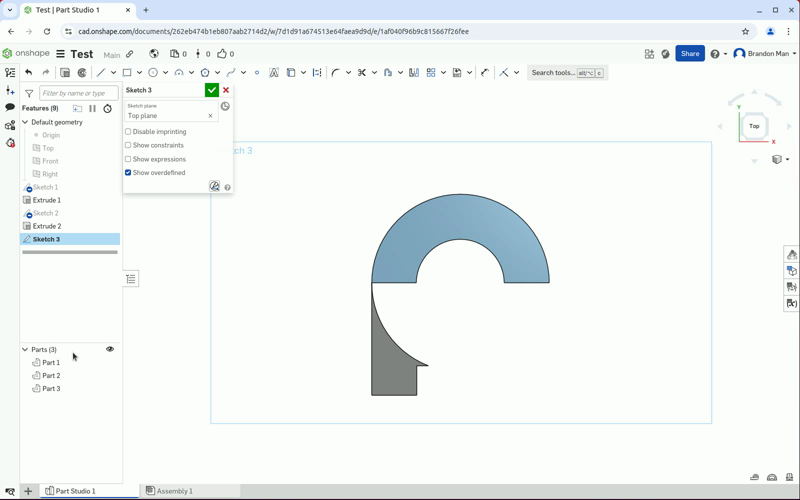
key(y)
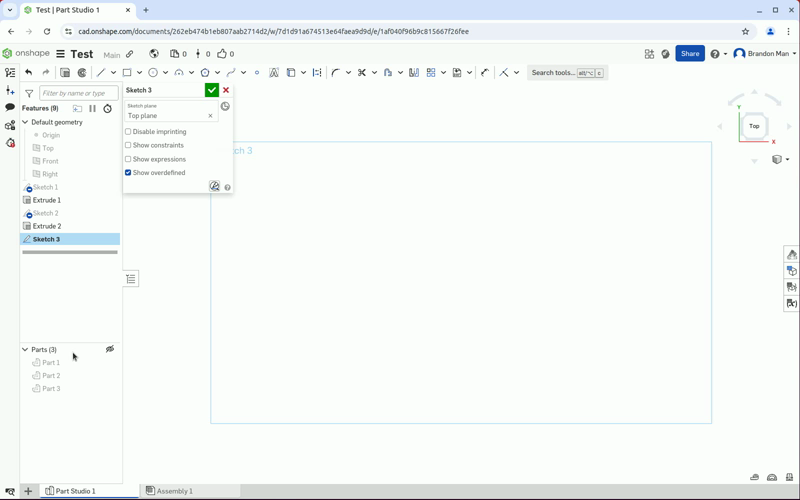
key(l)
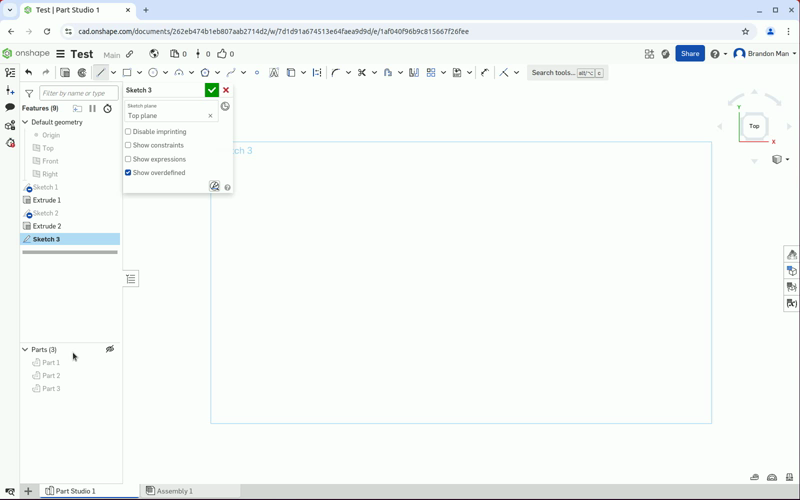
key_down(shift)
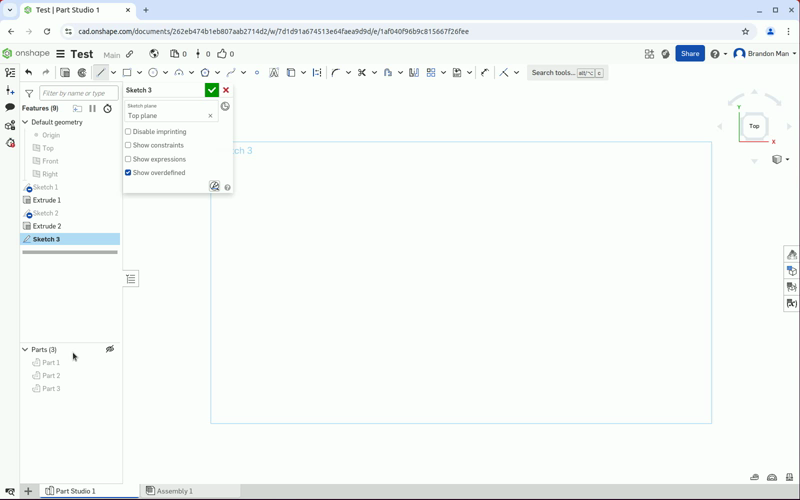
mouse_move(492, 366)
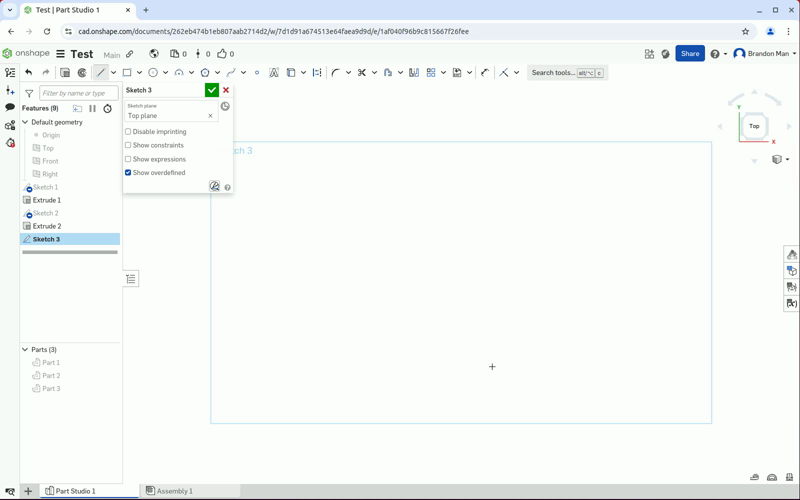
click(492, 366)
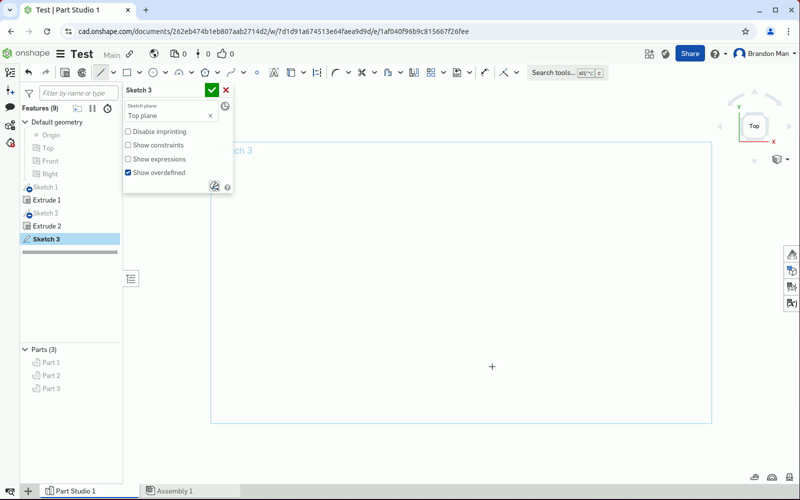
key_up(shift)
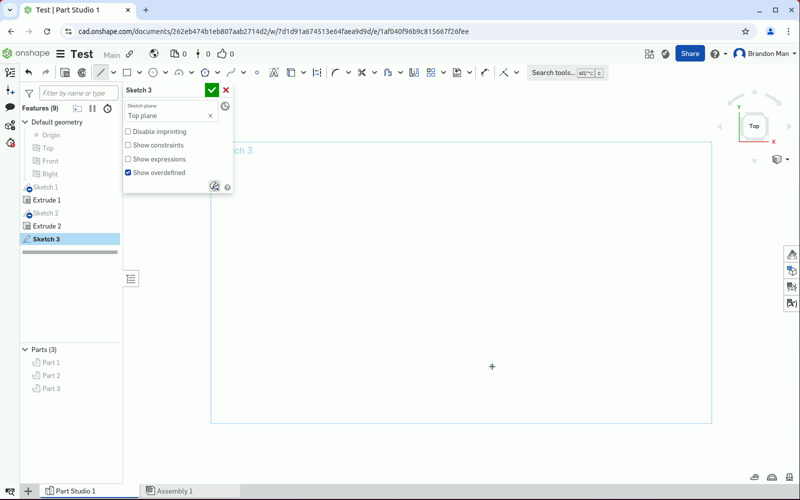
key_down(shift)
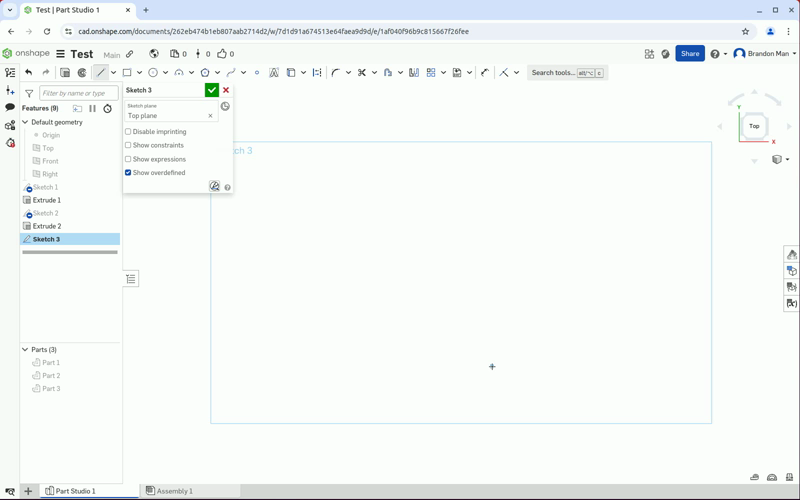
mouse_move(522, 366)
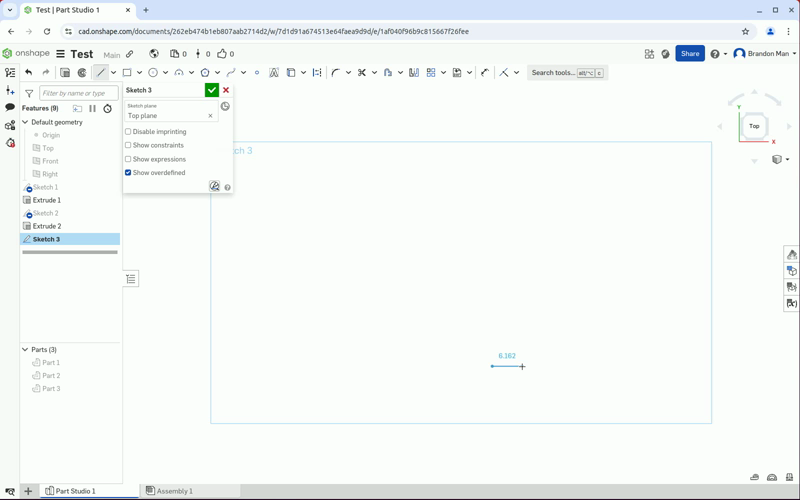
mouse_move(504, 366)
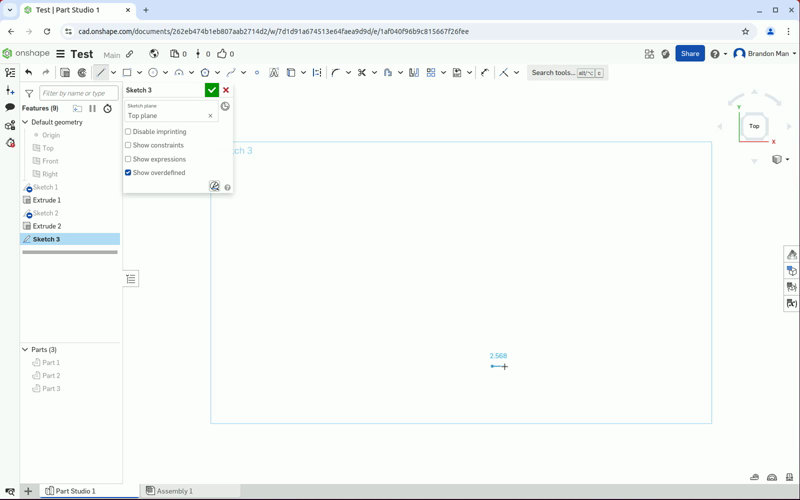
click(504, 366)
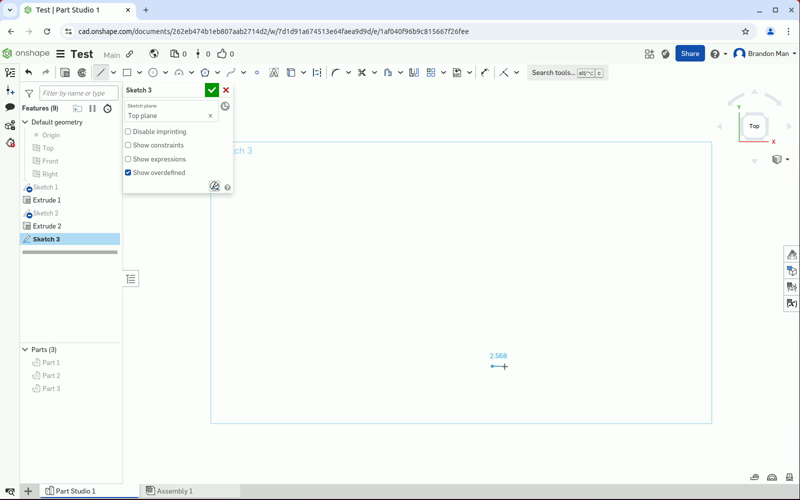
key_up(shift)
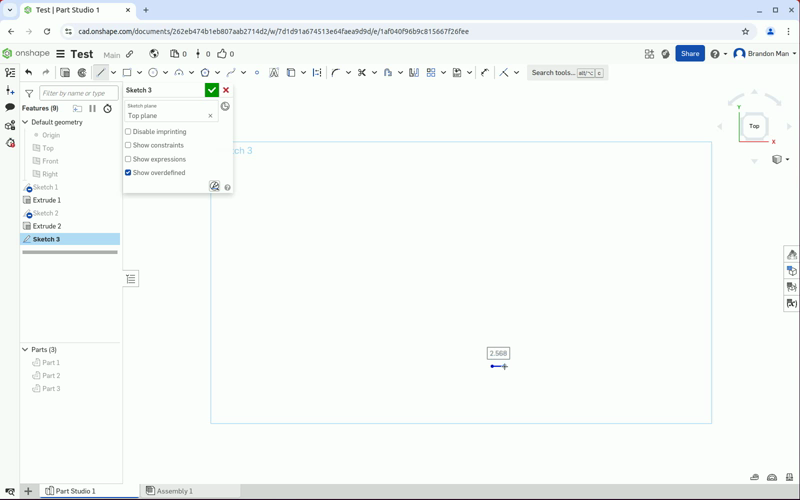
key_down(shift)
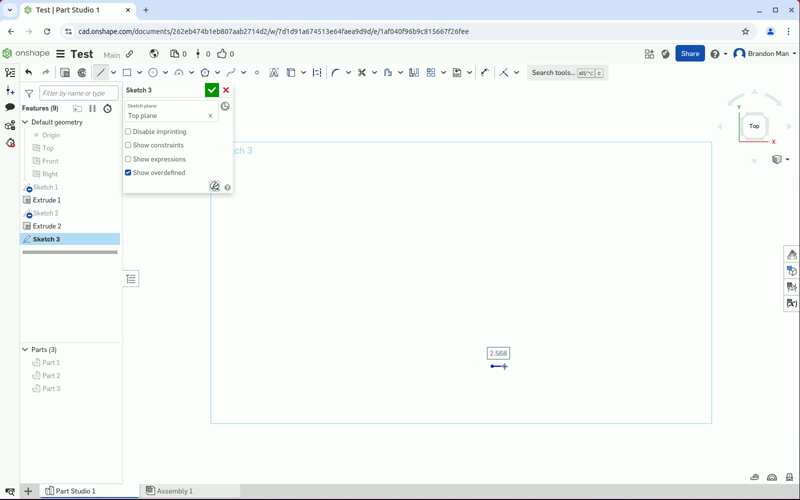
mouse_move(534, 366)
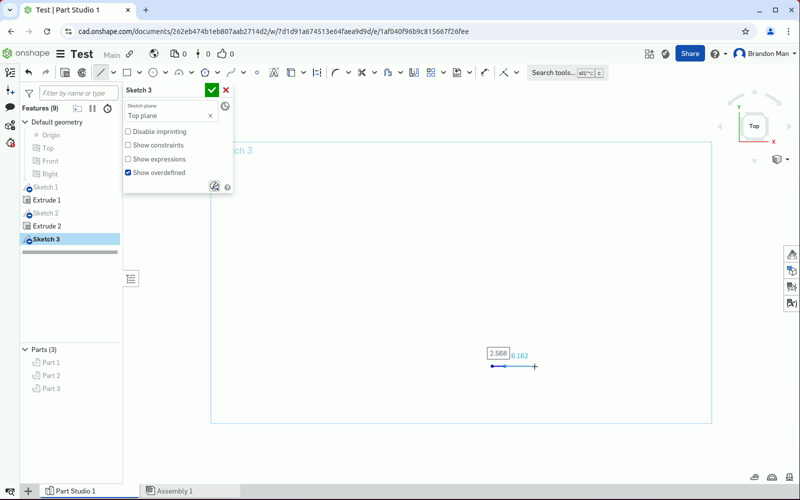
mouse_move(504, 396)
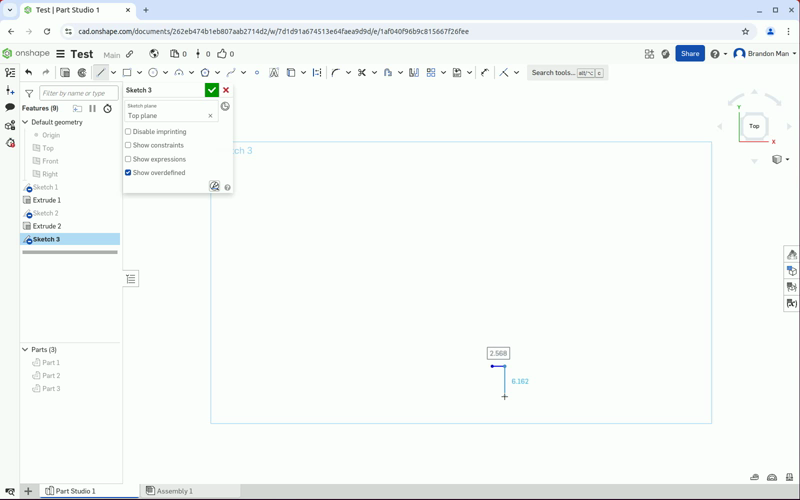
click(504, 396)
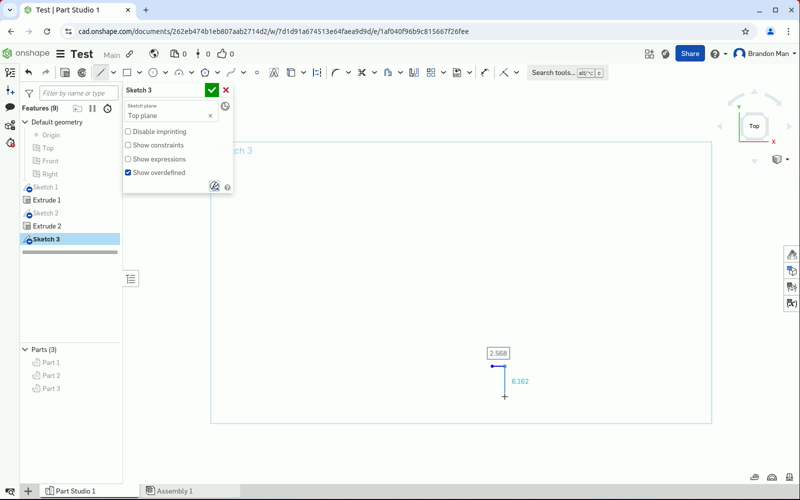
key_up(shift)
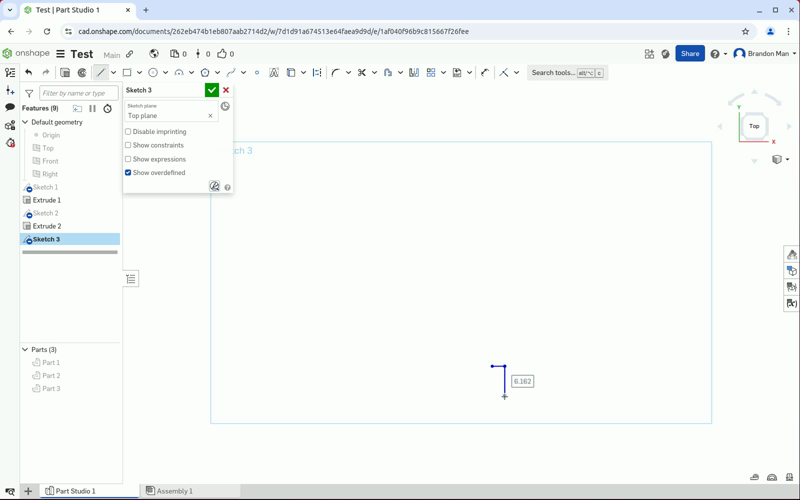
key_down(shift)
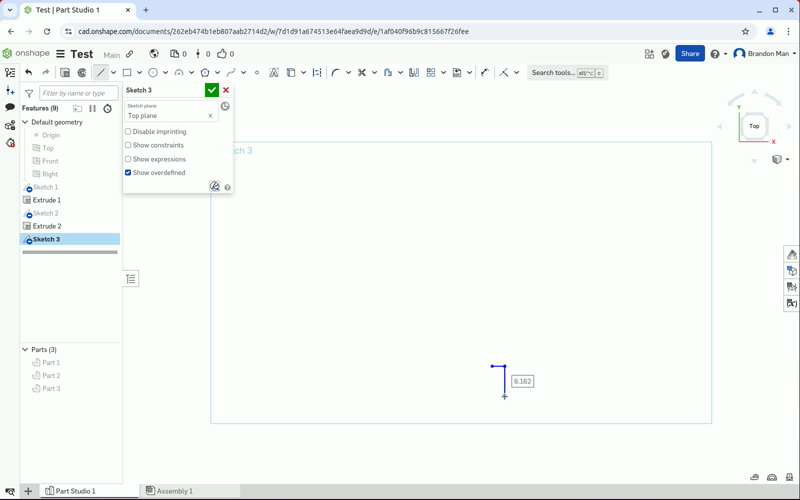
mouse_move(534, 396)
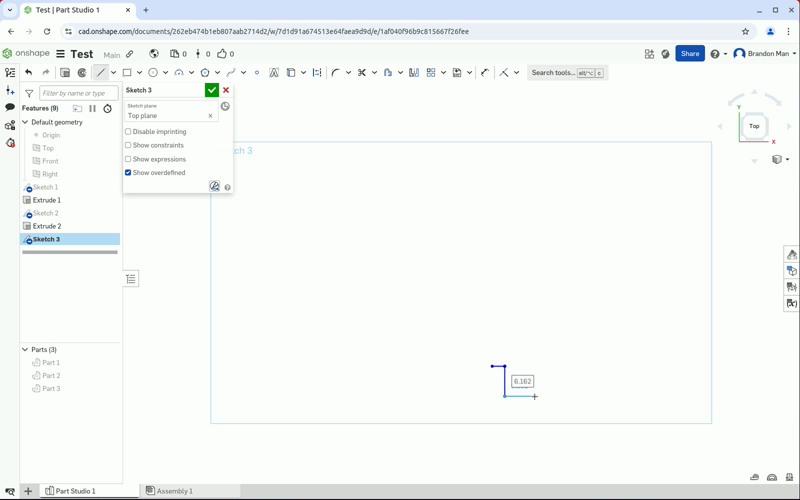
mouse_move(549, 396)
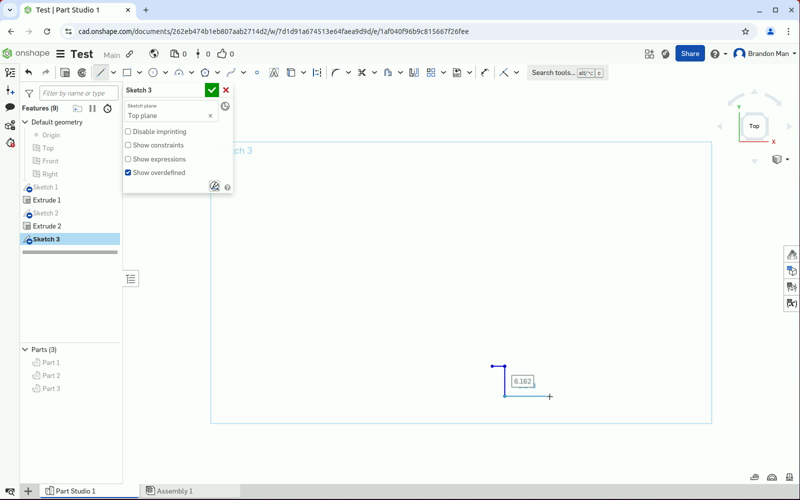
click(549, 396)
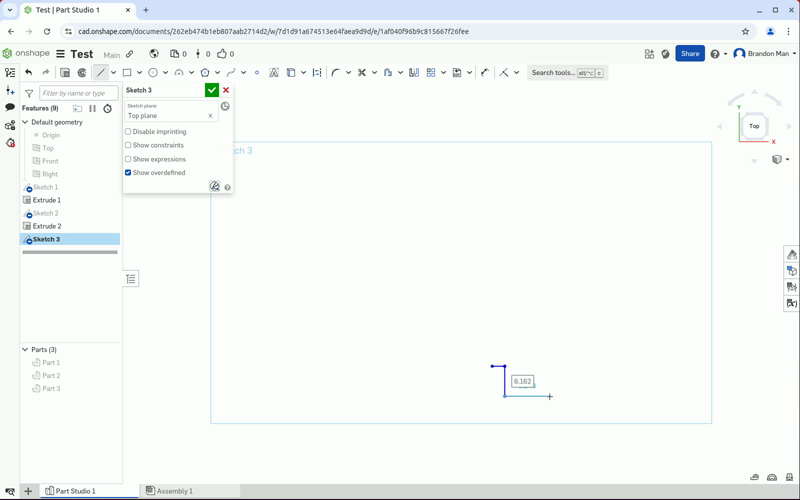
key_up(shift)
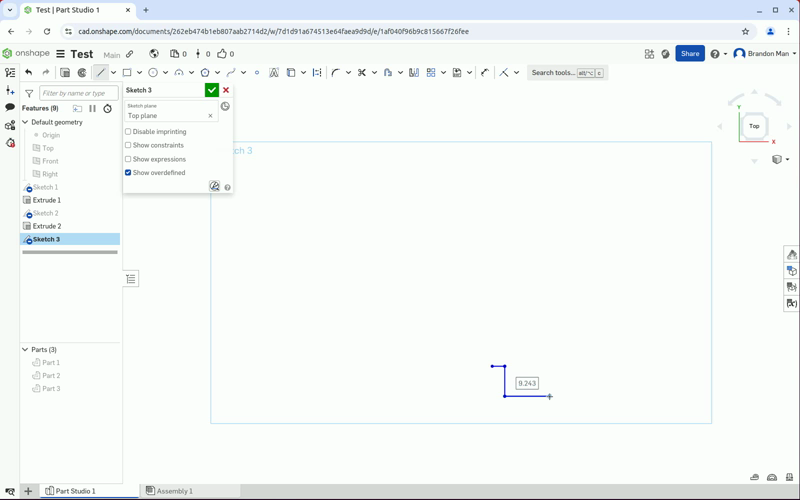
key_down(shift)
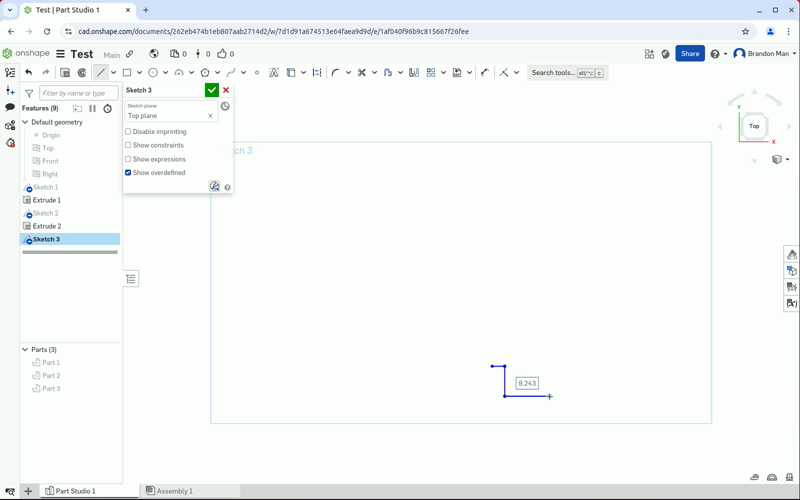
mouse_move(549, 282)
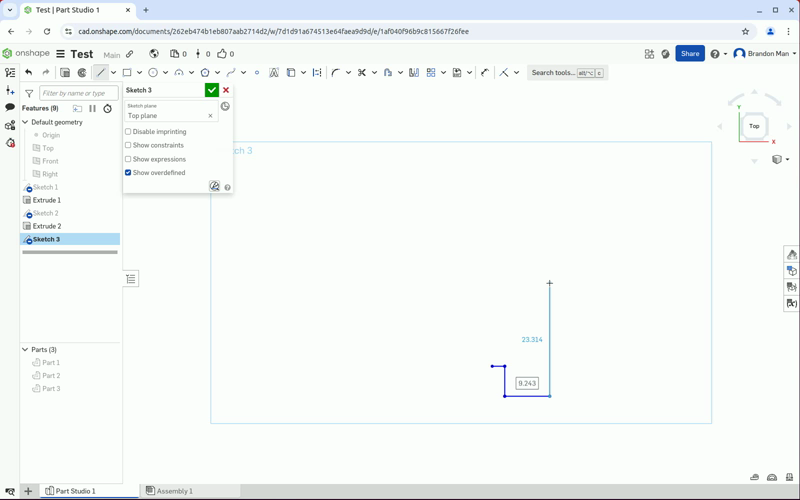
click(549, 282)
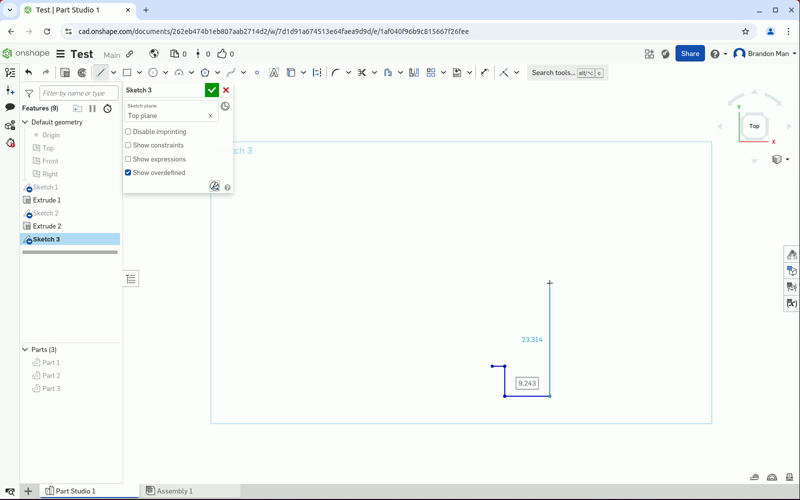
key_up(shift)
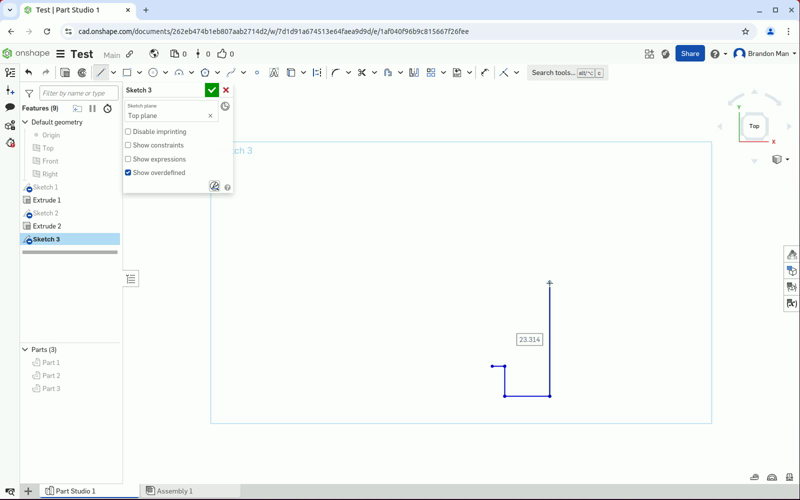
key(esc)
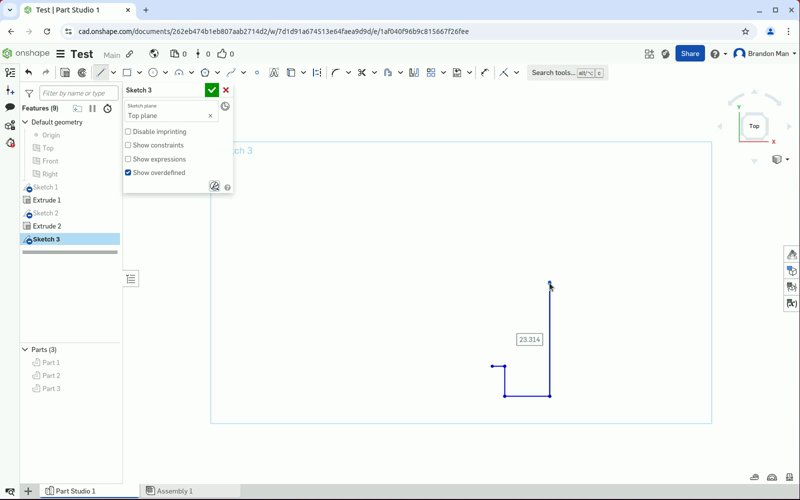
key(a)
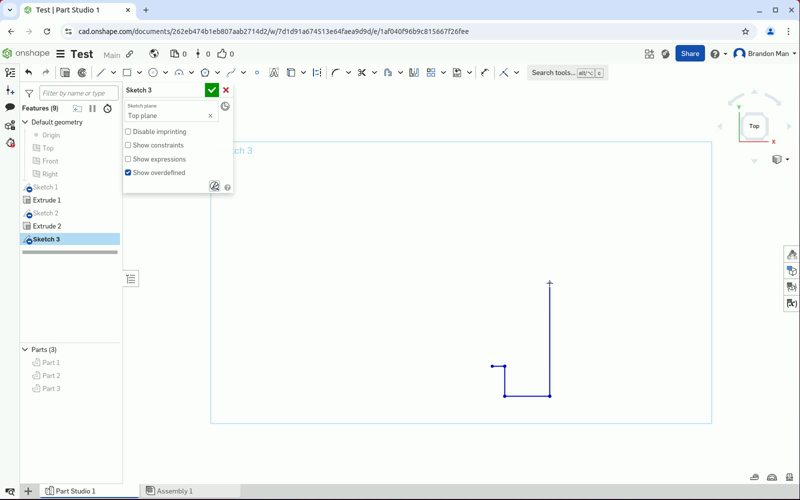
mouse_move(549, 282)
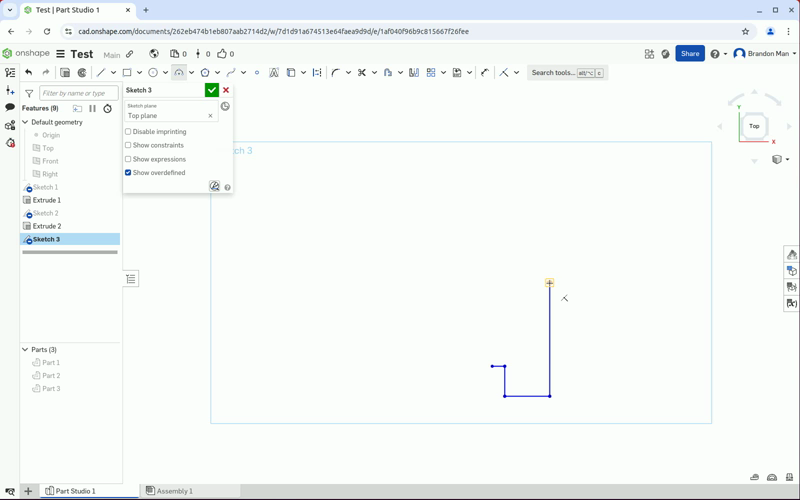
click(549, 282)
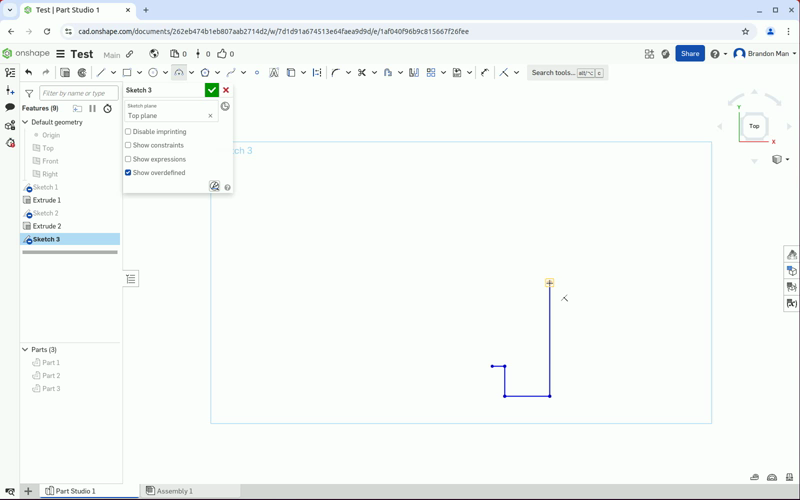
mouse_move(492, 366)
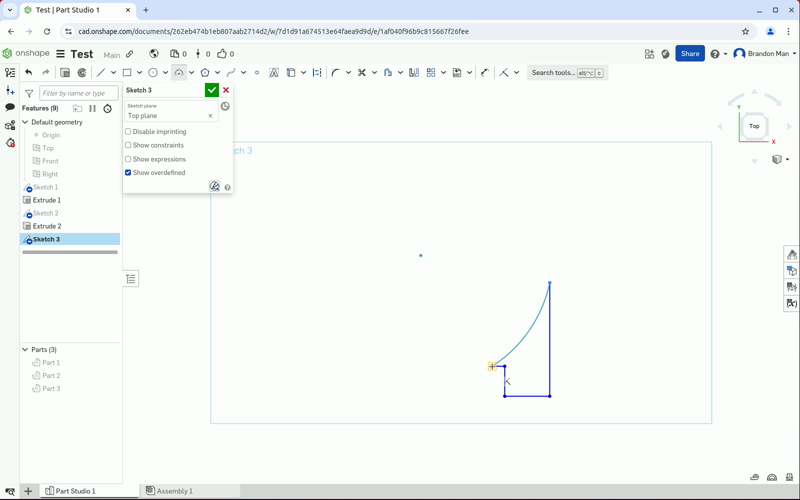
click(492, 366)
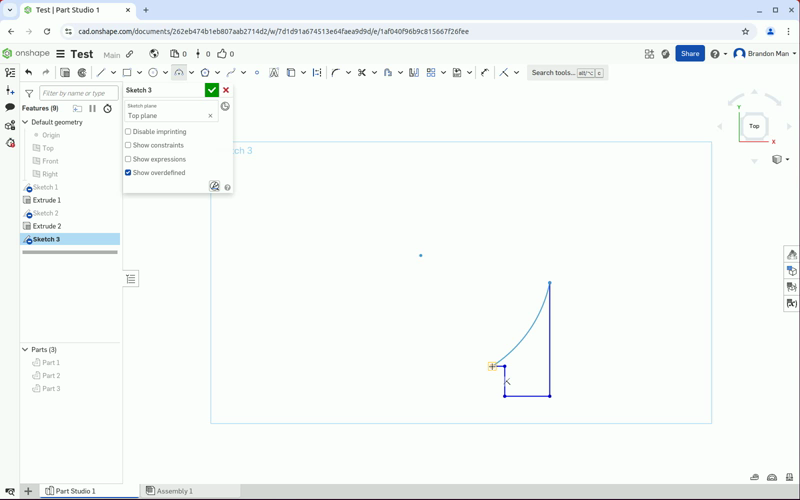
key_down(shift)
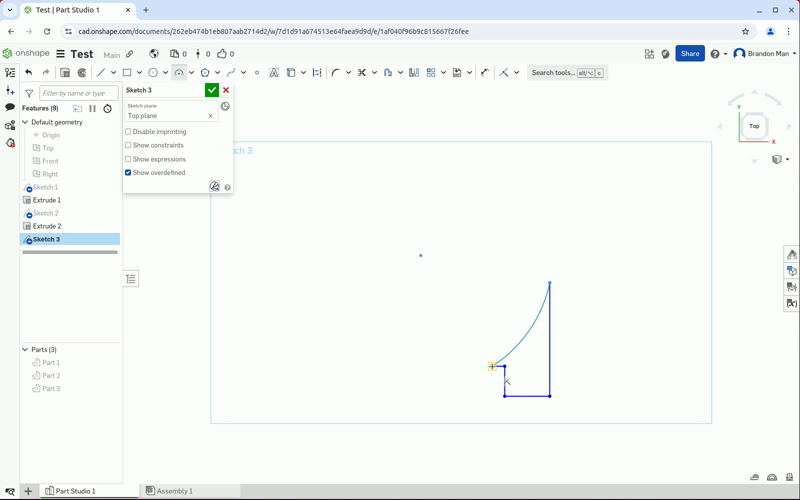
mouse_move(534, 333)
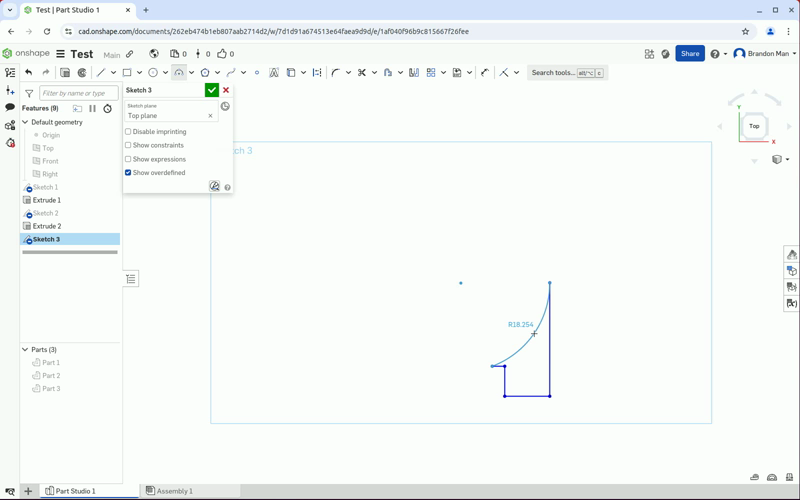
click(534, 333)
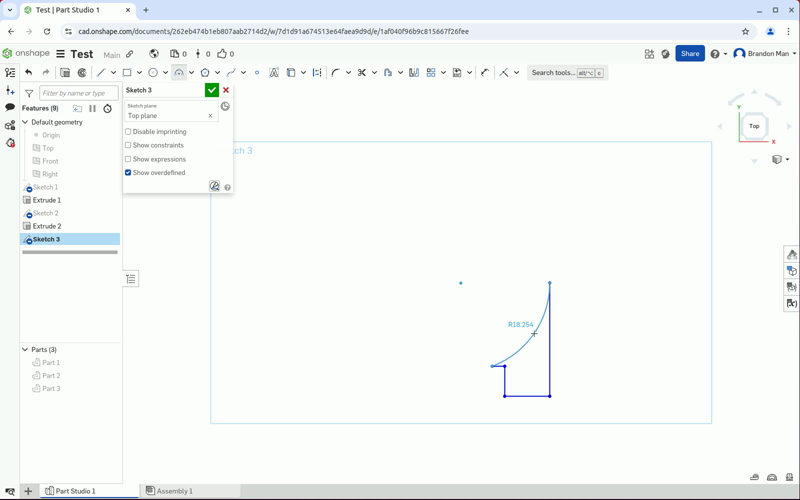
key_up(shift)
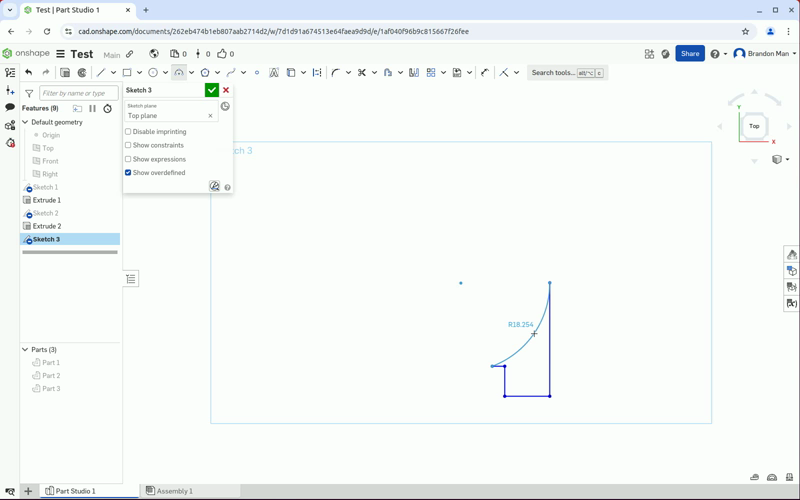
key(esc)
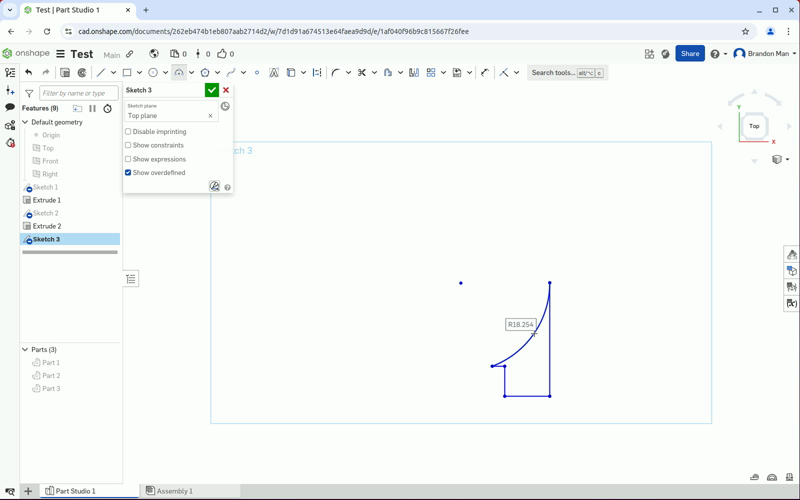
mouse_move(516, 388)
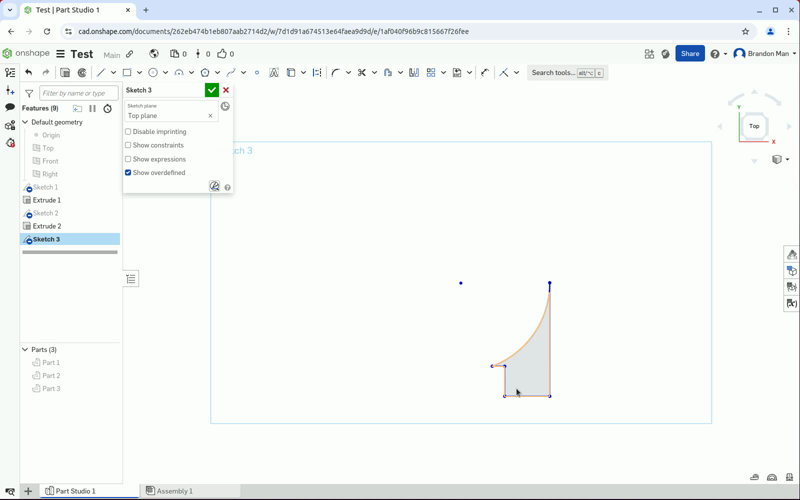
click(516, 388)
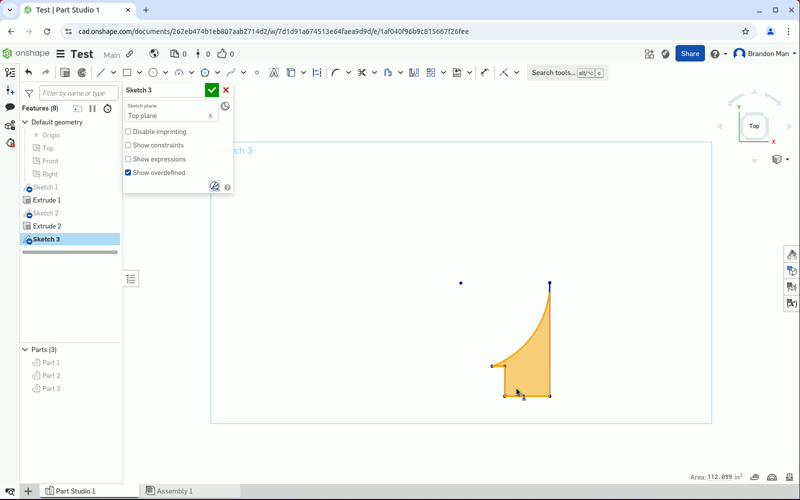
mouse_move(73, 352)
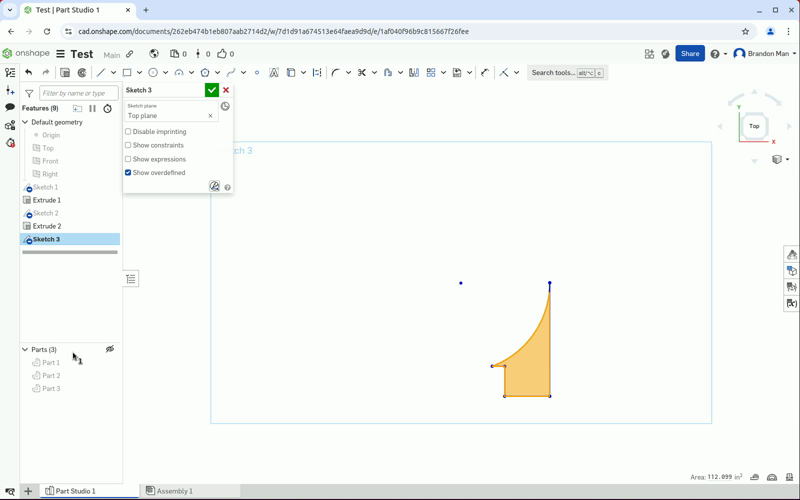
key(shift+y)
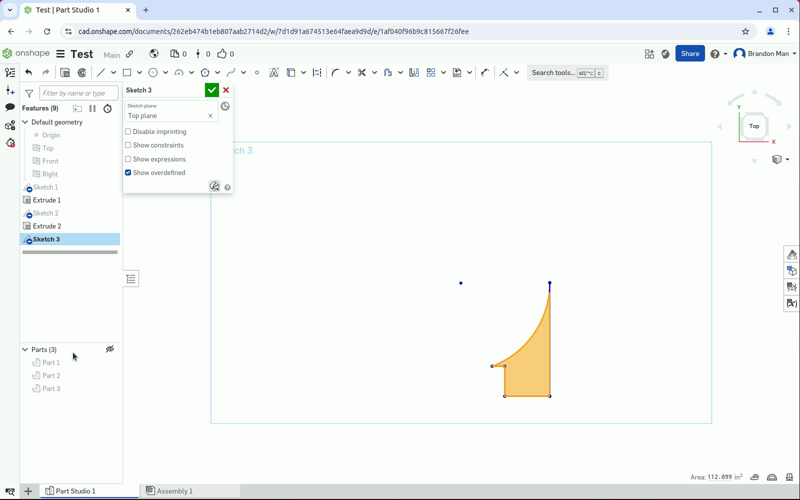
key(shift+e)
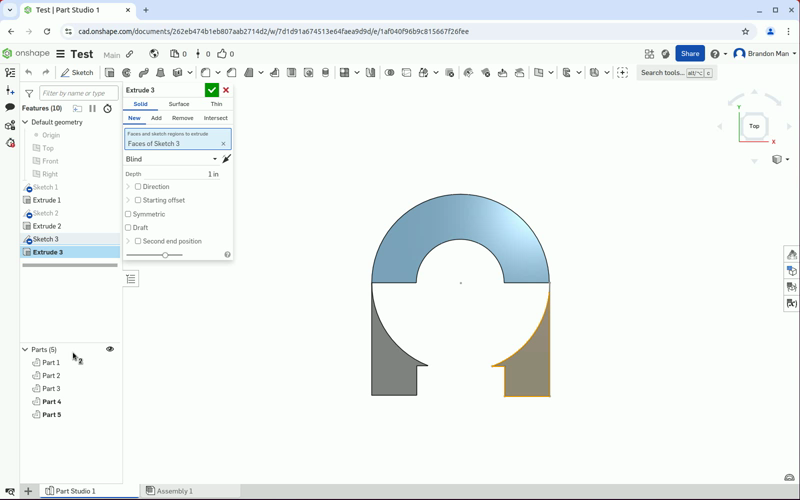
mouse_move(143, 106)
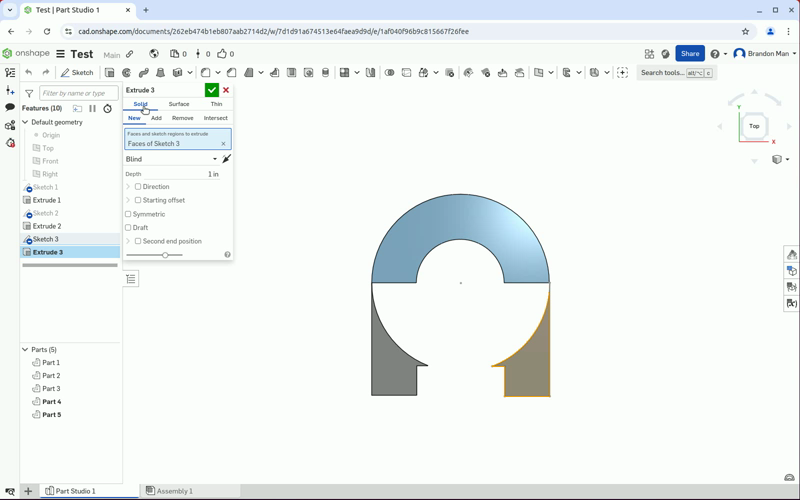
click(143, 106)
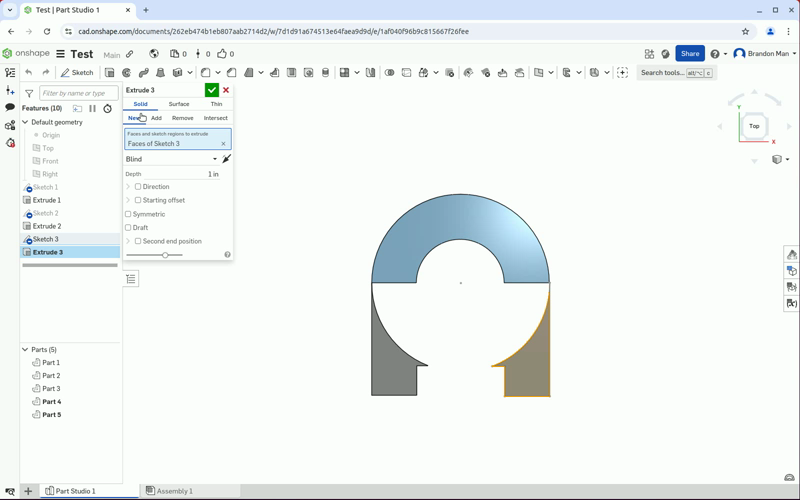
mouse_move(137, 120)
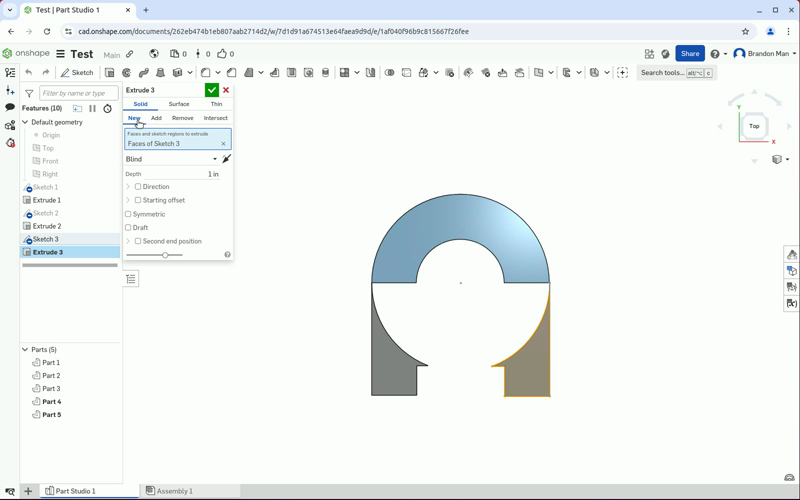
click(137, 120)
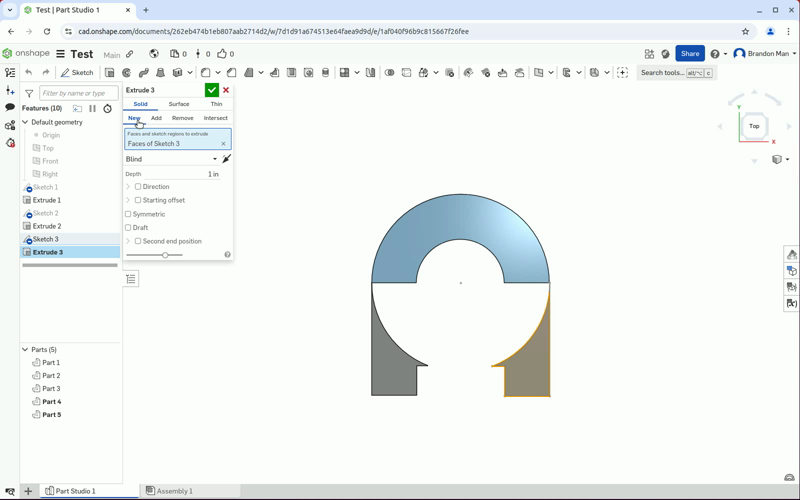
key(tab, 4)
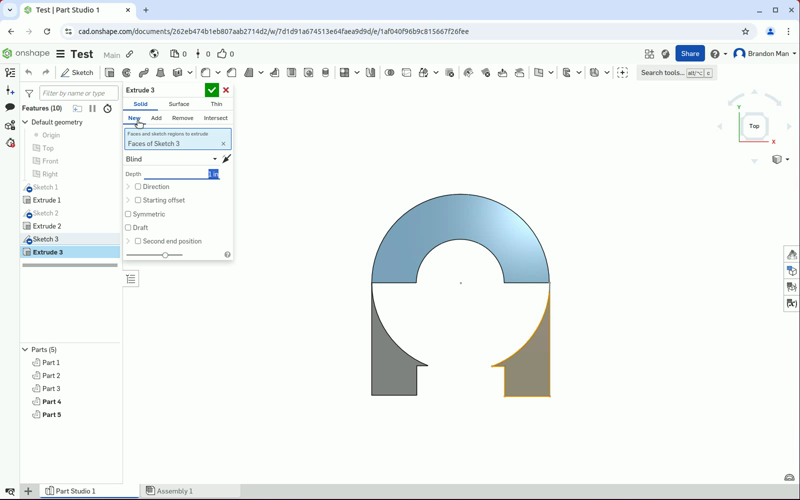
text(12.276)
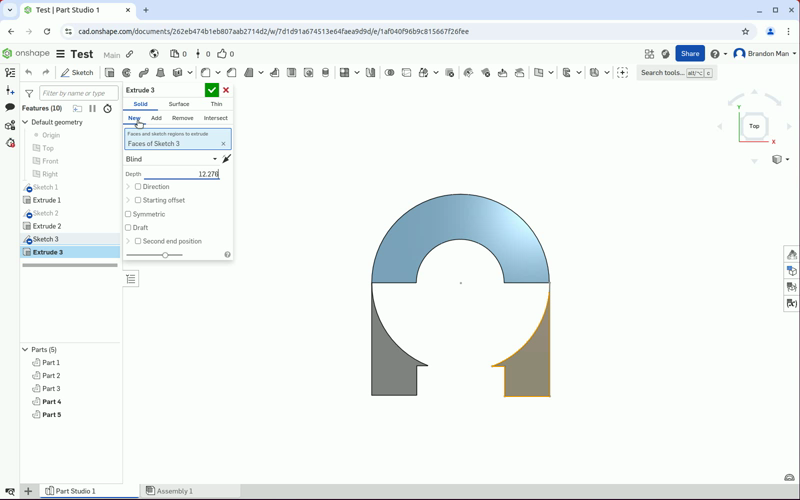
key(enter)
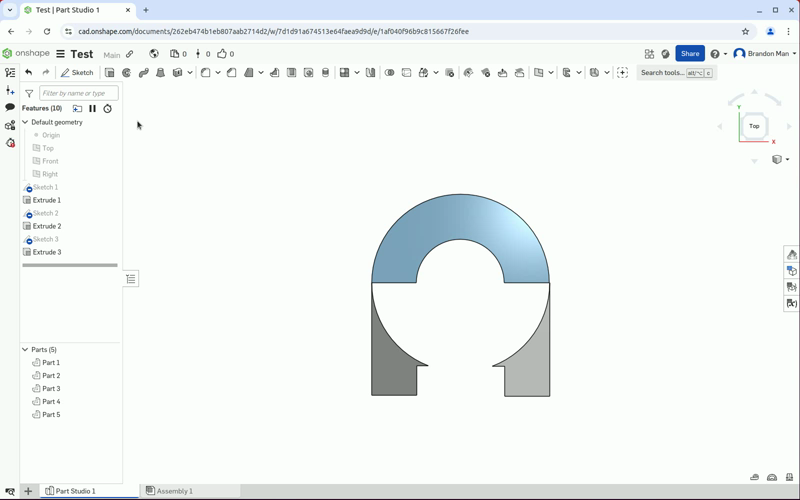
key(shift+h)
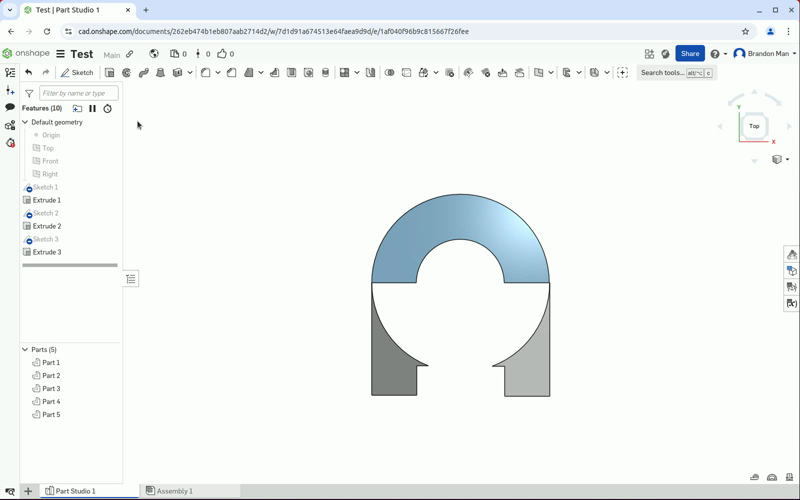
key(shift+h)
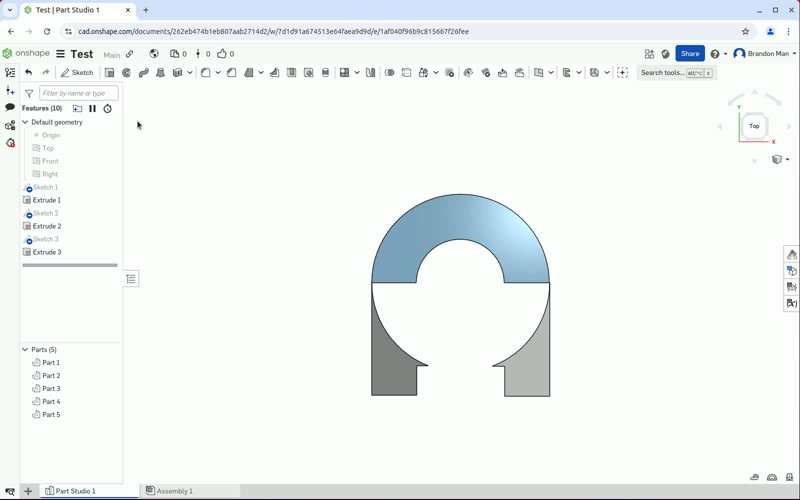
mouse_move(73, 189)
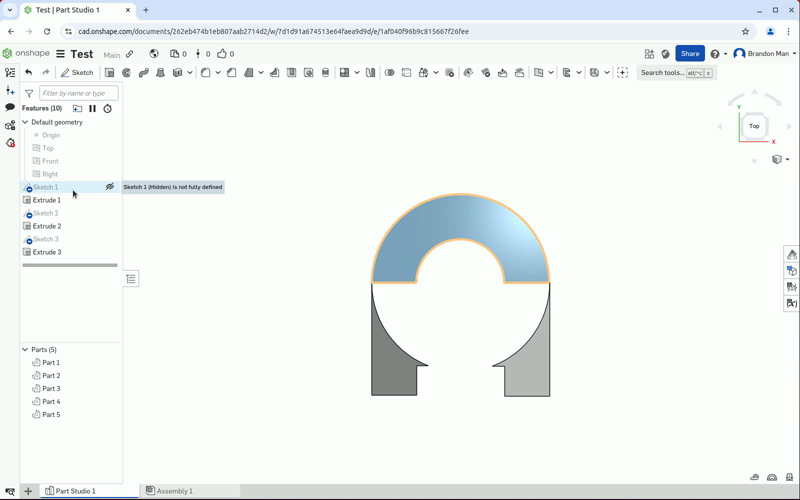
click(73, 189)
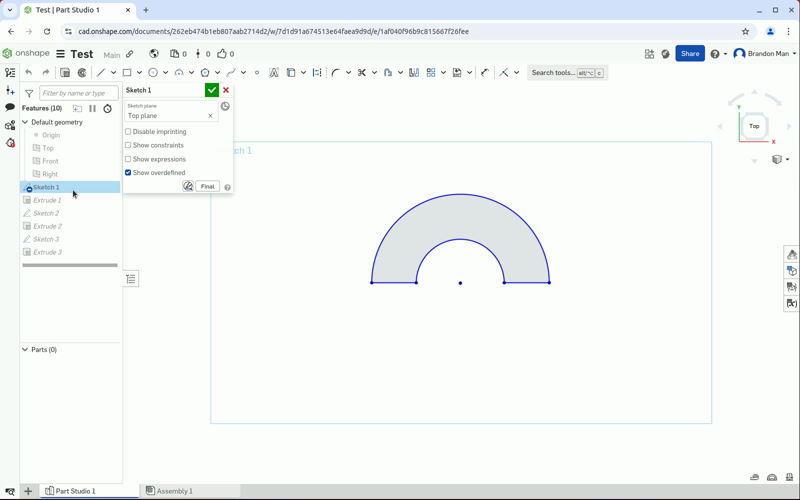
mouse_move(229, 92)
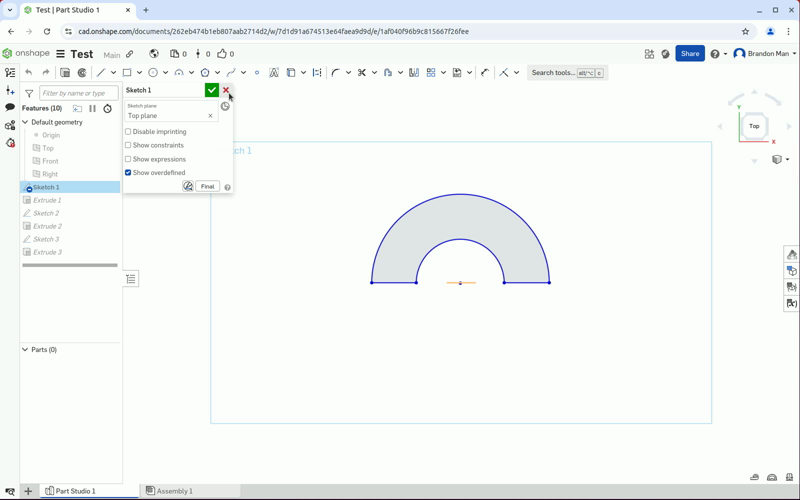
click(229, 92)
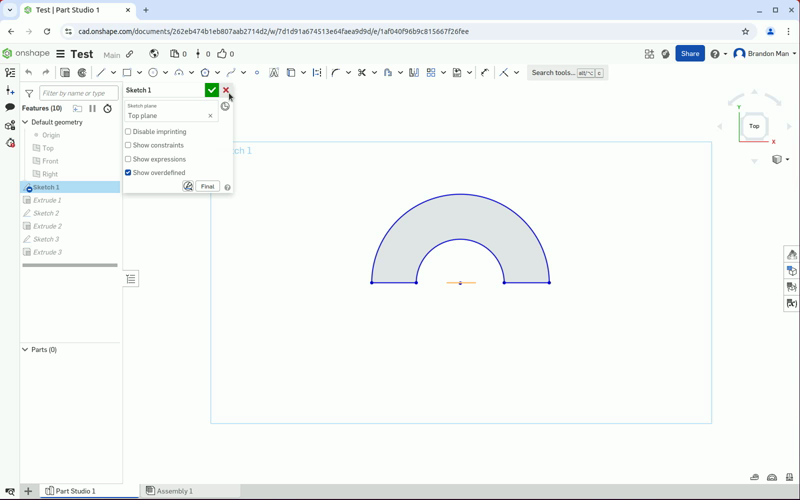
key(shift+s)
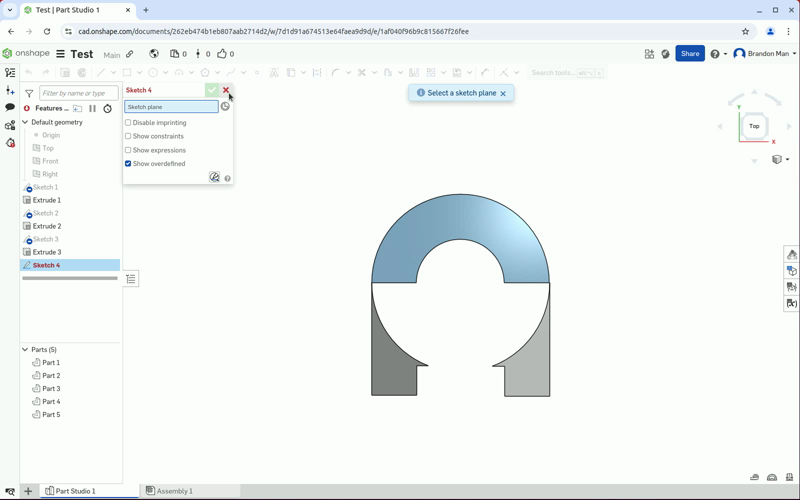
mouse_move(73, 150)
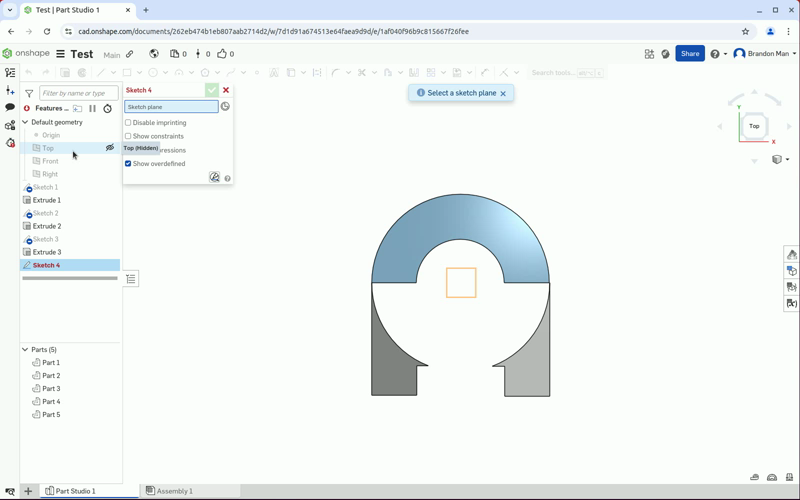
click(73, 150)
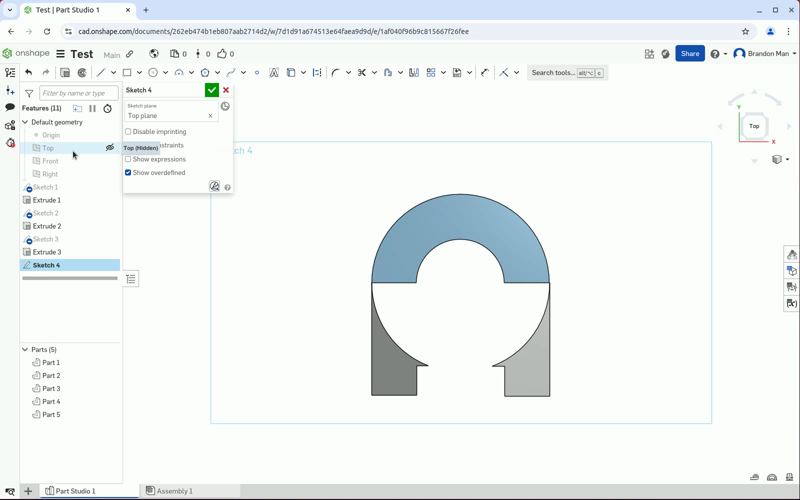
mouse_move(73, 352)
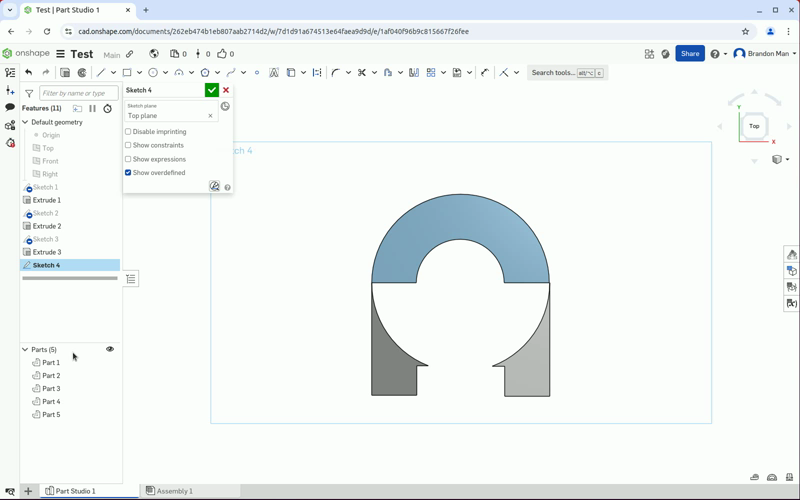
key(y)
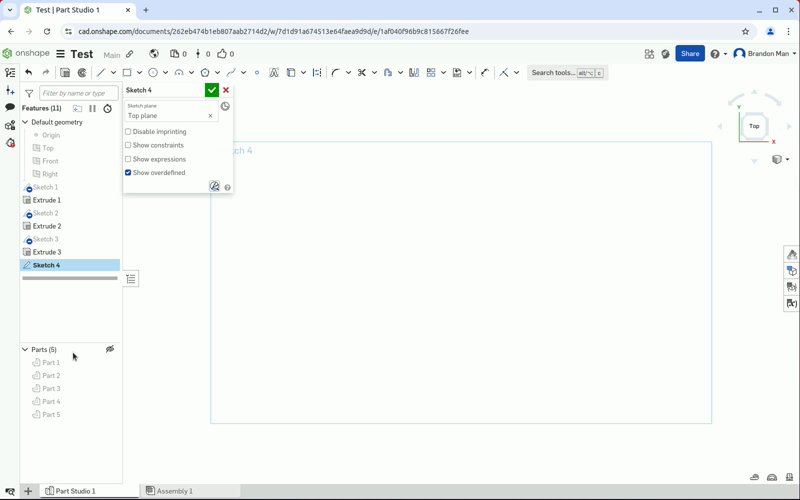
key(a)
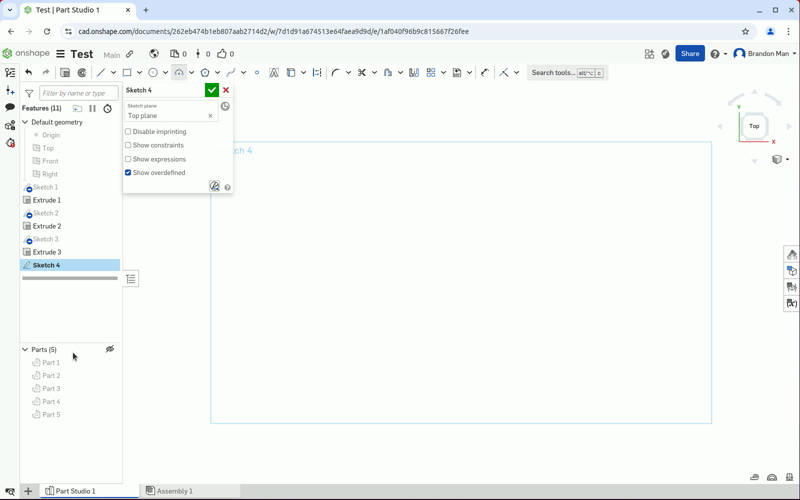
key_down(shift)
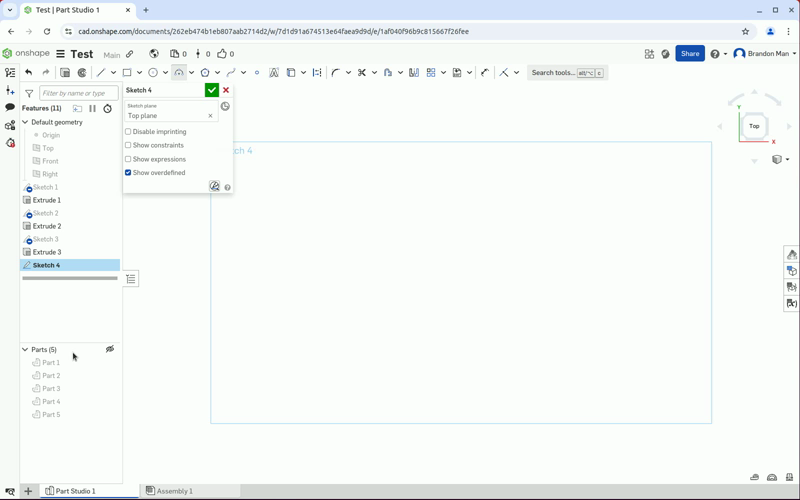
mouse_move(371, 282)
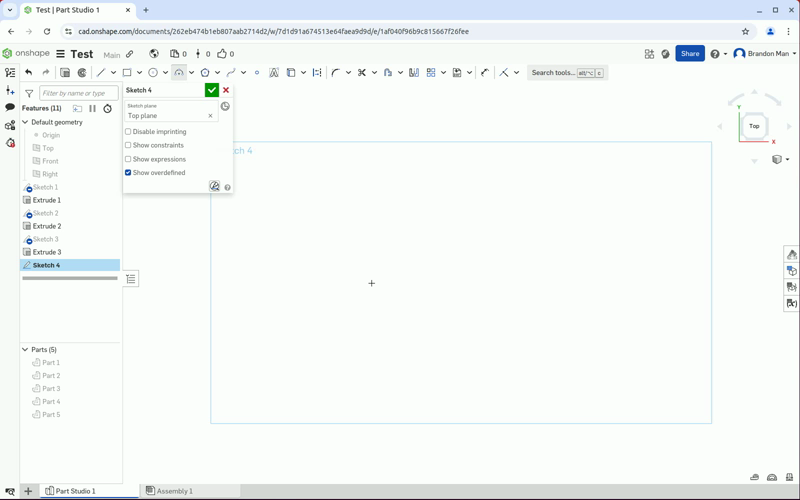
click(371, 282)
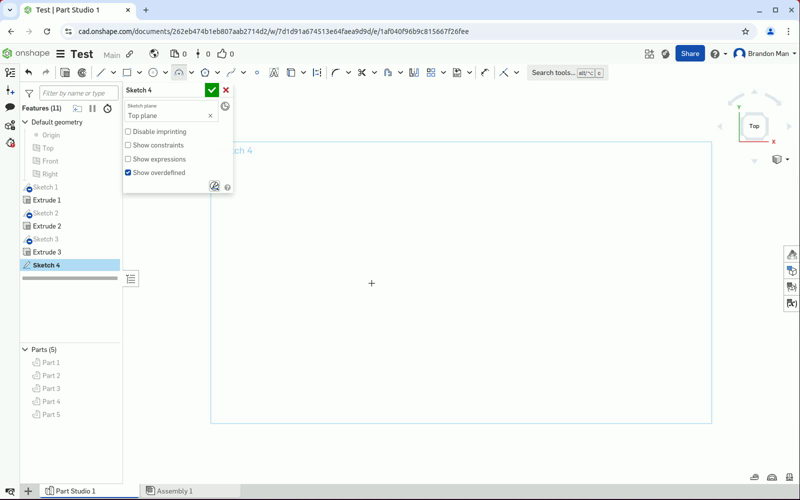
key_up(shift)
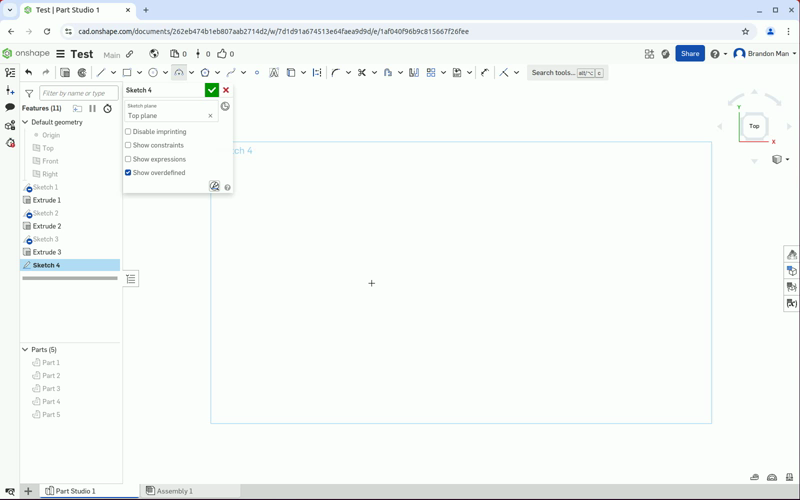
key_down(shift)
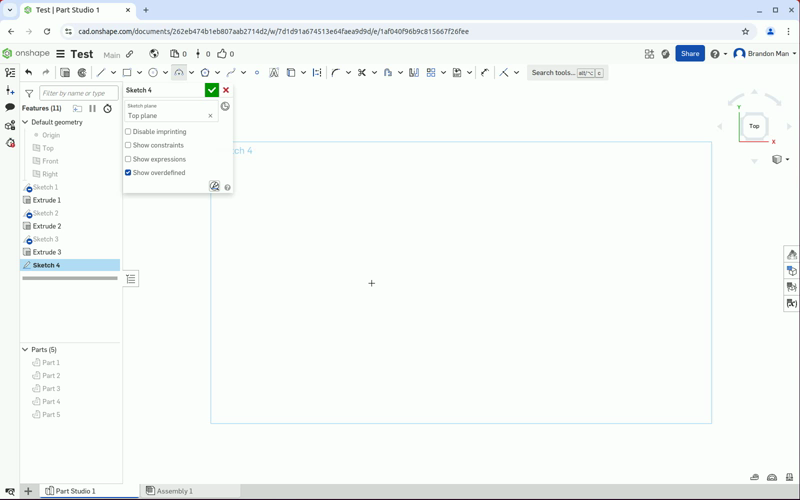
mouse_move(427, 365)
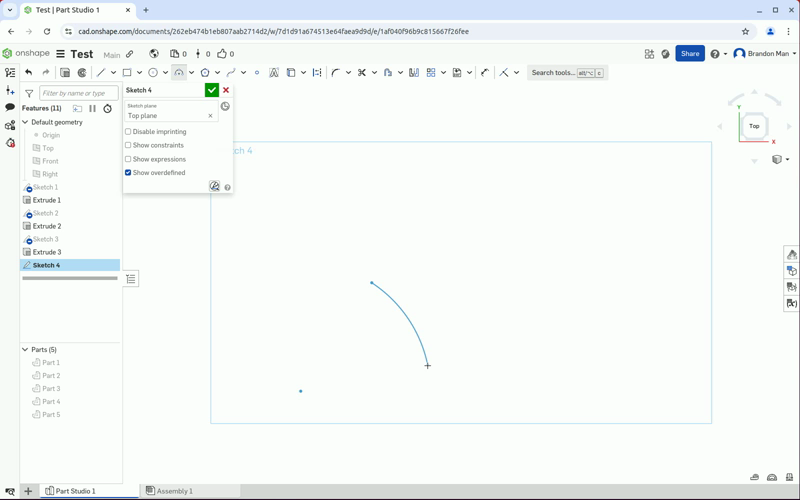
click(427, 365)
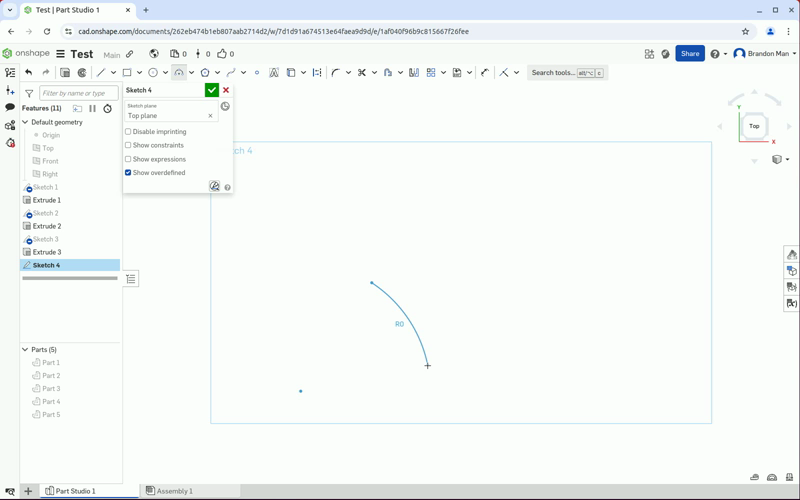
mouse_move(386, 332)
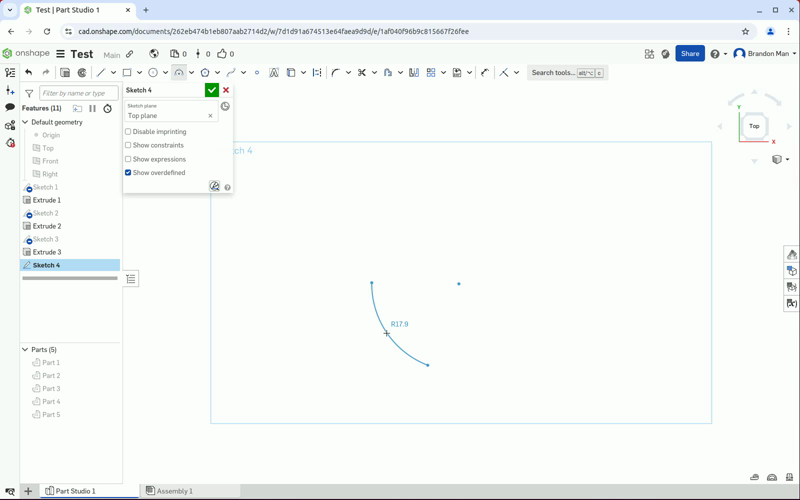
click(386, 332)
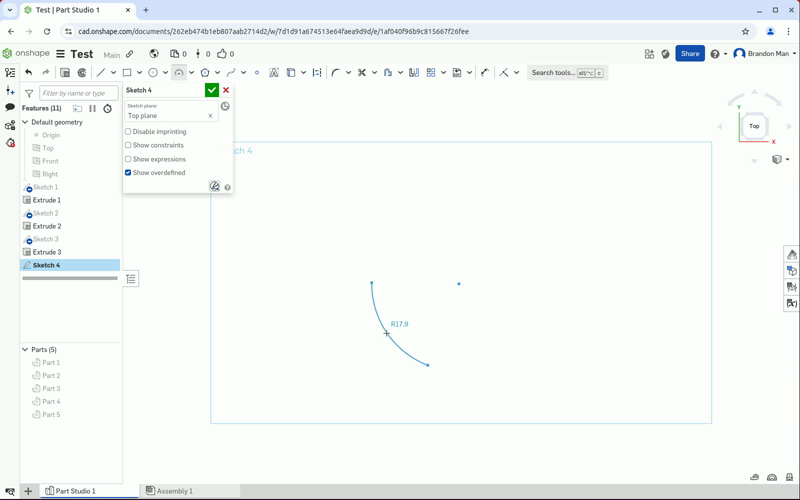
key_up(shift)
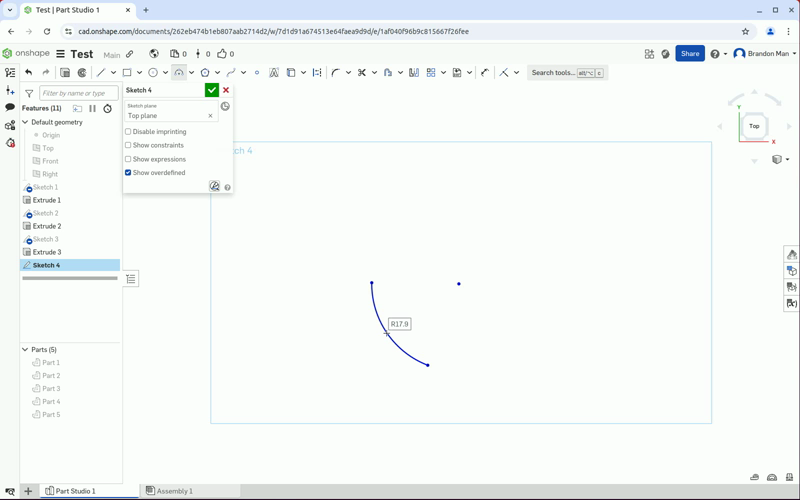
key(esc)
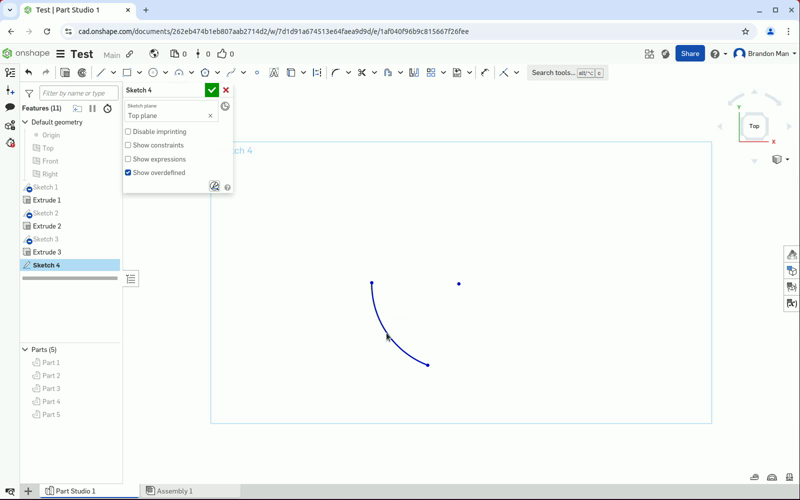
key(l)
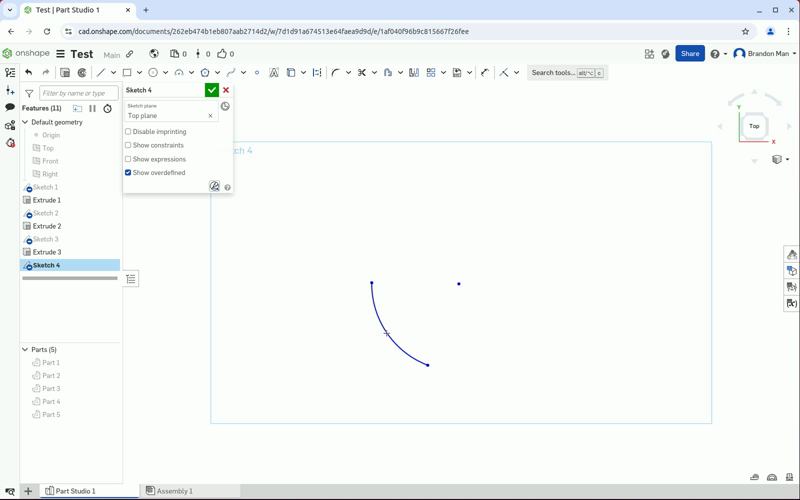
mouse_move(427, 365)
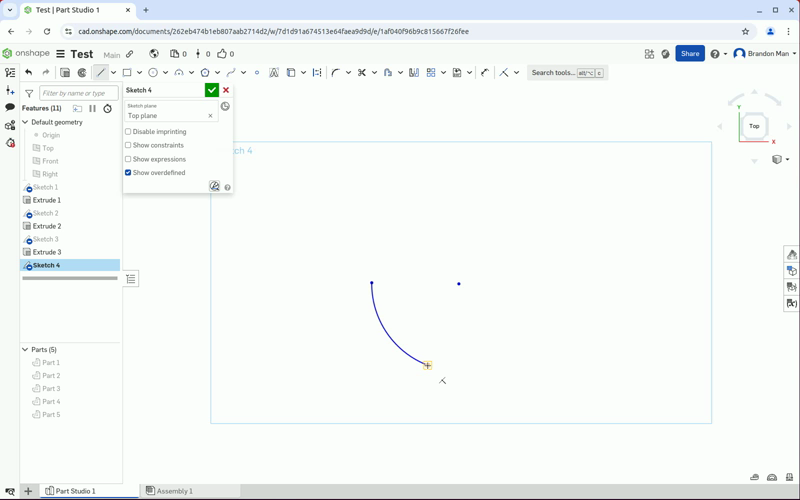
click(427, 365)
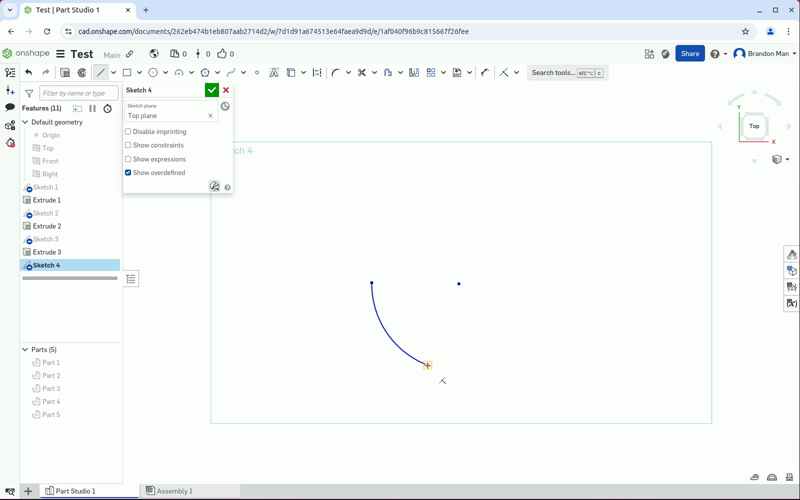
key_down(shift)
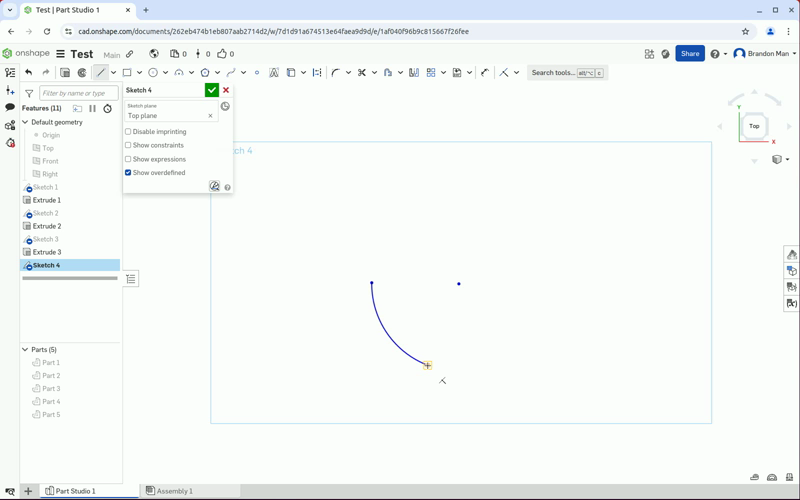
mouse_move(493, 365)
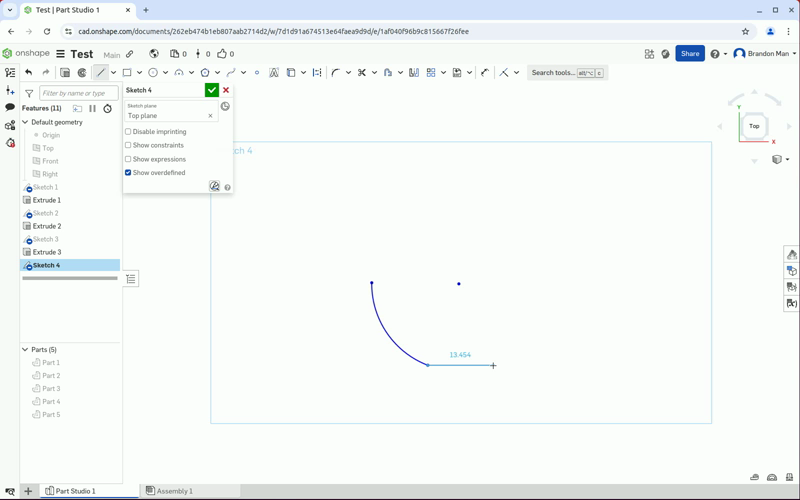
click(493, 365)
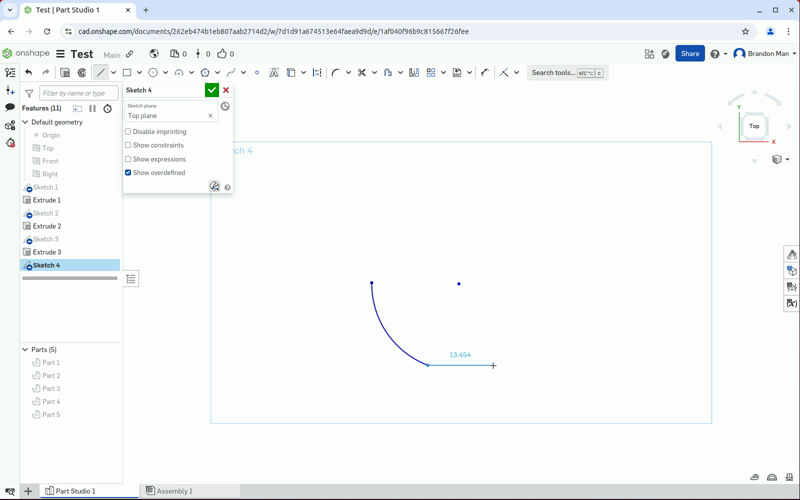
key_up(shift)
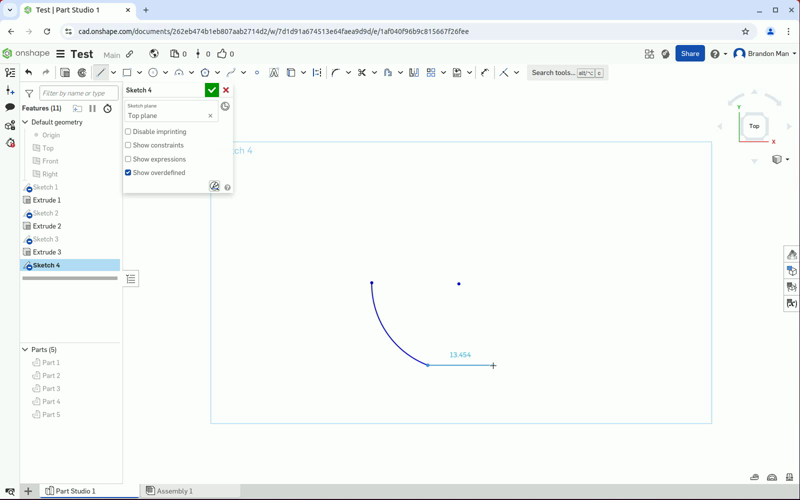
key(esc)
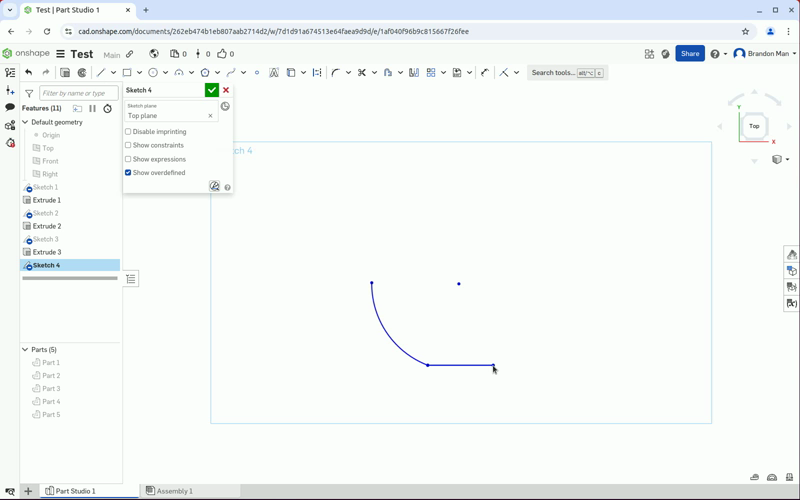
key(a)
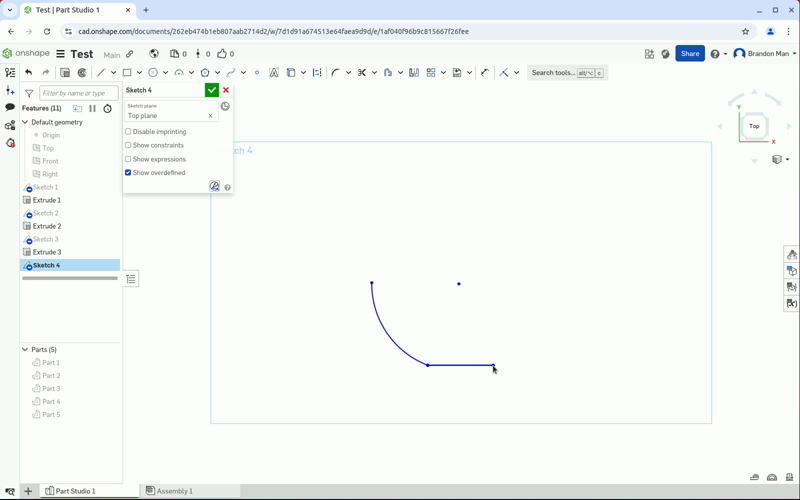
mouse_move(493, 365)
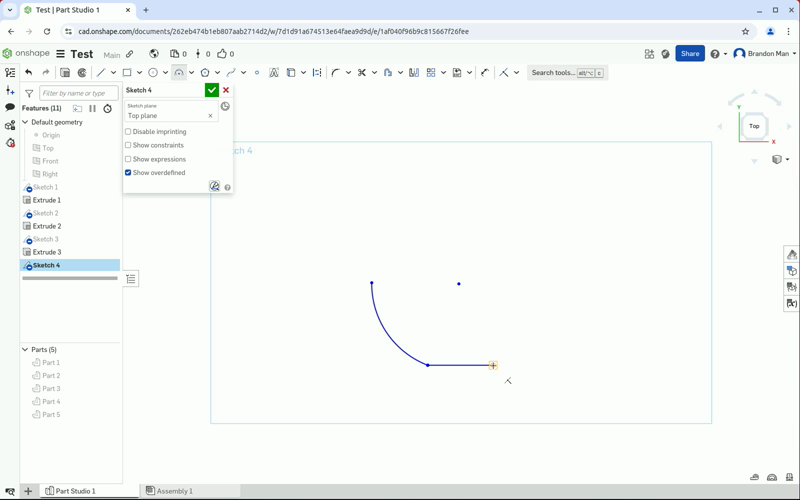
click(493, 365)
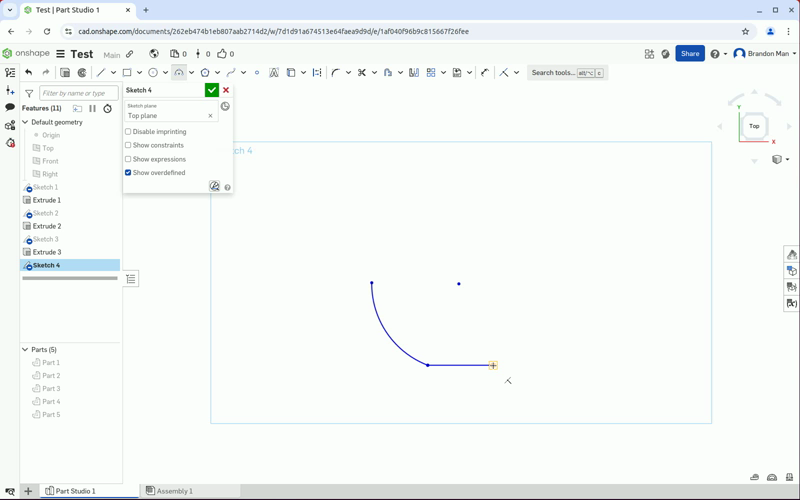
key_down(shift)
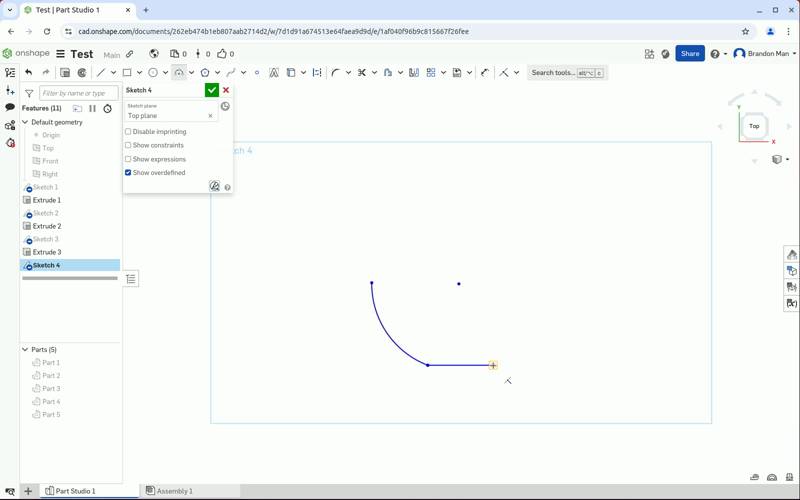
mouse_move(549, 282)
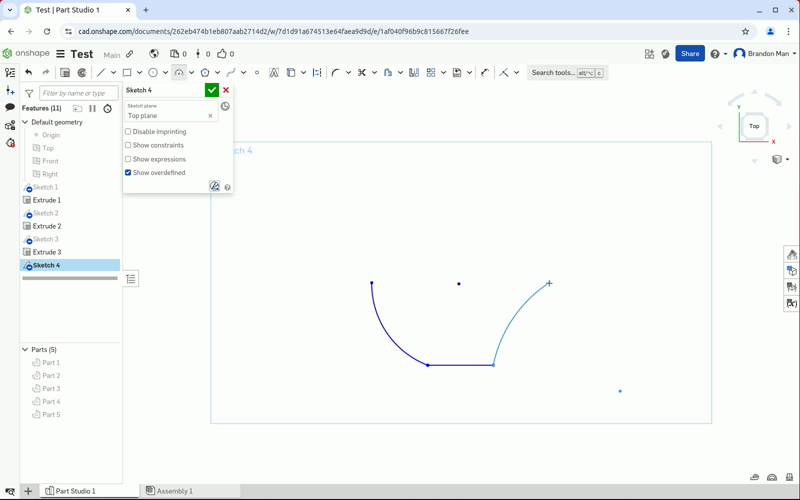
click(549, 282)
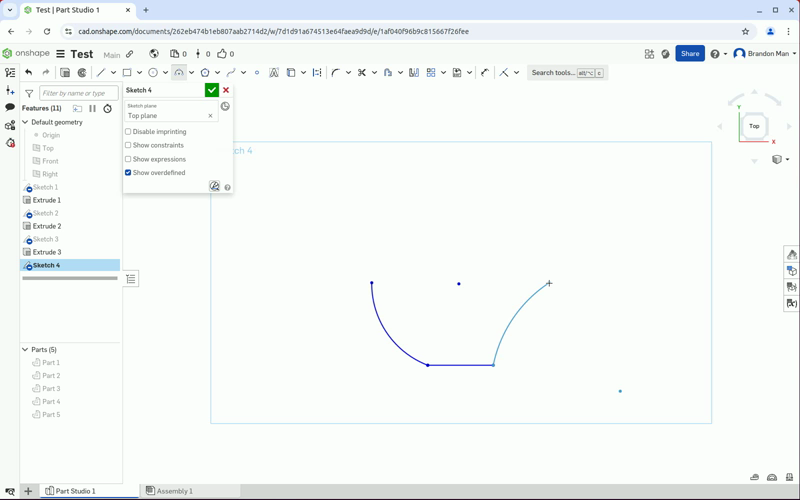
mouse_move(534, 332)
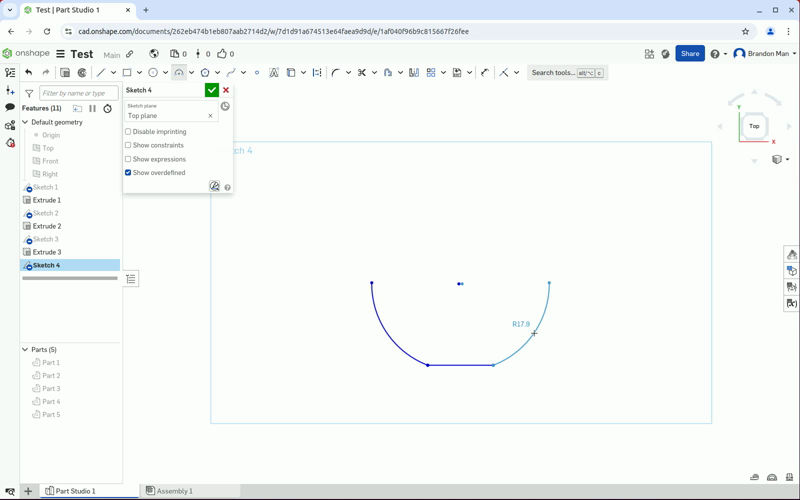
click(534, 332)
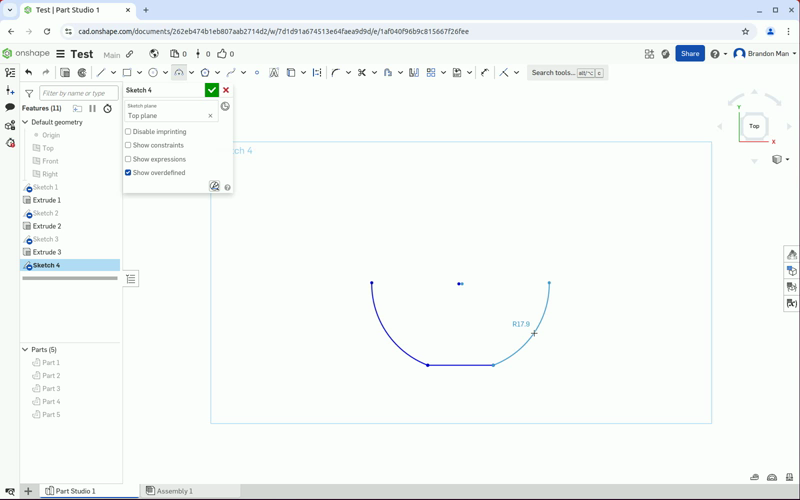
key_up(shift)
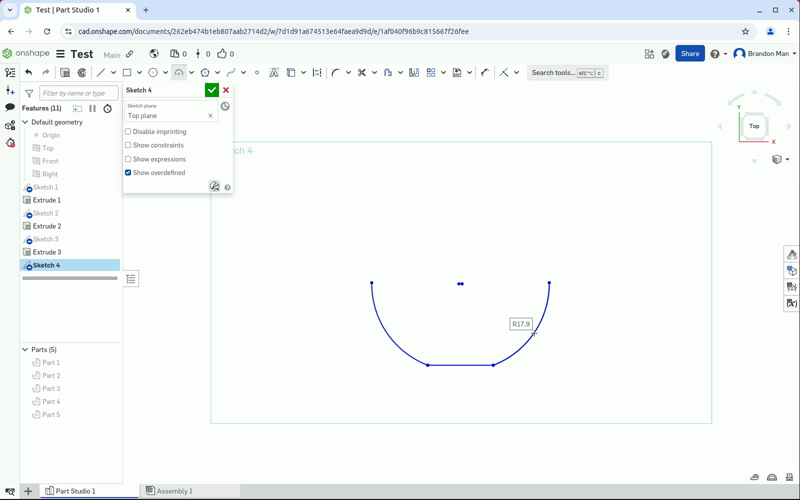
key(esc)
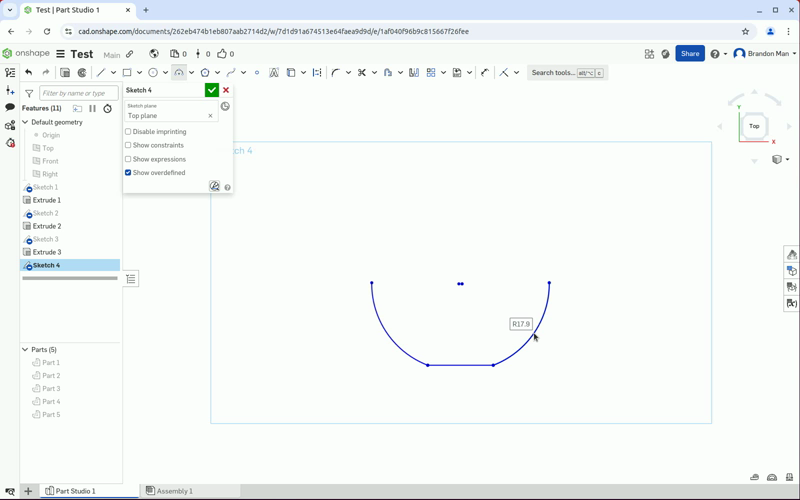
key(l)
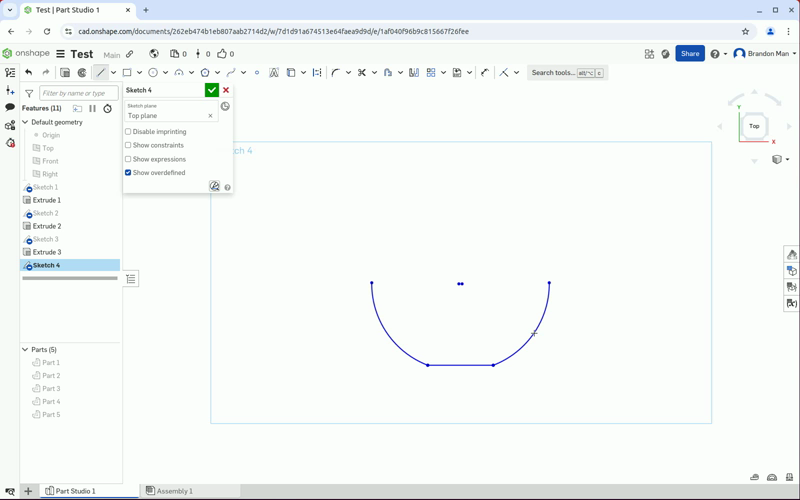
mouse_move(549, 282)
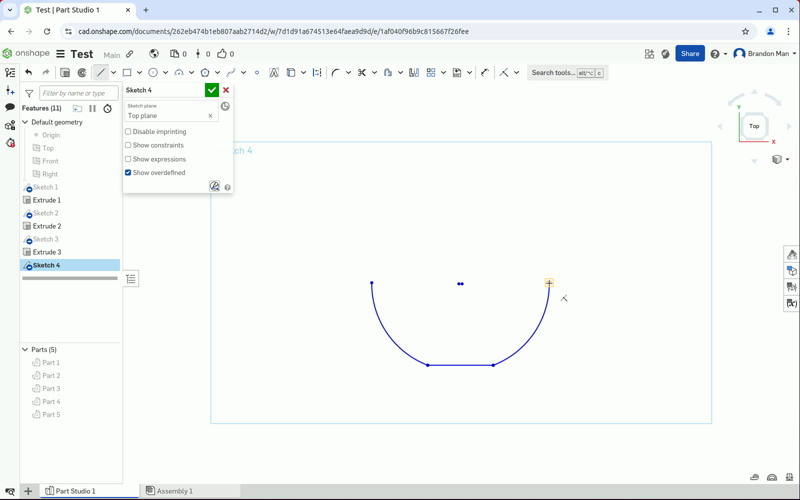
click(549, 282)
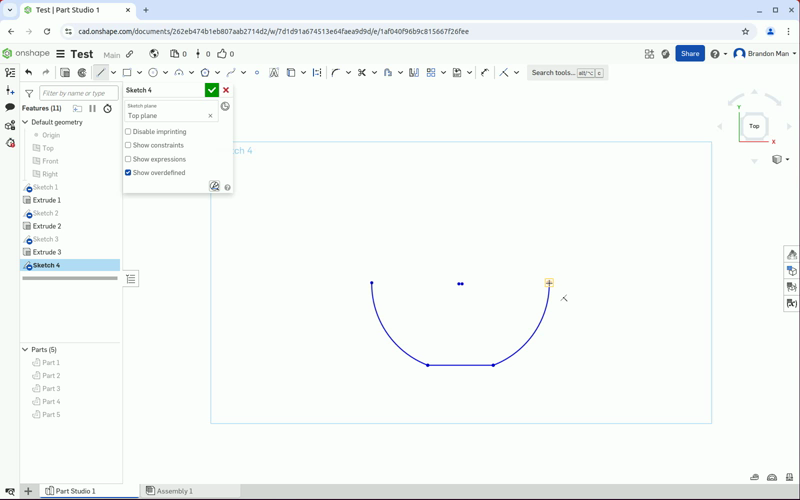
key_down(shift)
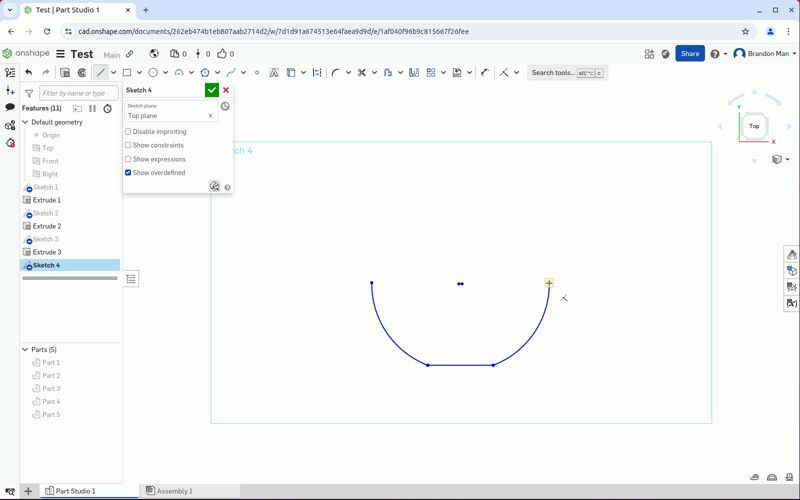
mouse_move(579, 282)
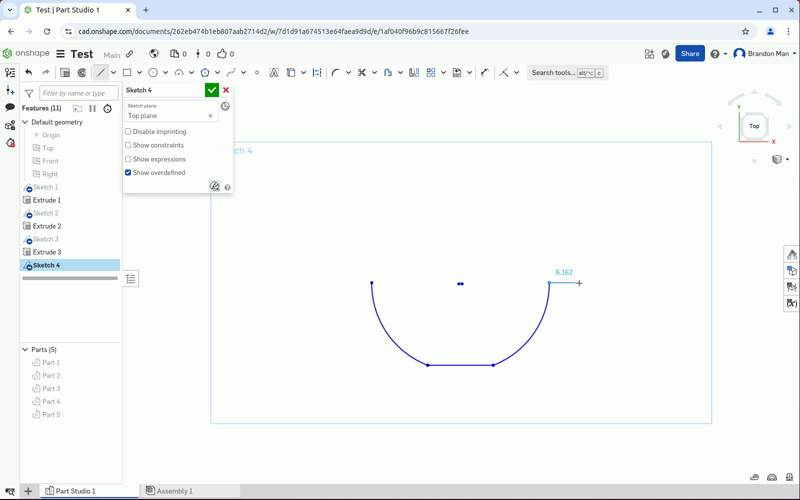
mouse_move(504, 282)
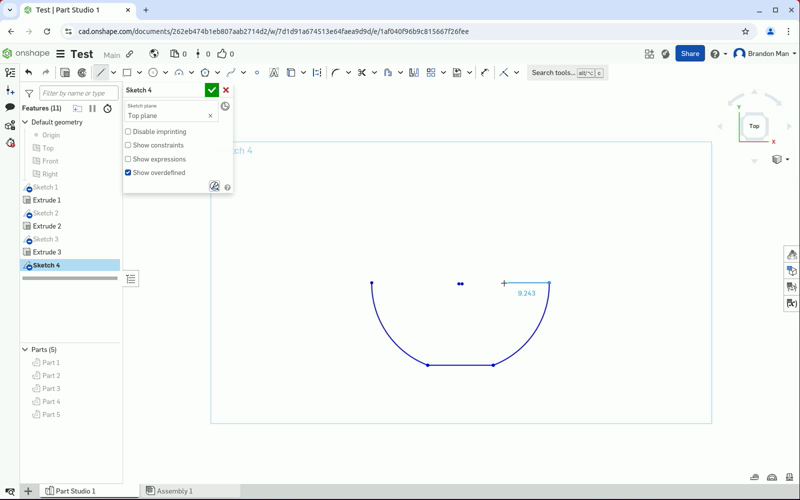
click(504, 282)
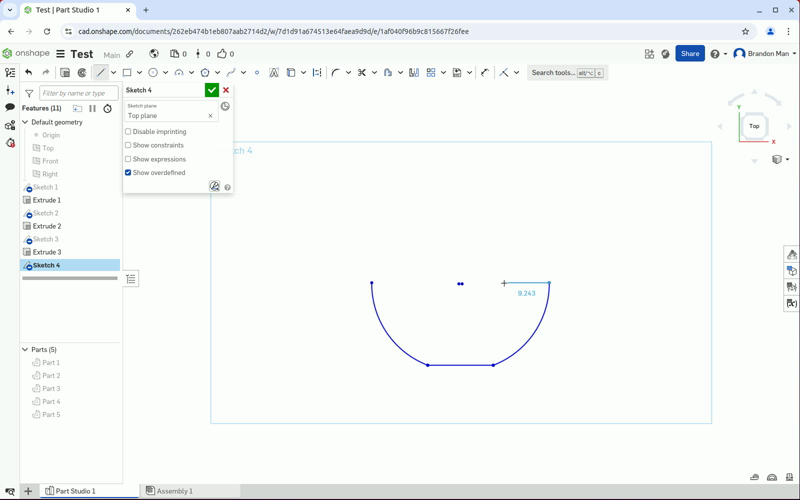
key_up(shift)
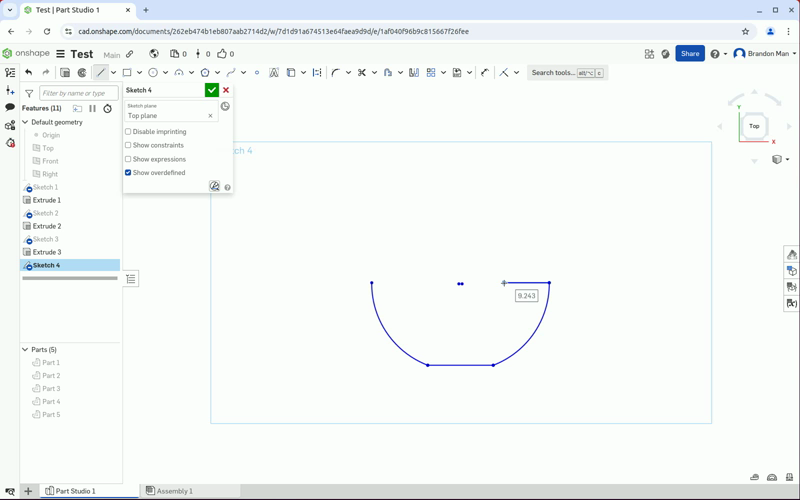
key(esc)
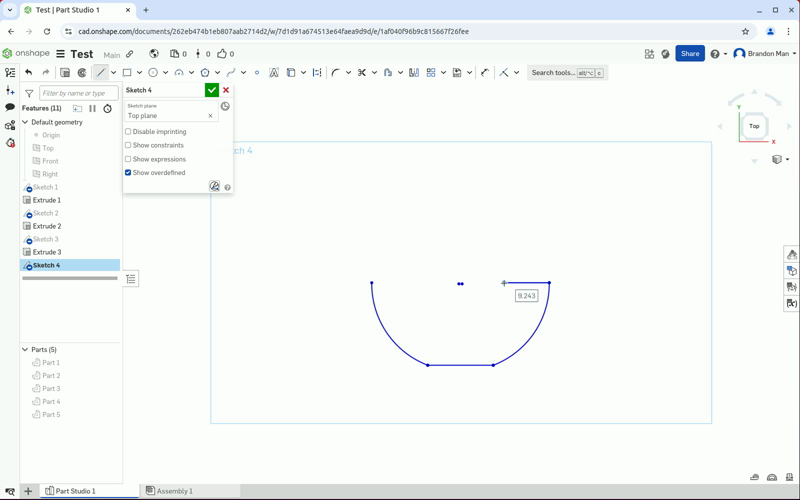
key(a)
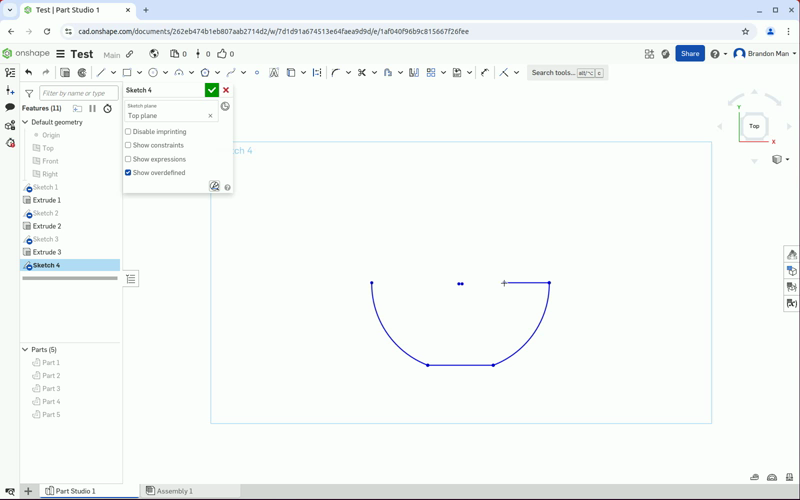
mouse_move(504, 282)
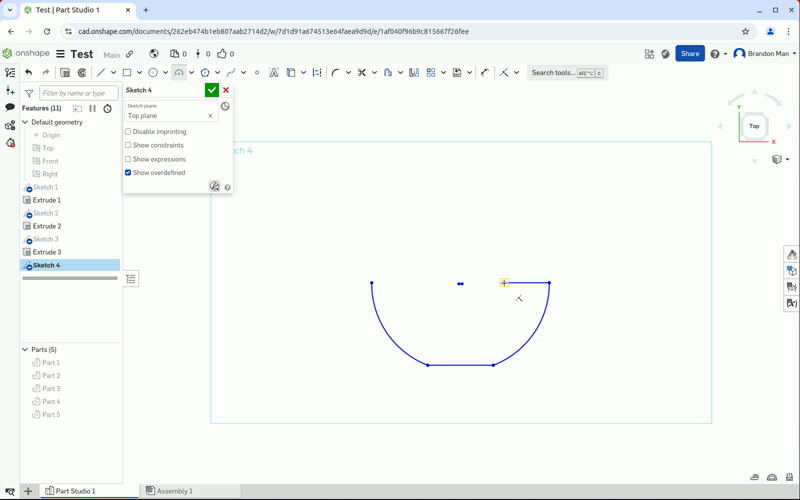
click(504, 282)
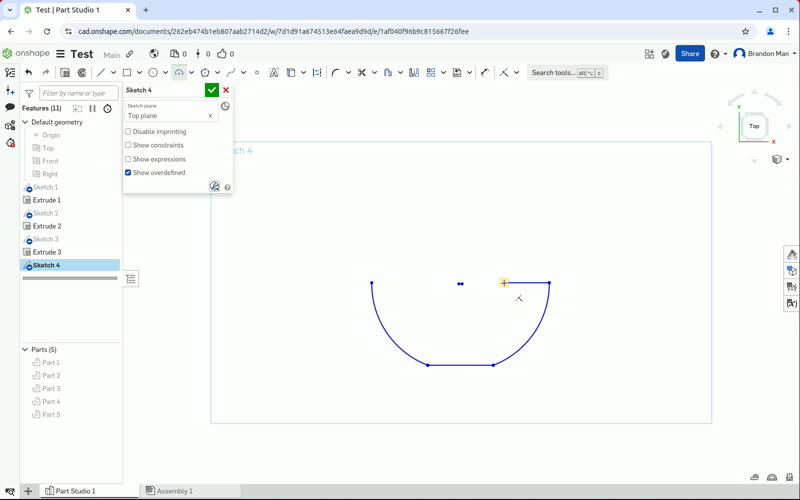
key_down(shift)
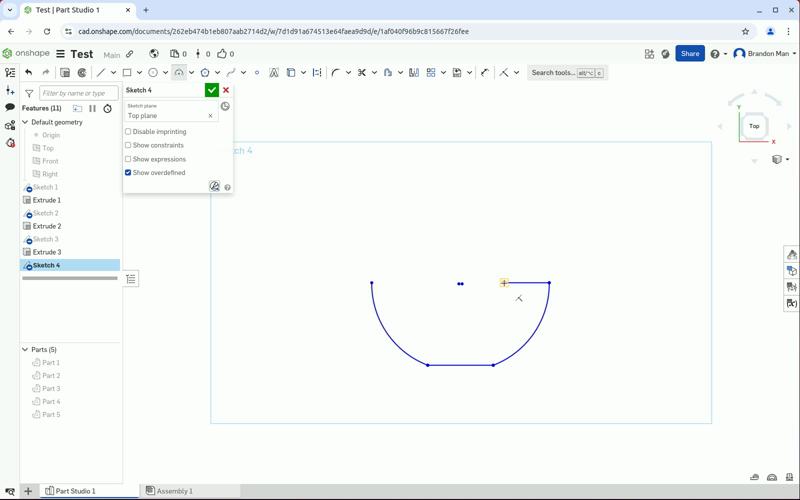
mouse_move(416, 282)
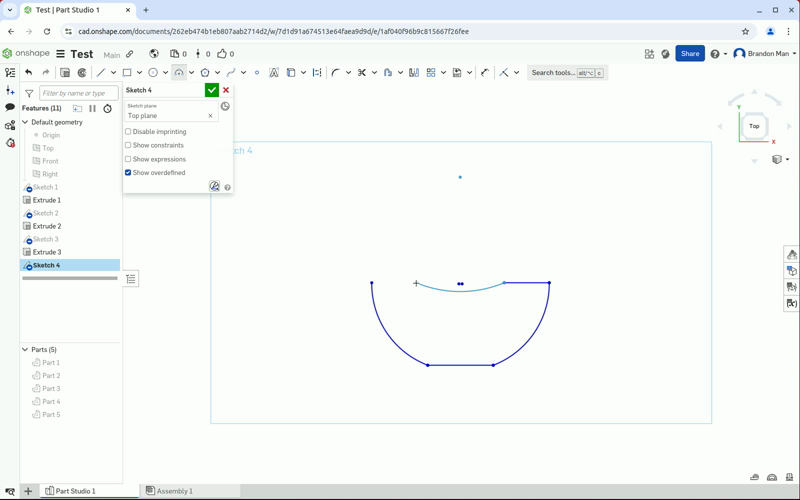
click(416, 282)
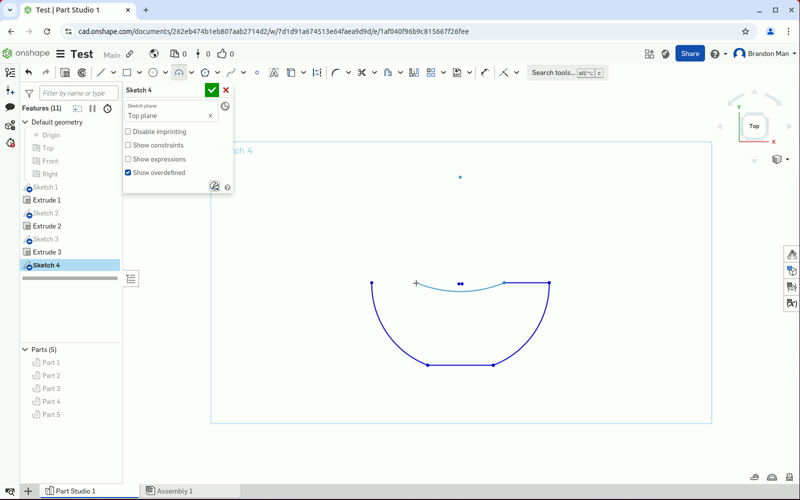
mouse_move(460, 326)
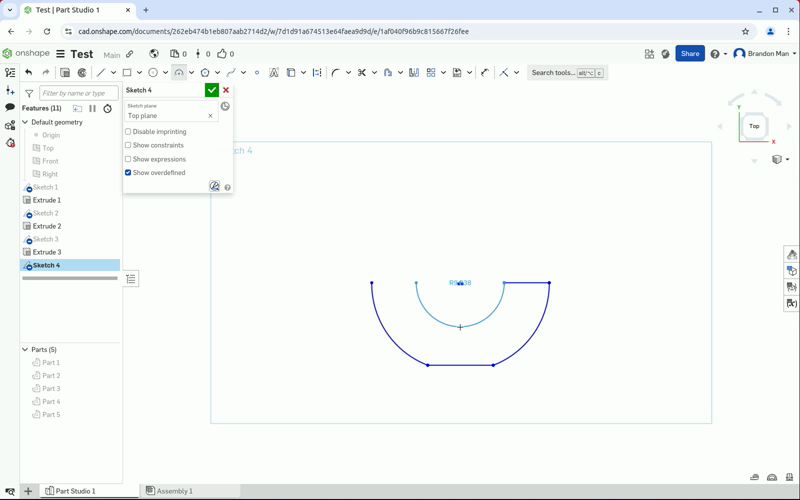
click(460, 326)
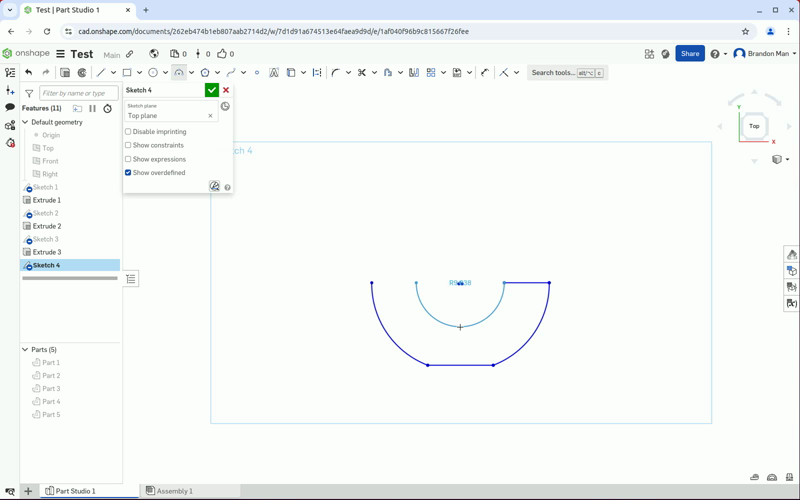
key_up(shift)
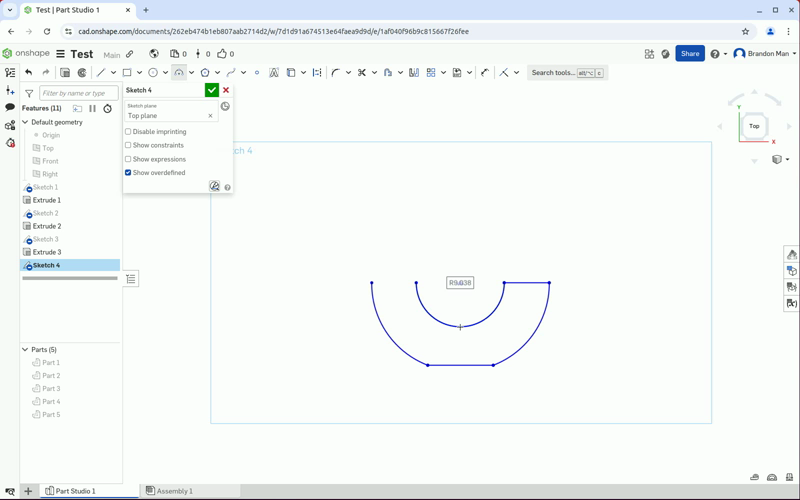
key(esc)
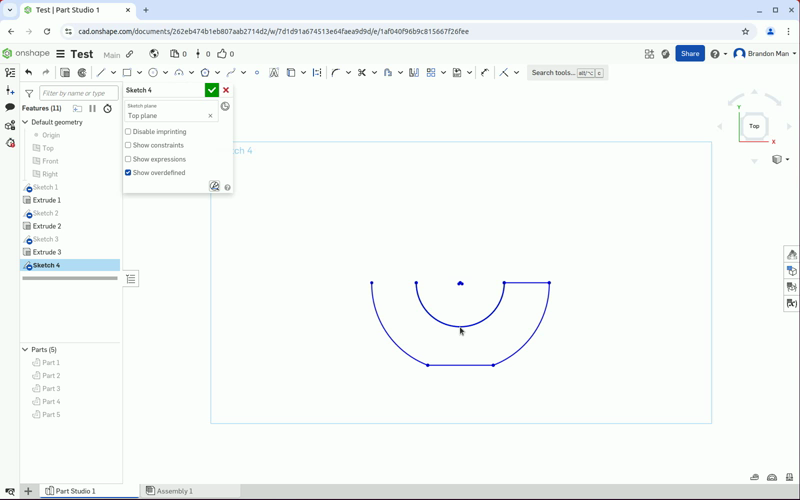
key(l)
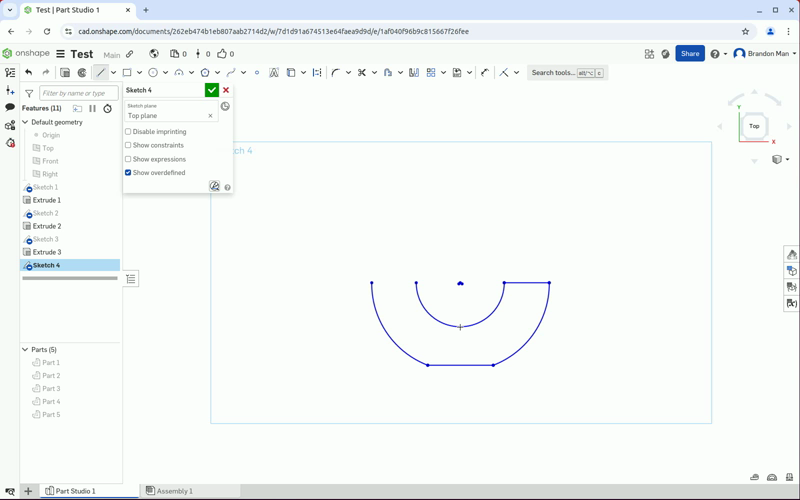
mouse_move(416, 282)
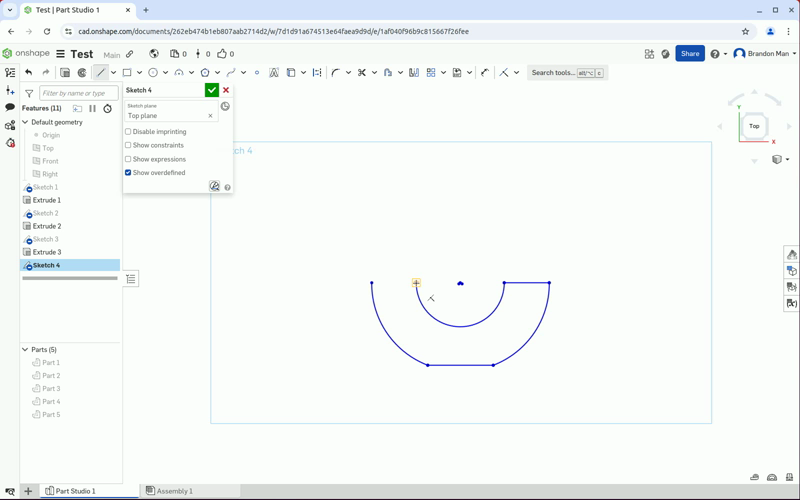
click(416, 282)
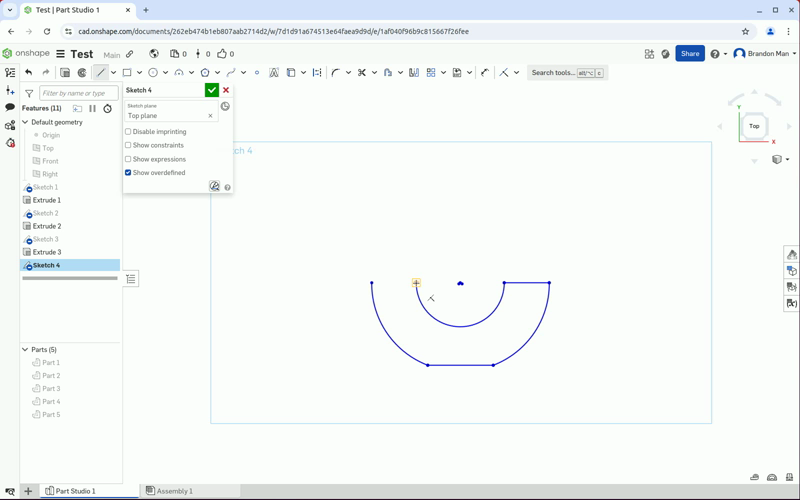
mouse_move(446, 282)
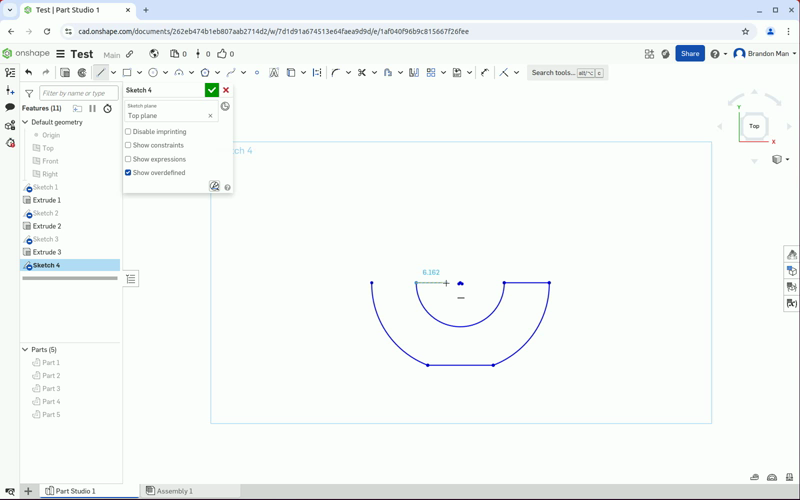
key_down(shift)
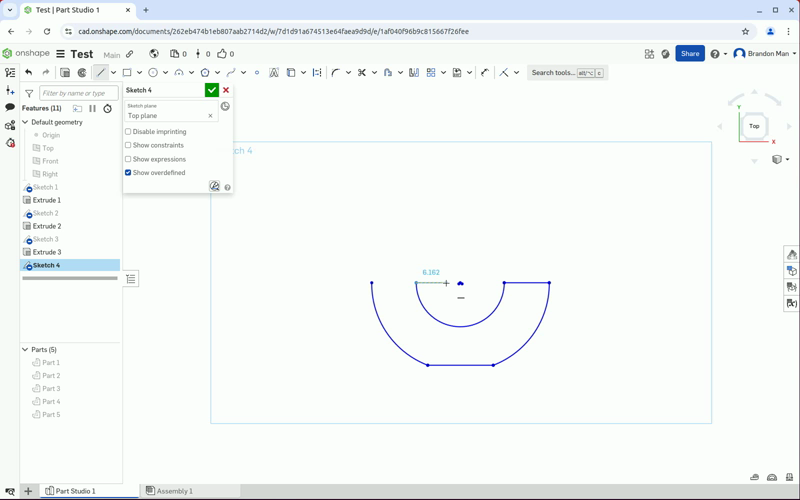
mouse_move(371, 282)
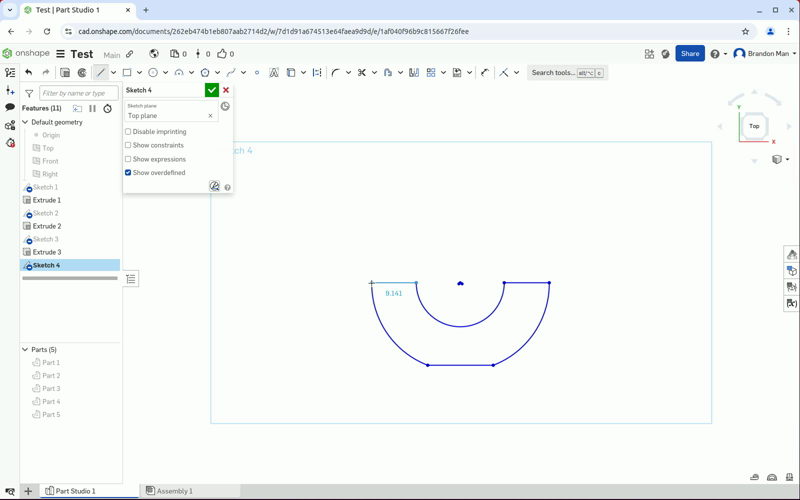
key_up(shift)
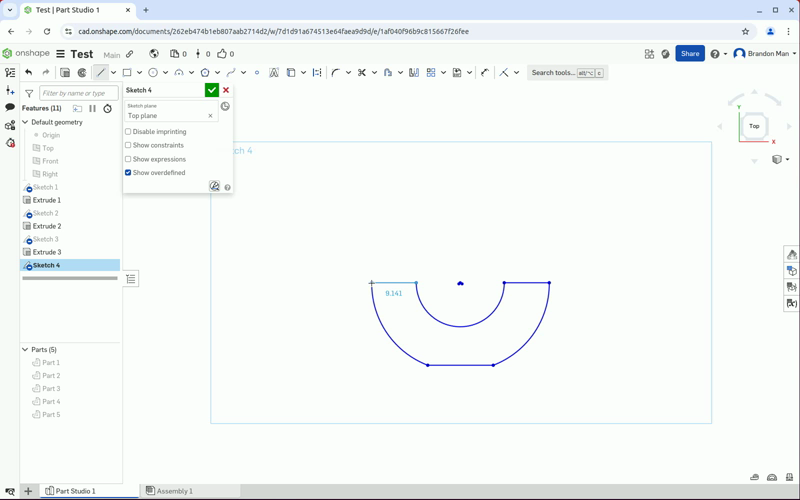
click(371, 282)
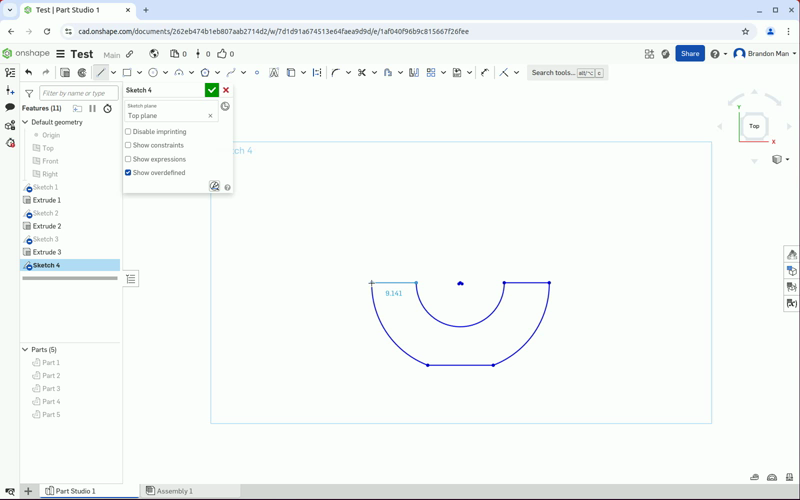
key(esc)
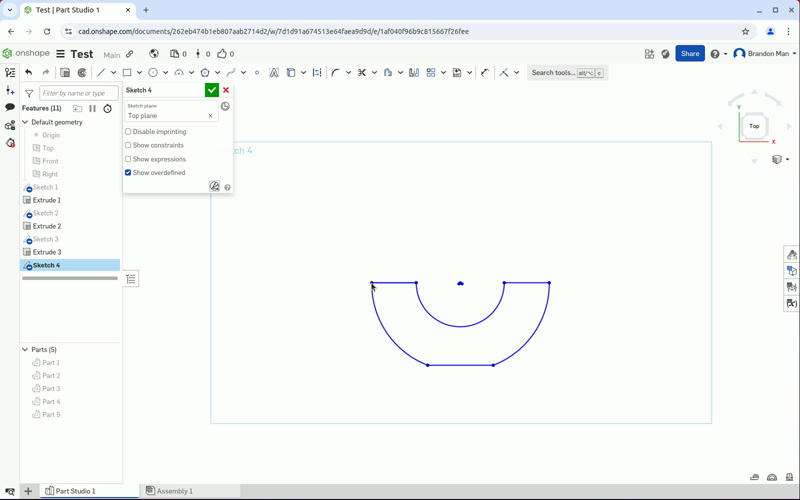
mouse_move(441, 346)
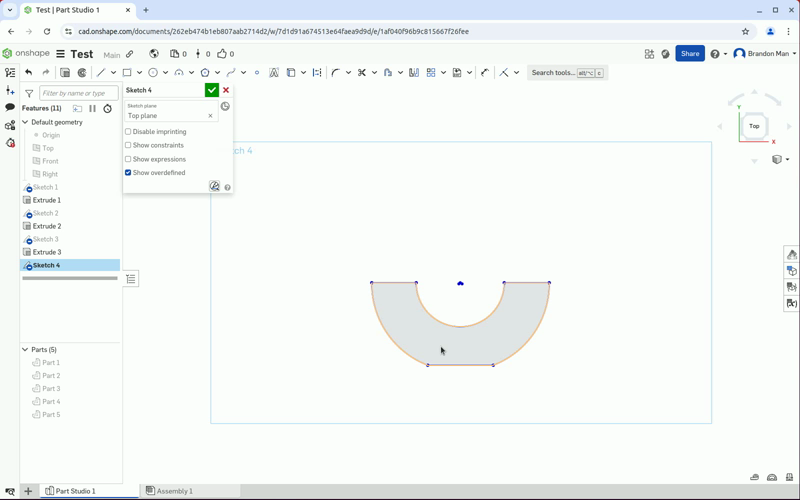
scroll(6)
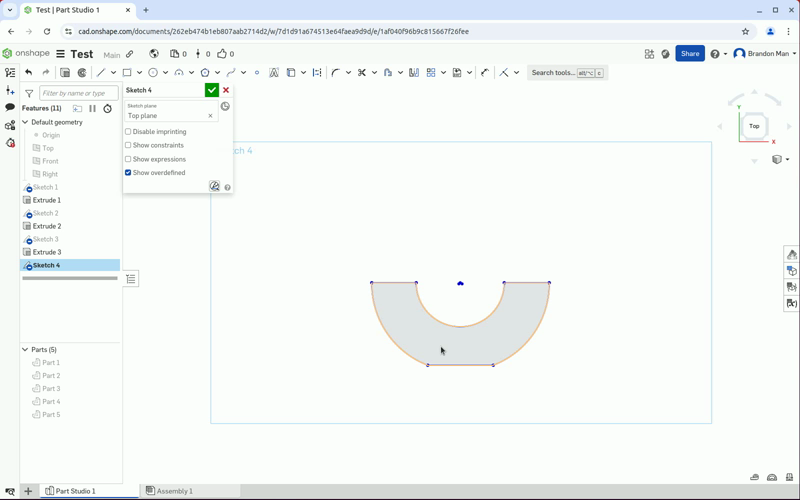
scroll(6)
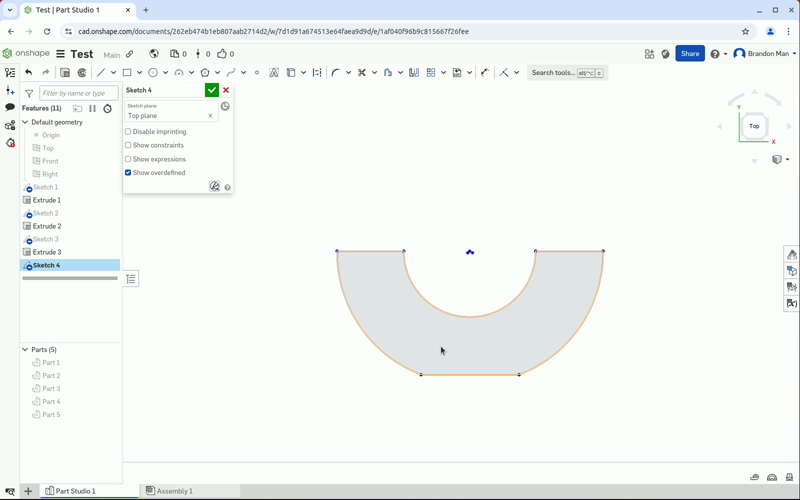
scroll(6)
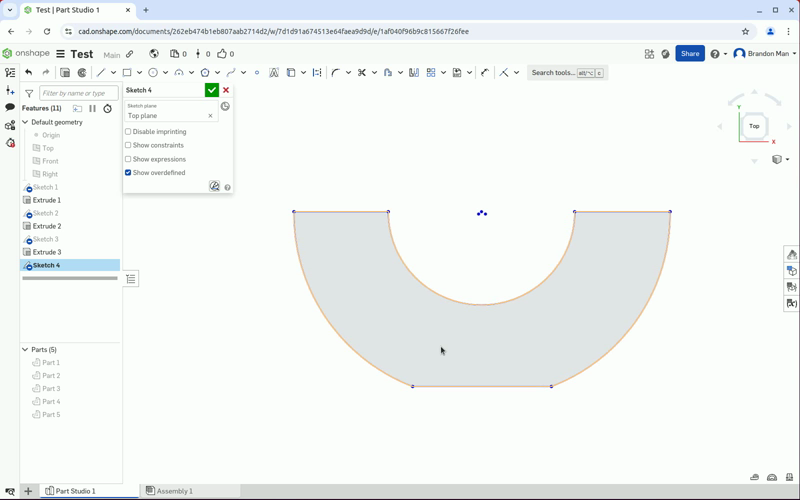
scroll(6)
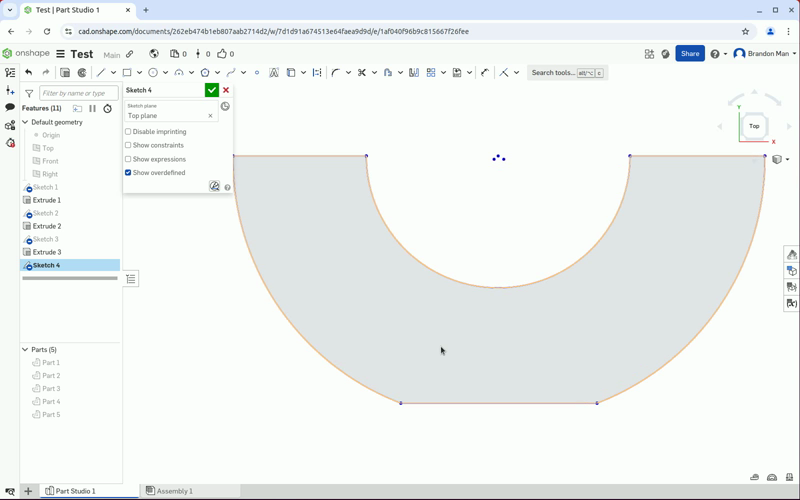
scroll(6)
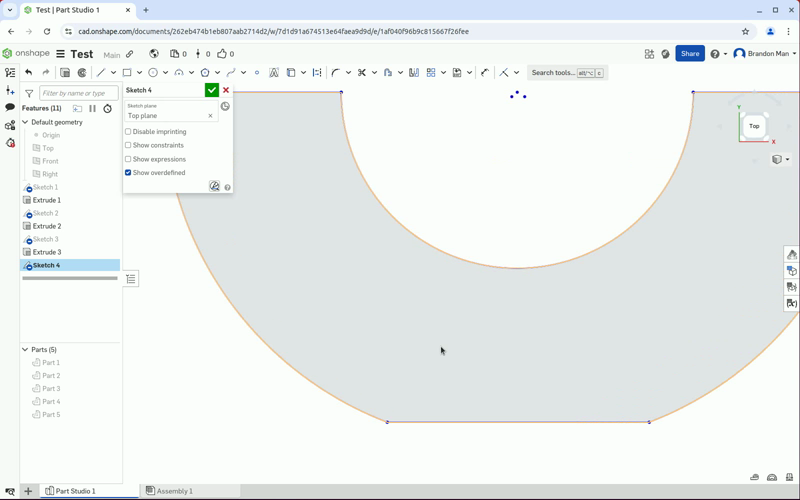
scroll(6)
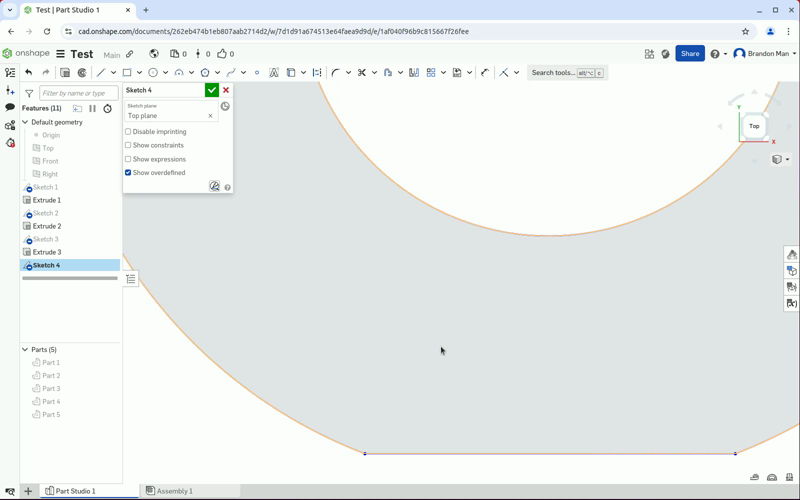
scroll(6)
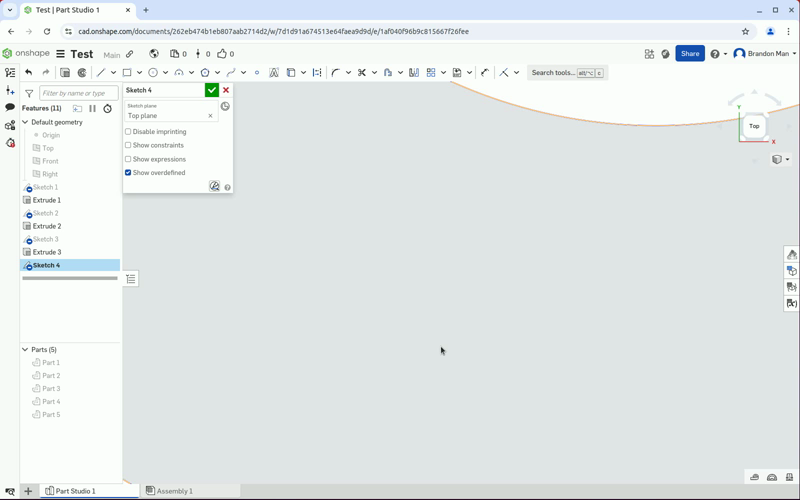
click(441, 346)
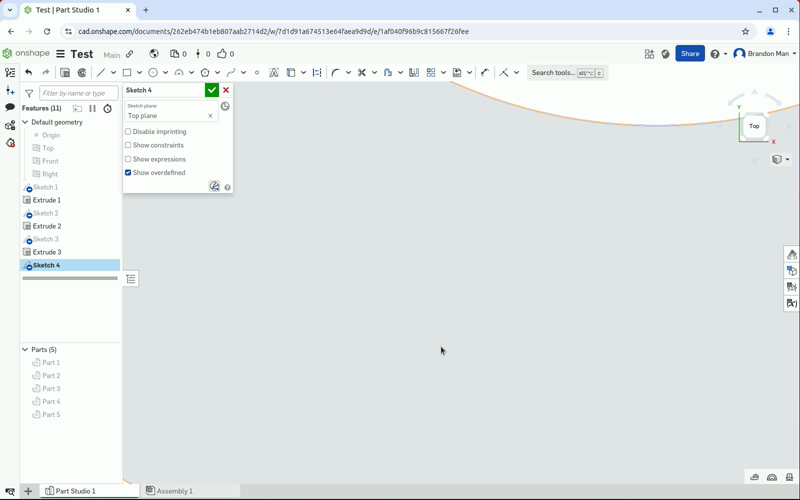
scroll(-6)
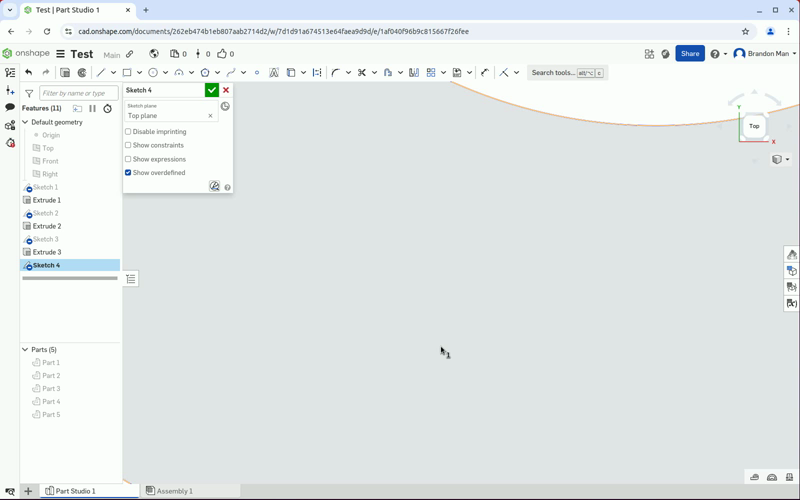
scroll(-6)
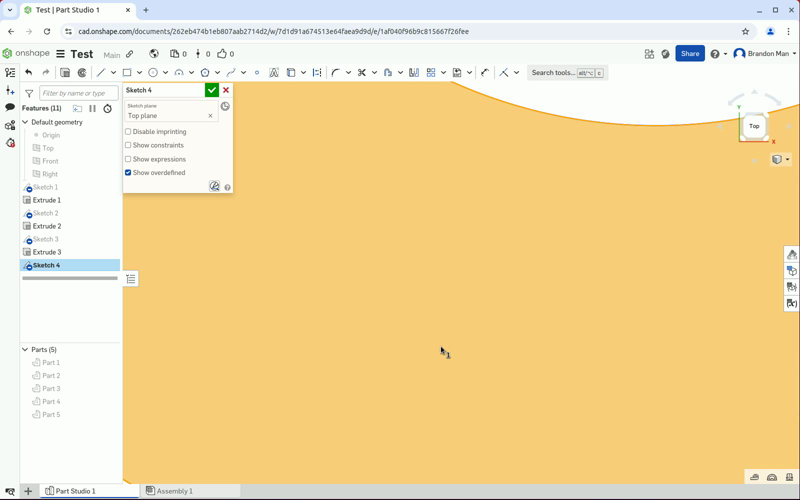
scroll(-6)
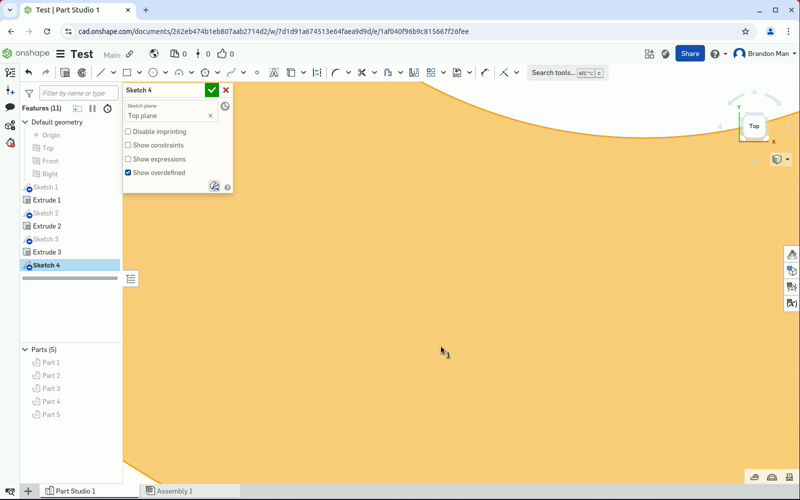
scroll(-6)
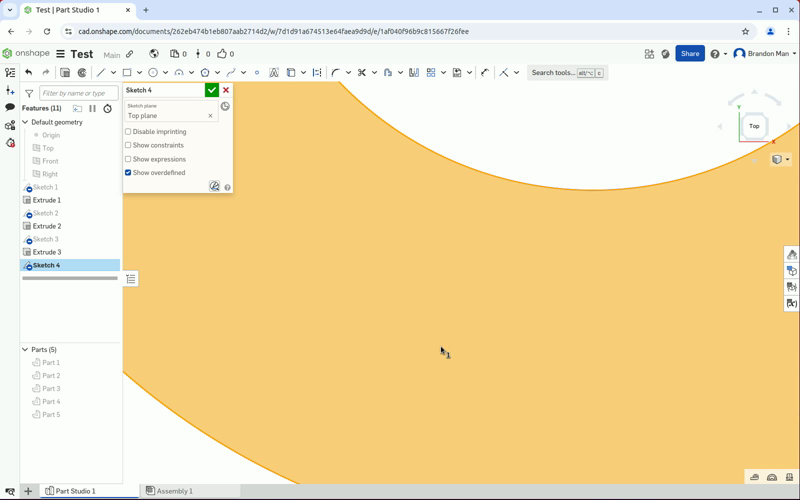
scroll(-6)
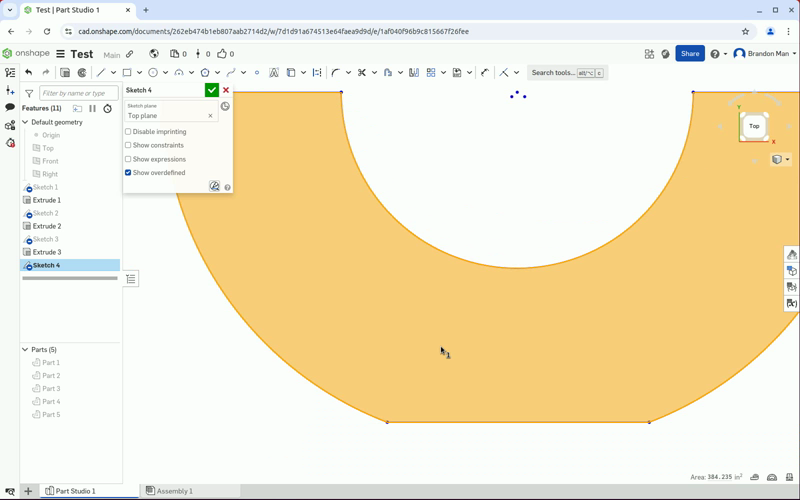
scroll(-6)
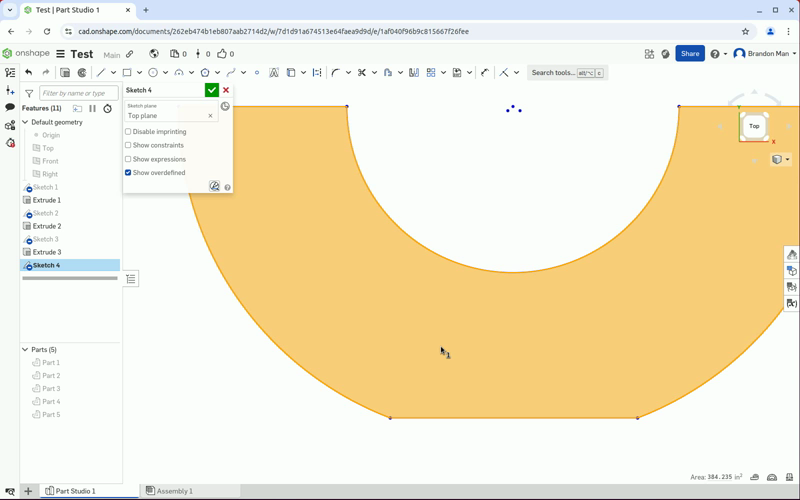
scroll(-6)
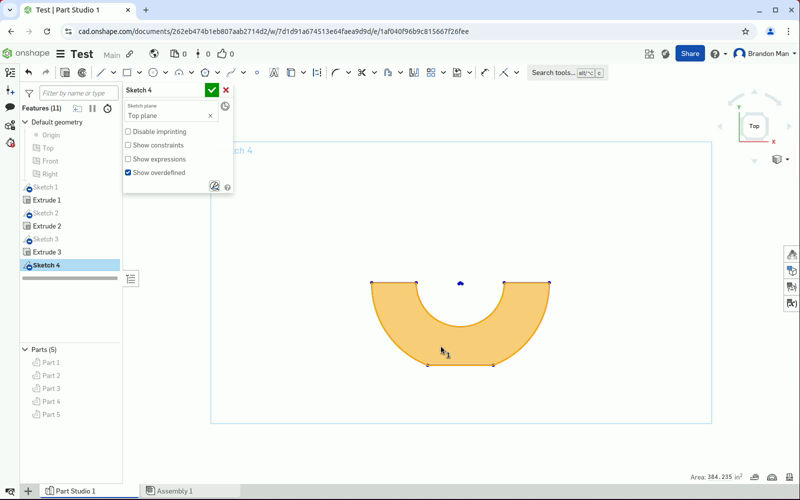
mouse_move(73, 352)
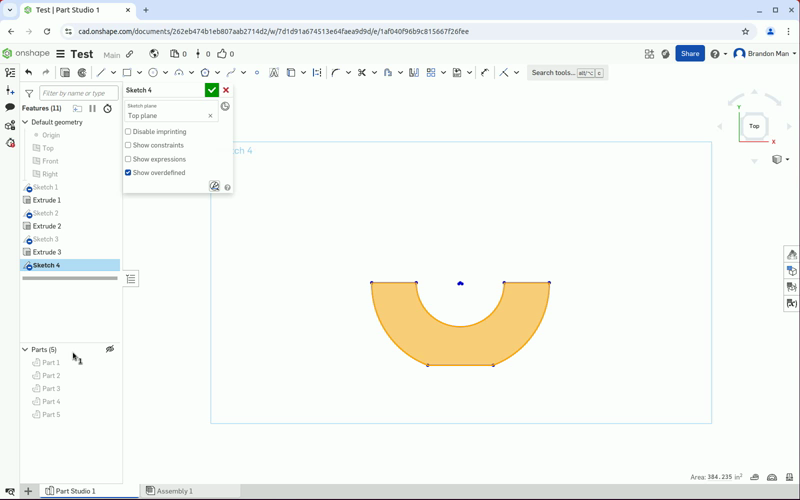
key(shift+y)
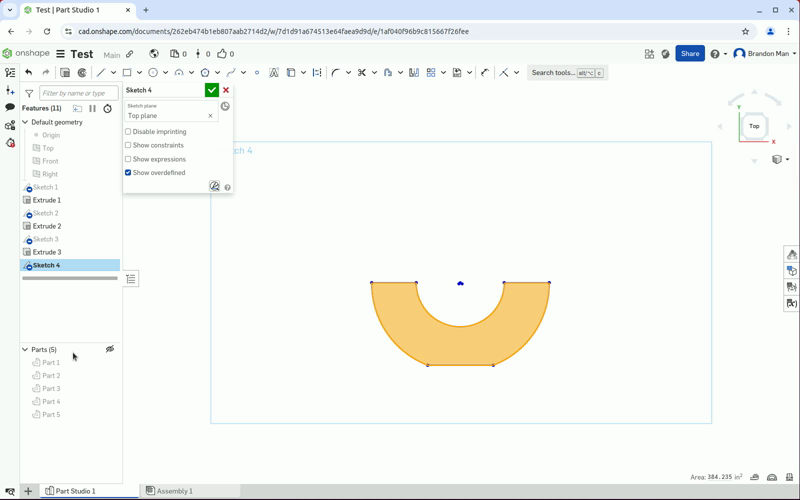
key(shift+e)
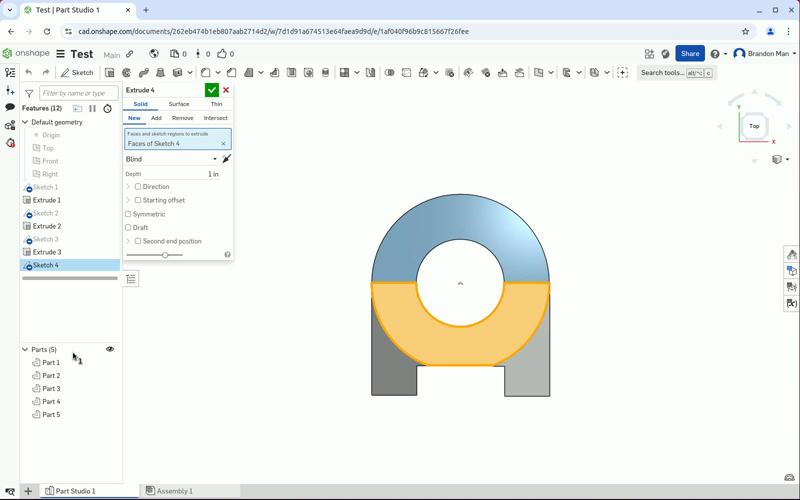
mouse_move(143, 106)
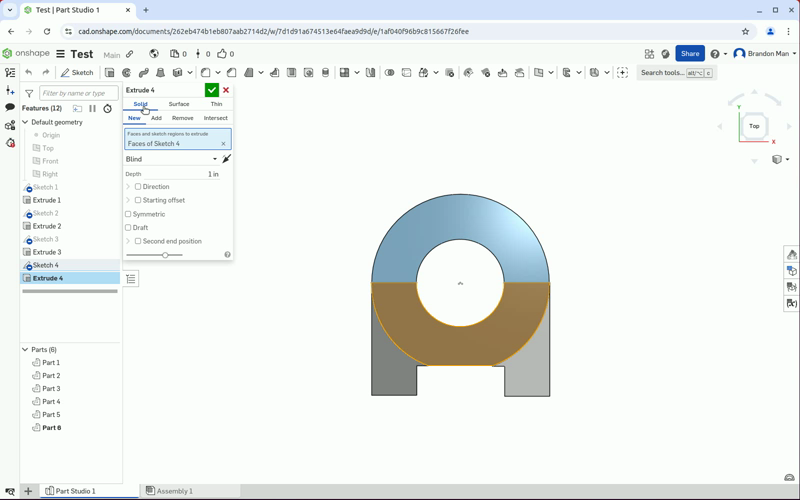
click(143, 106)
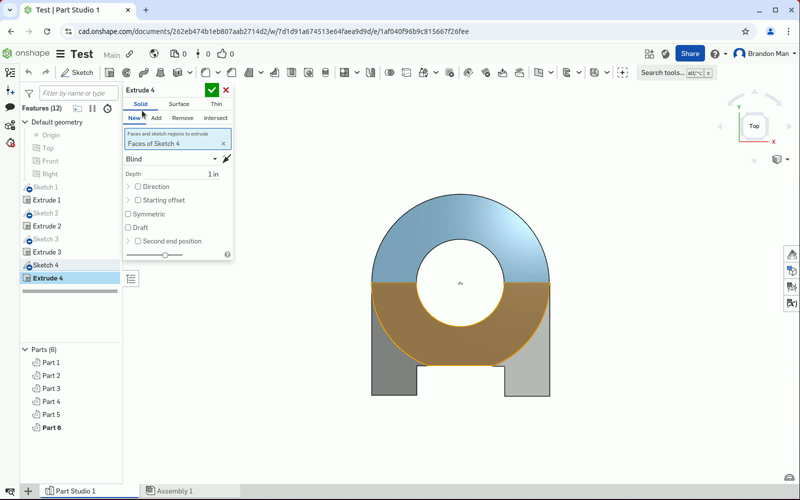
mouse_move(137, 120)
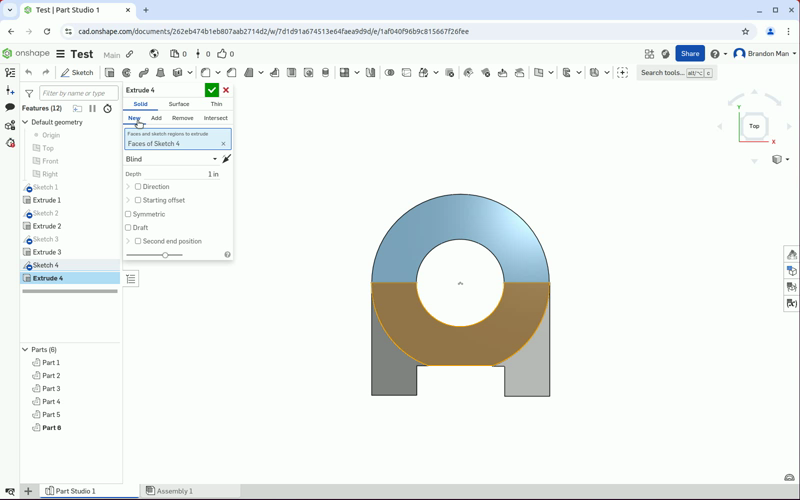
click(137, 120)
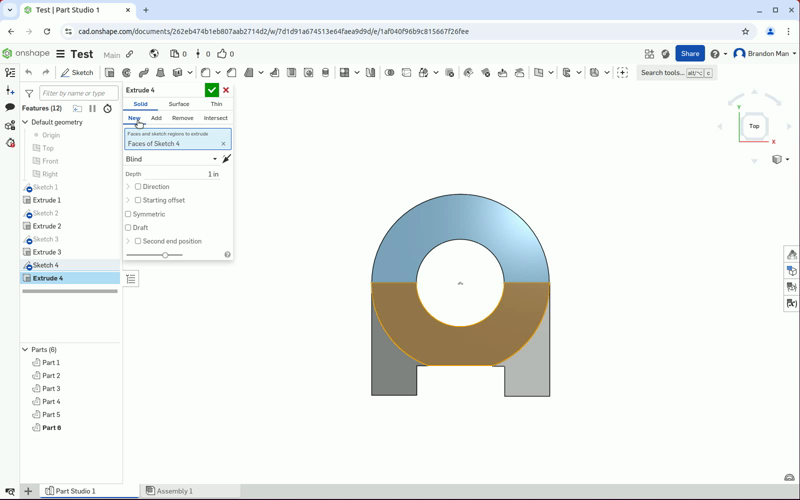
key(tab, 4)
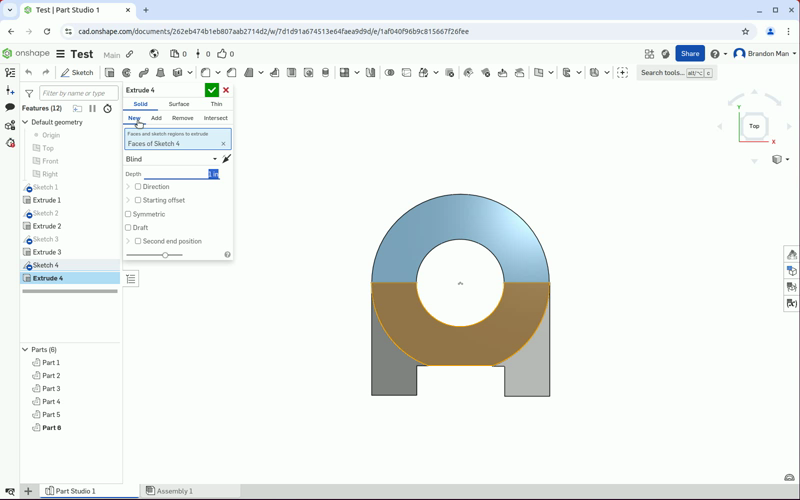
text(12.276)
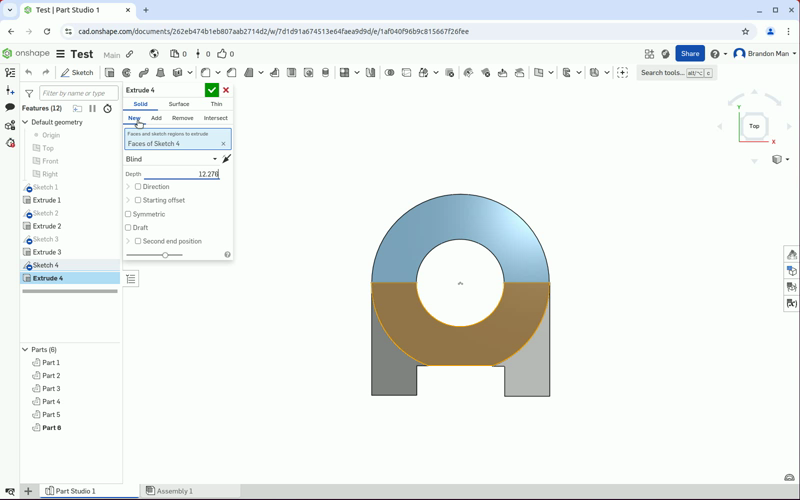
key(enter)
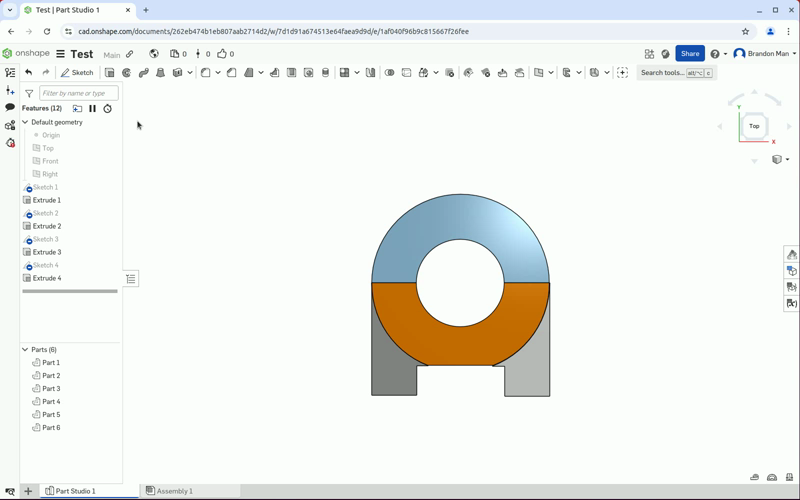
key(shift+h)
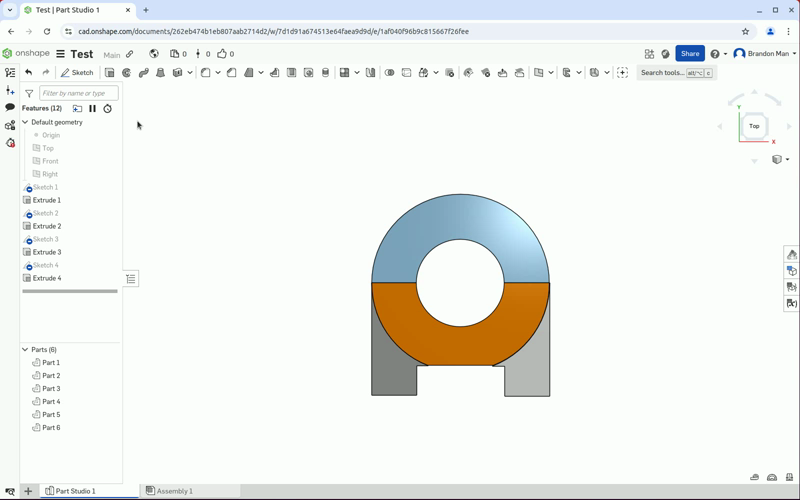
key(shift+h)
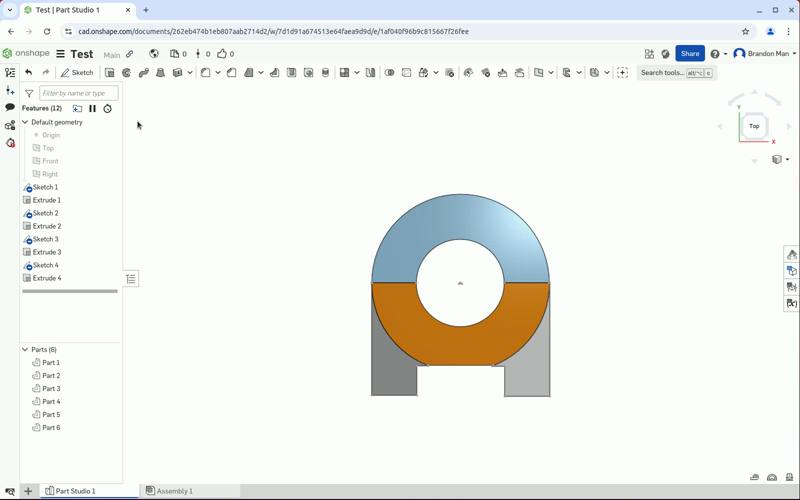
key(shift+7)
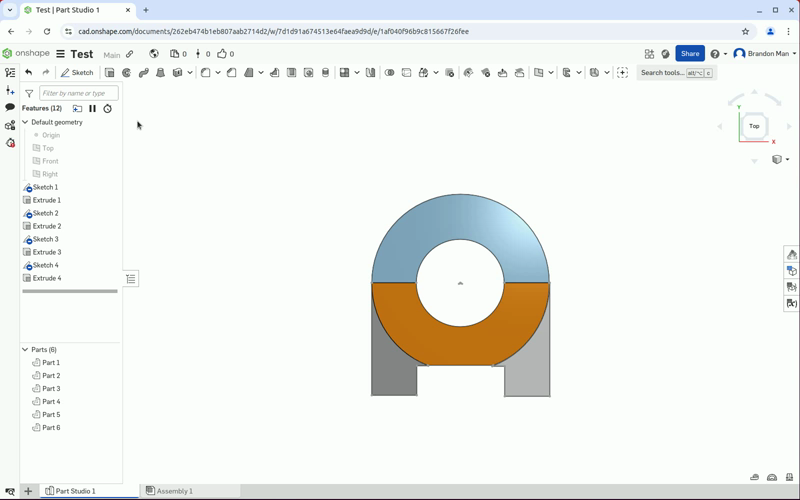
key(up, 3)
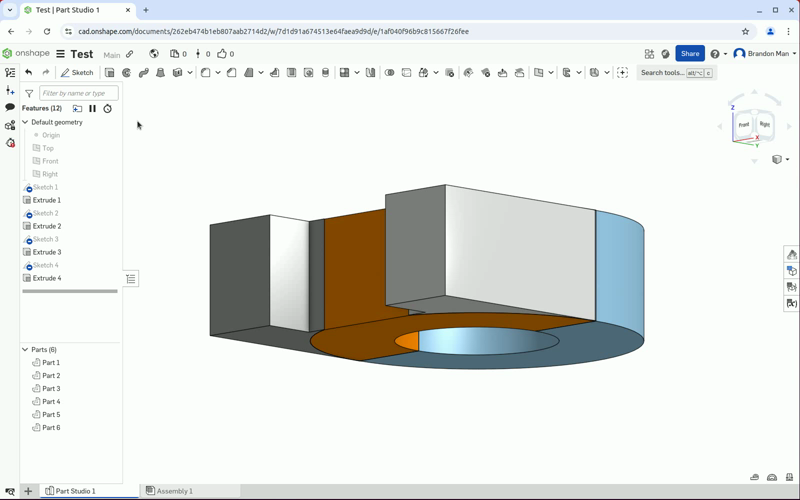
key(left, 3)
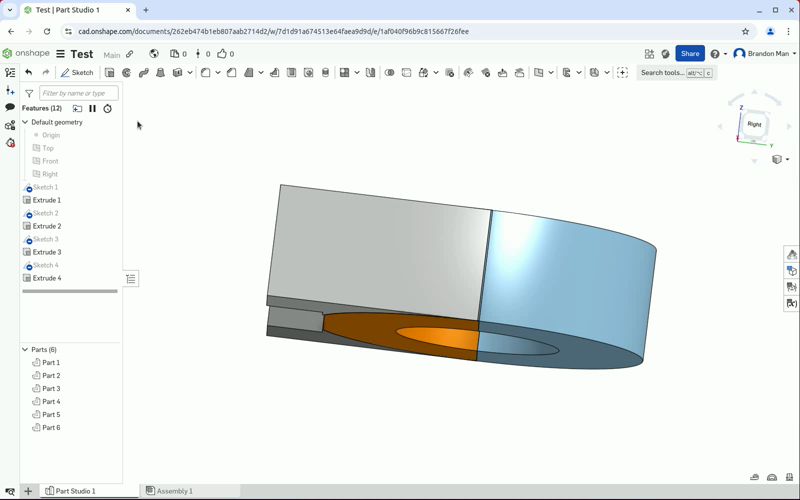
key(right, 3)
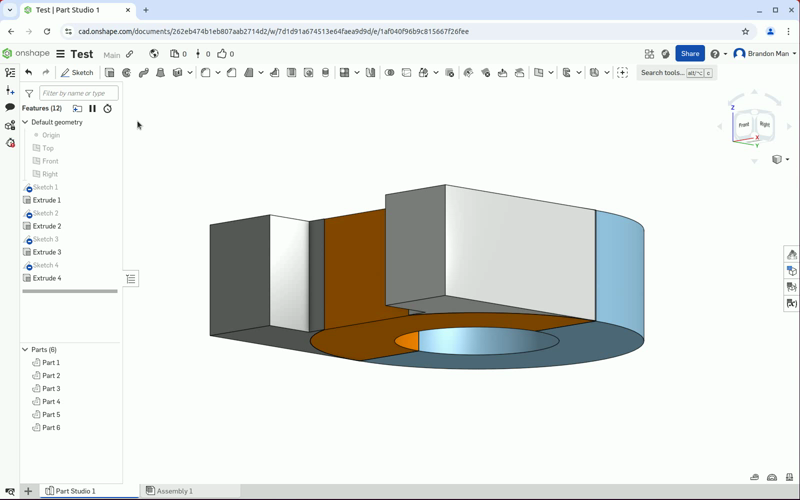
key(down, 3)
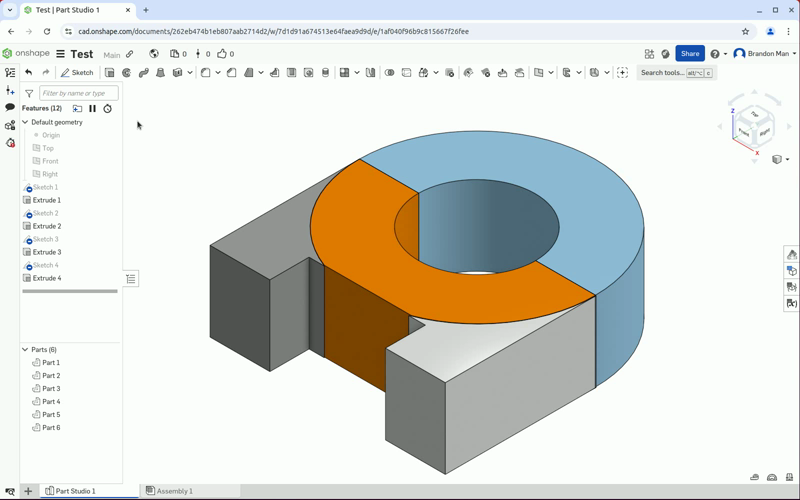
mouse_move(73, 189)
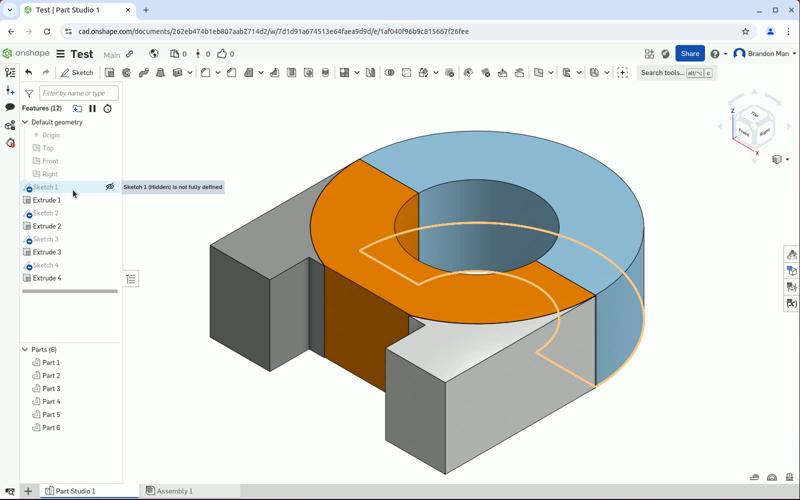
click(73, 189)